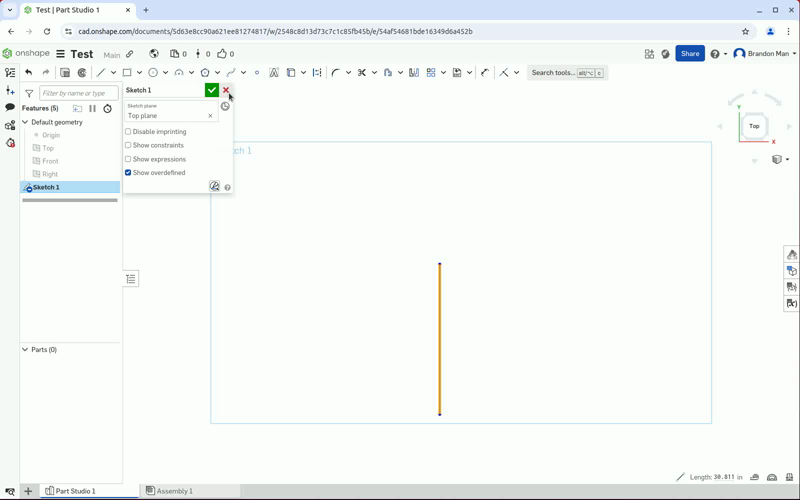
key(shift+h)
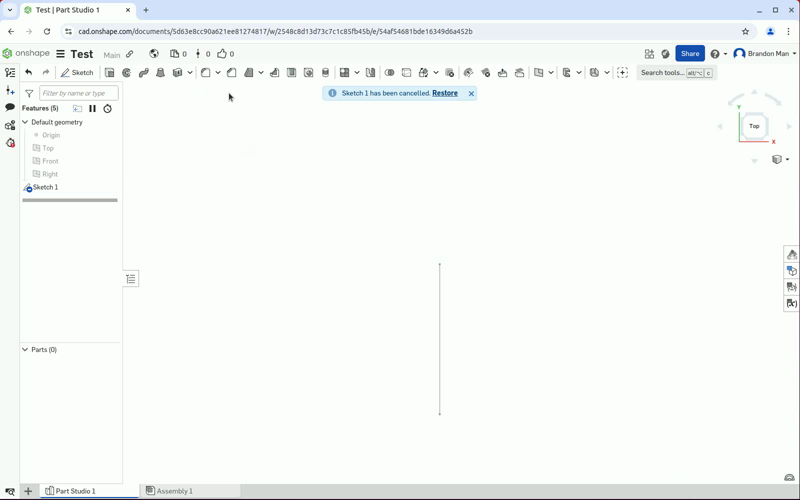
key(shift+s)
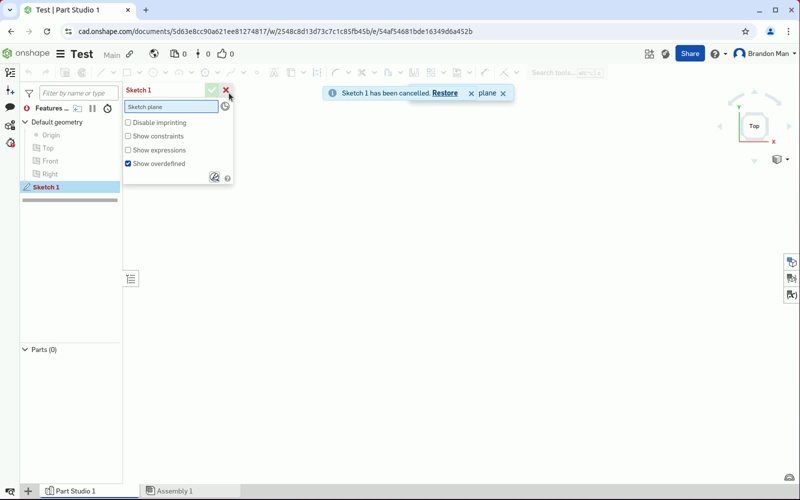
mouse_move(73, 150)
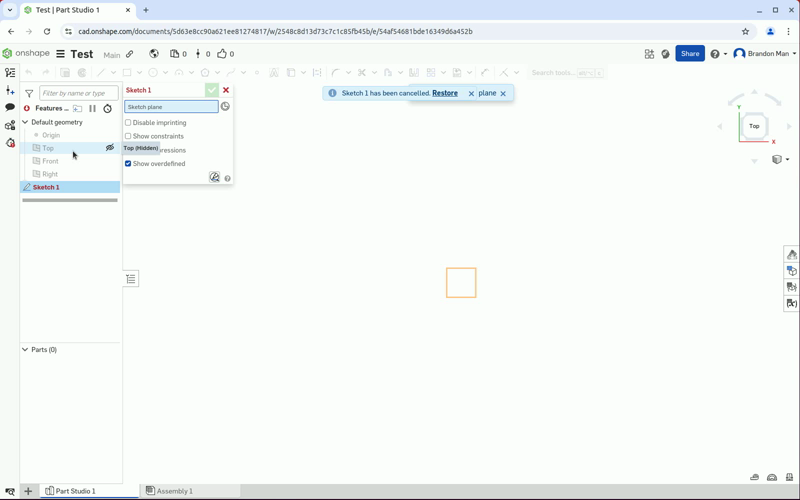
click(73, 150)
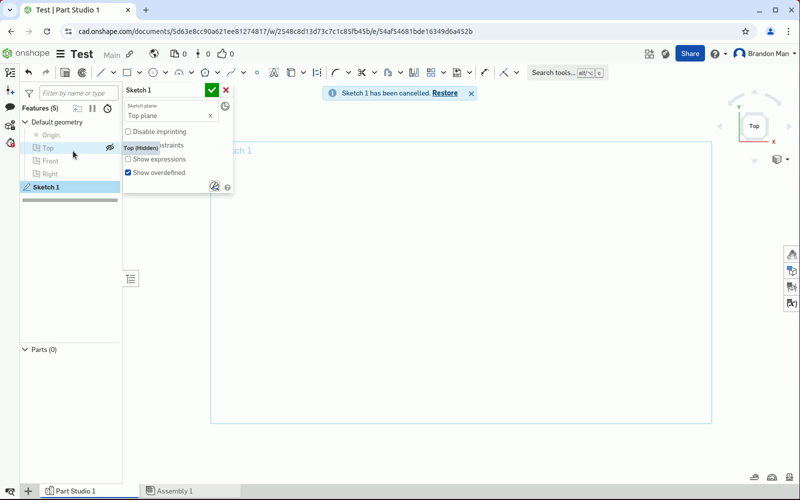
mouse_move(73, 352)
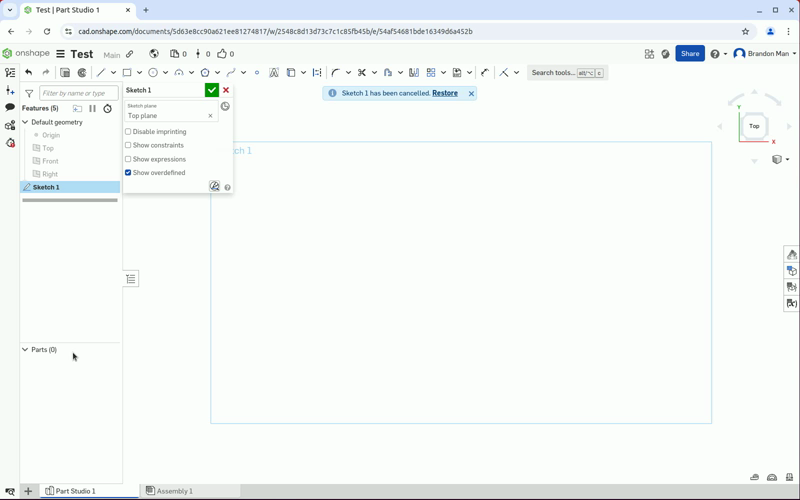
key(y)
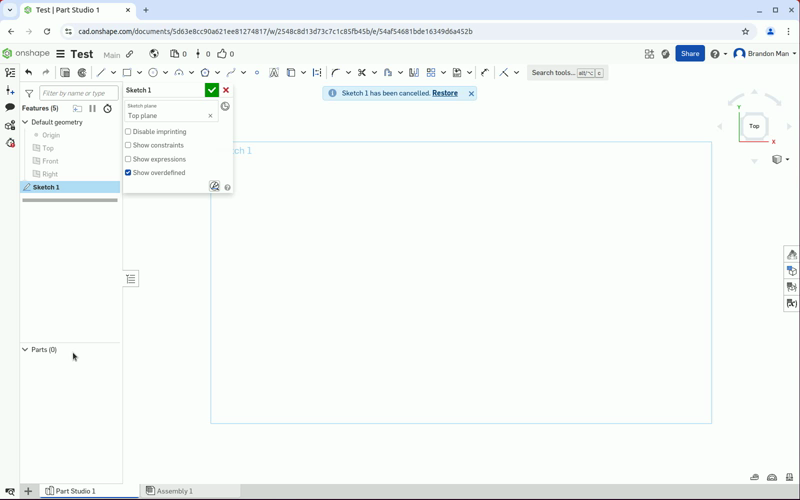
key(l)
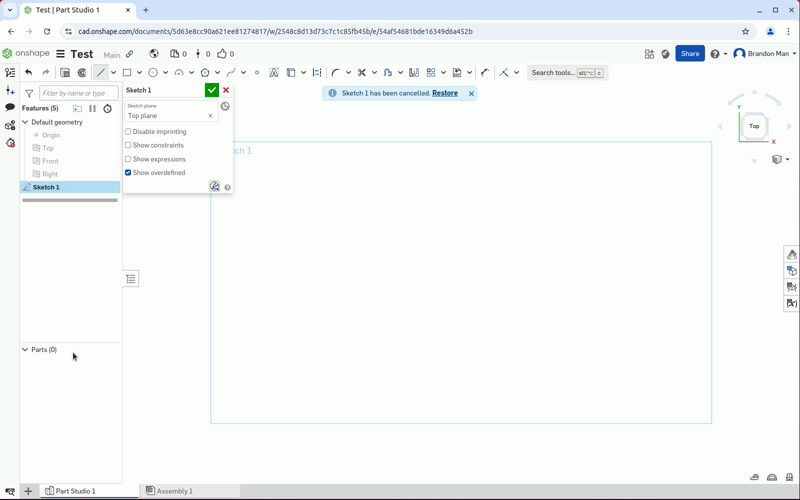
key_down(shift)
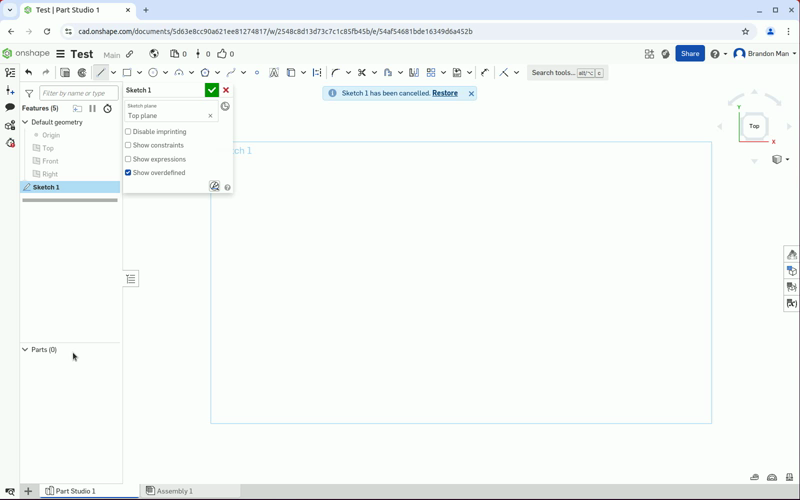
mouse_move(444, 285)
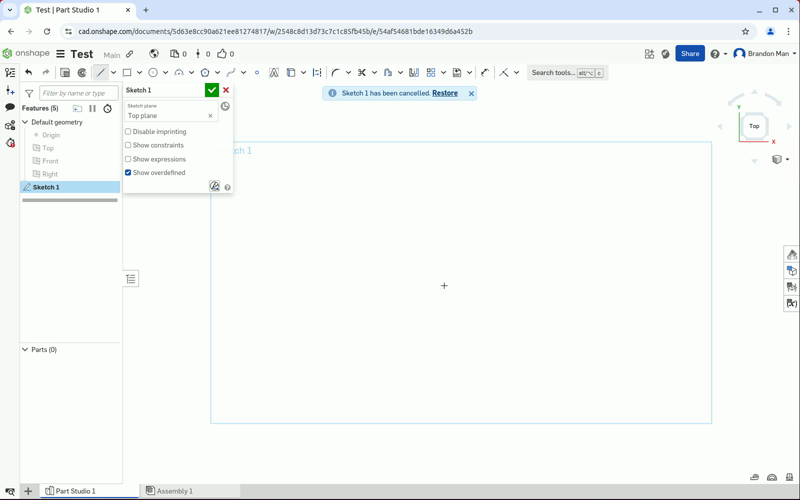
click(444, 285)
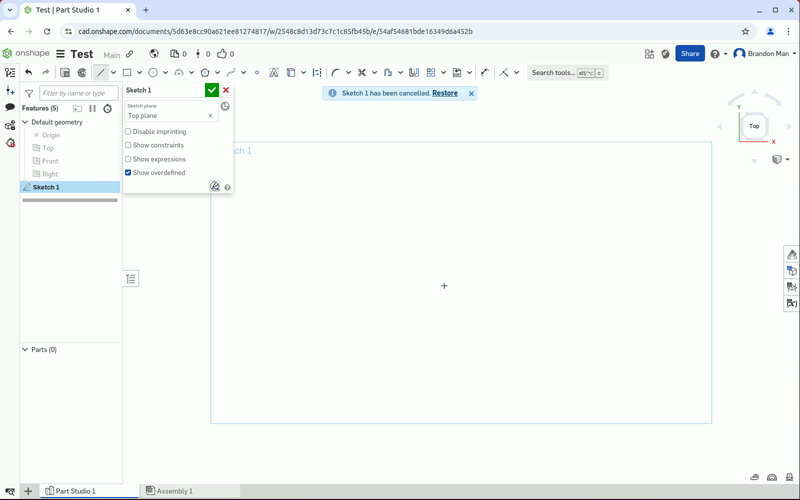
key_up(shift)
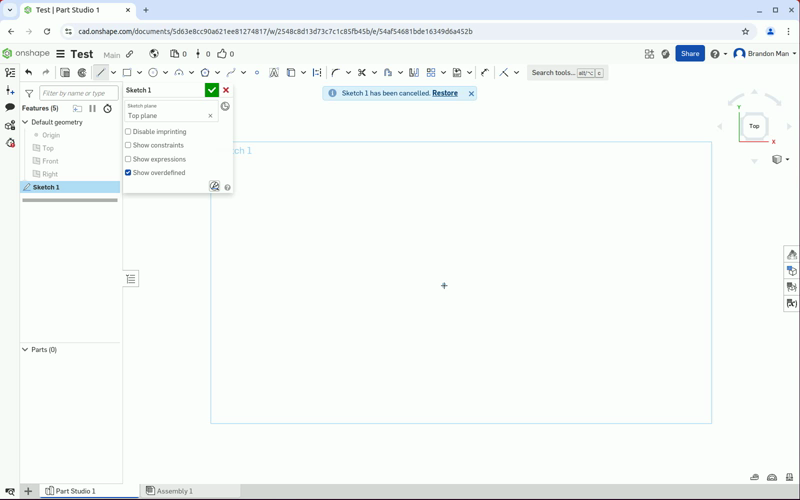
key_down(shift)
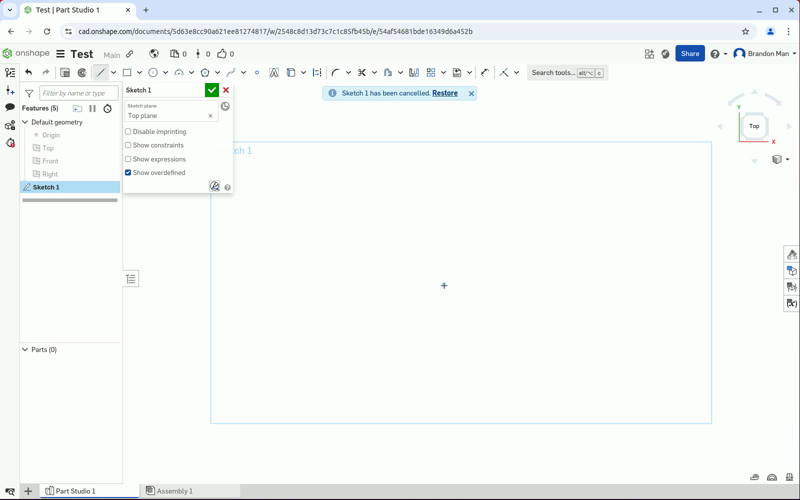
mouse_move(474, 285)
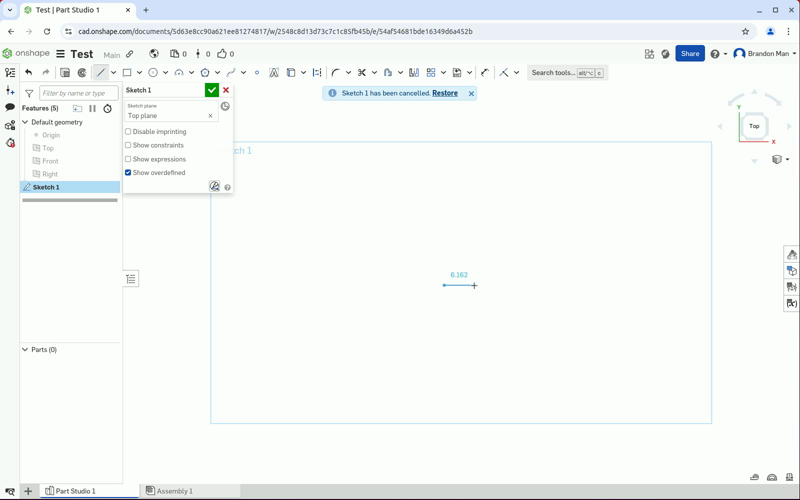
mouse_move(461, 285)
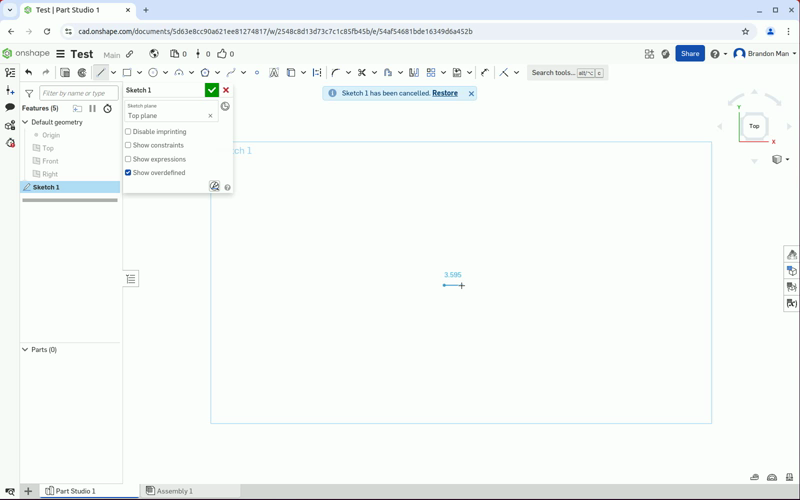
click(461, 285)
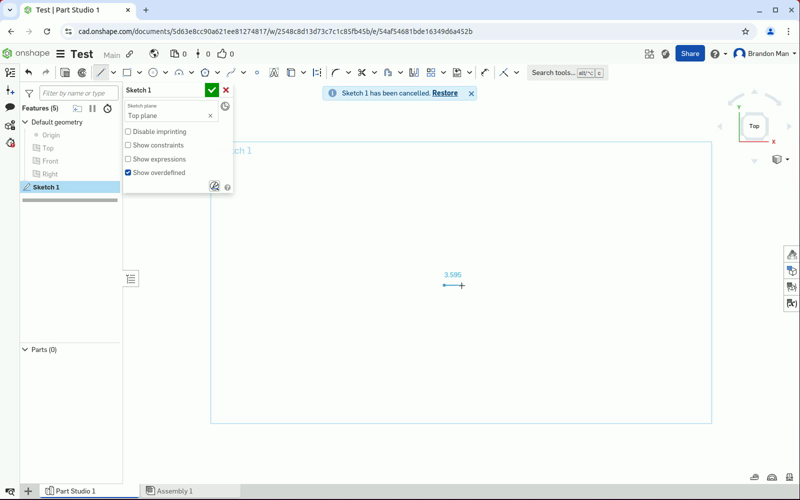
key_up(shift)
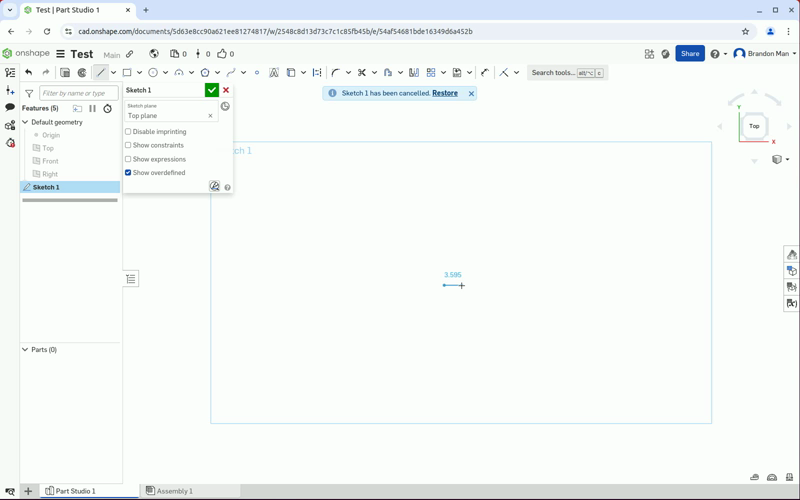
key_down(shift)
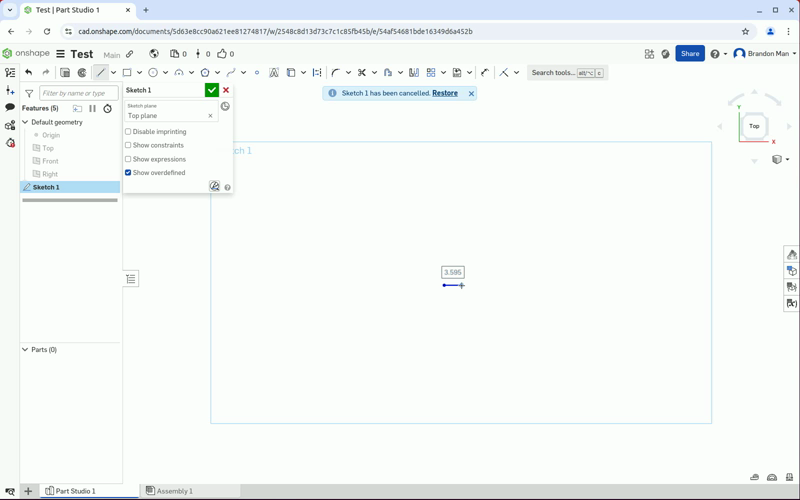
mouse_move(491, 285)
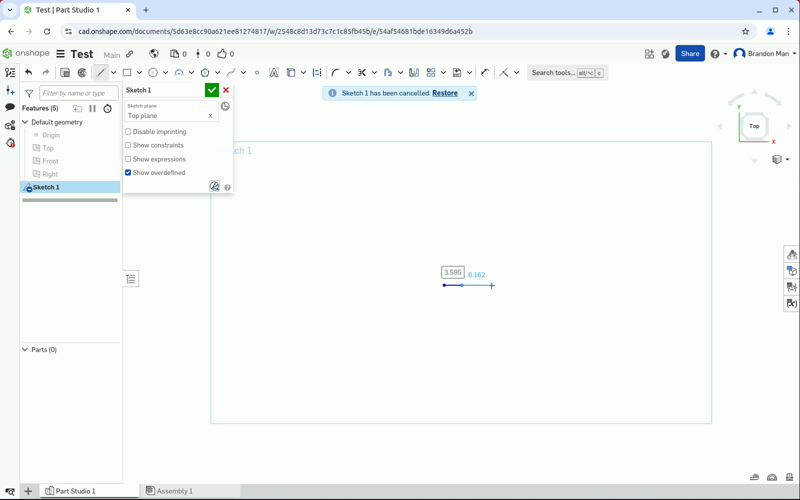
mouse_move(461, 276)
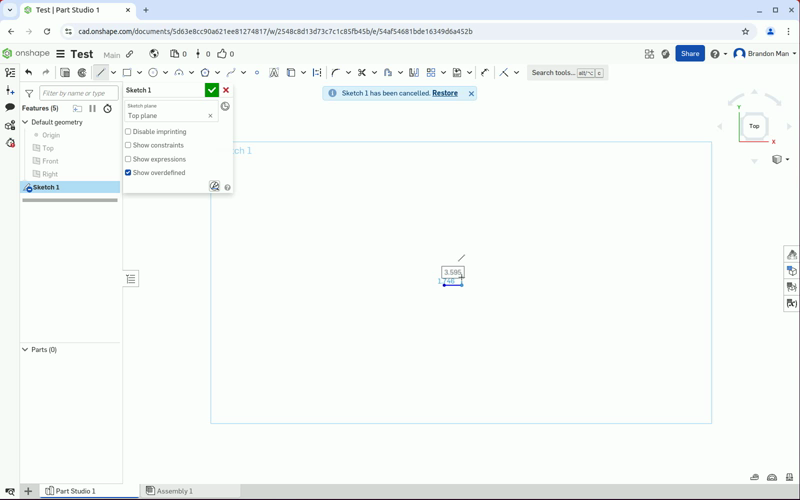
click(461, 276)
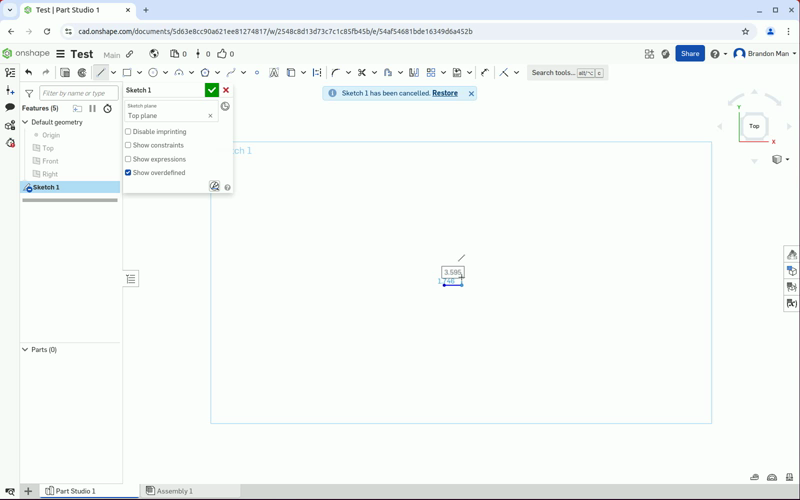
key_up(shift)
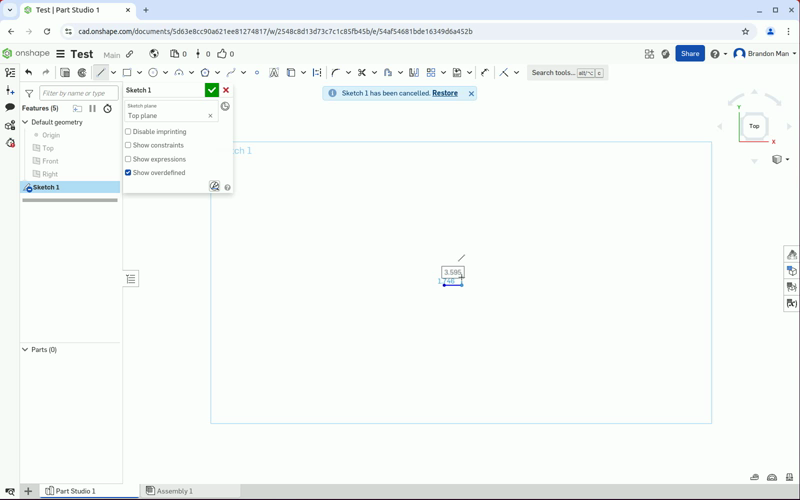
key_down(shift)
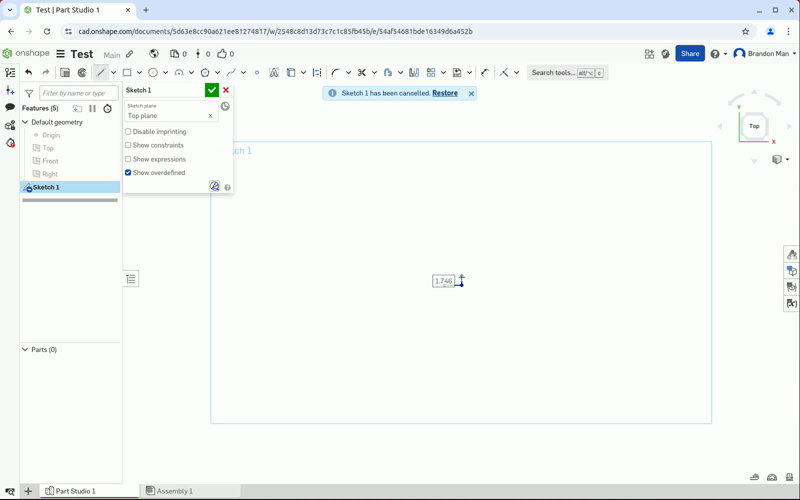
mouse_move(491, 276)
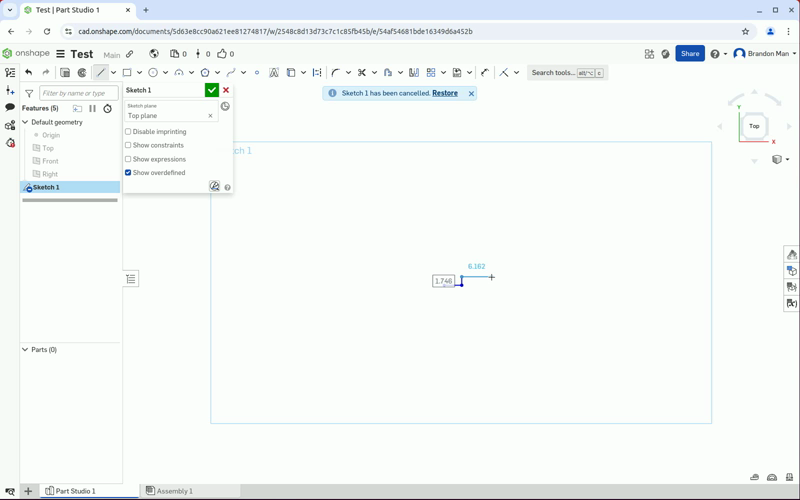
mouse_move(444, 276)
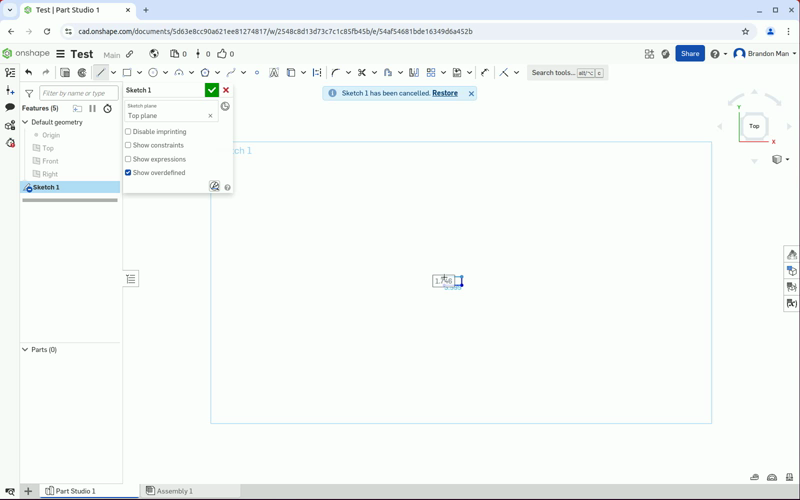
click(444, 276)
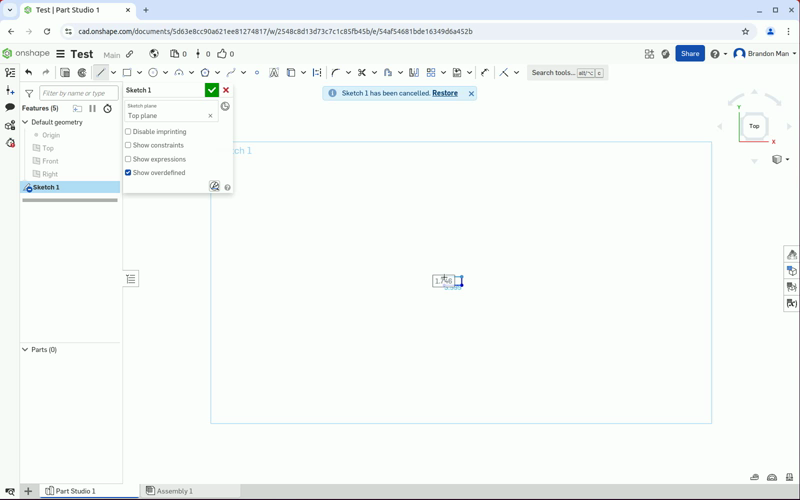
key_up(shift)
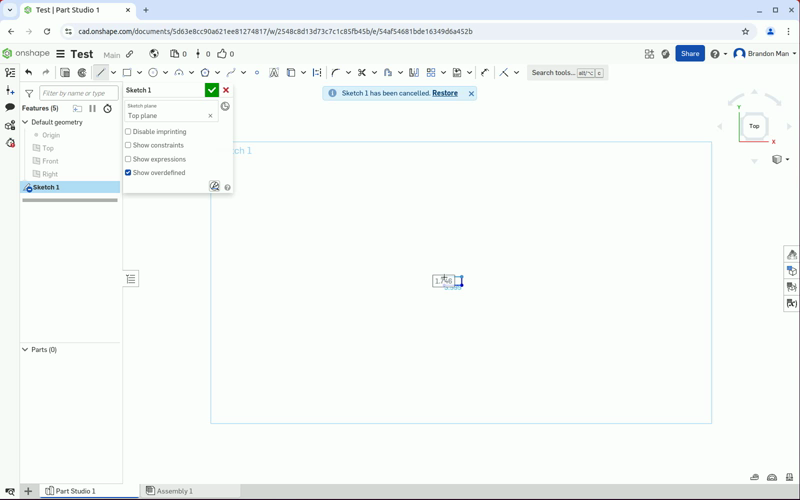
mouse_move(474, 276)
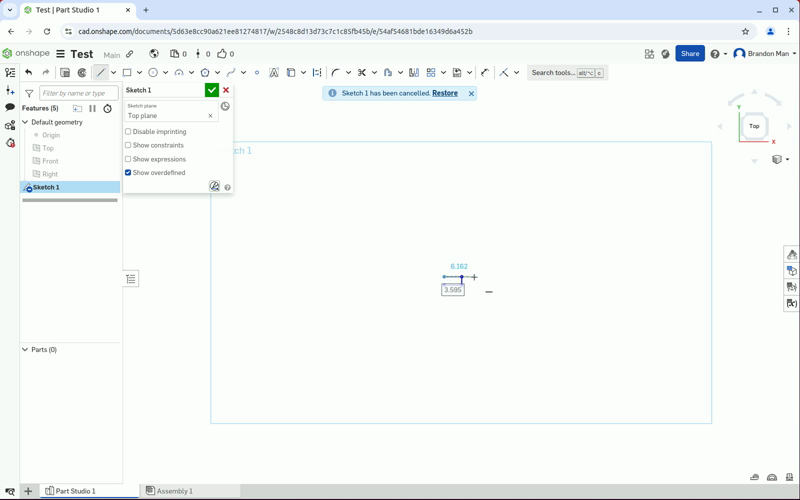
key_down(shift)
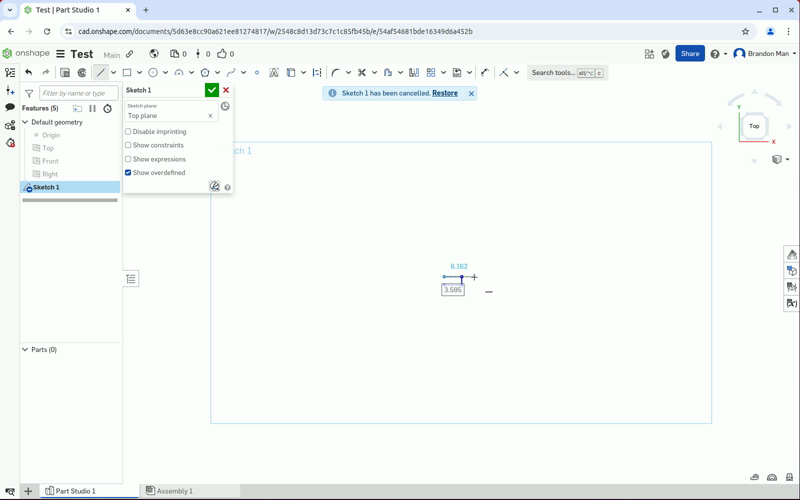
mouse_move(444, 285)
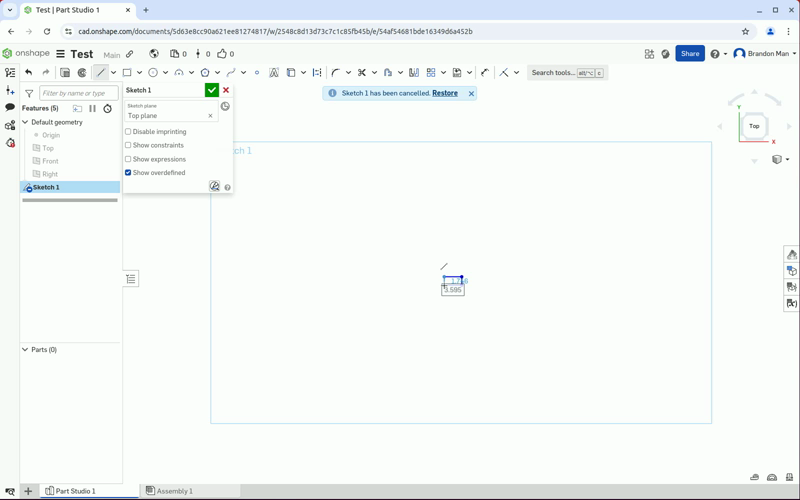
key_up(shift)
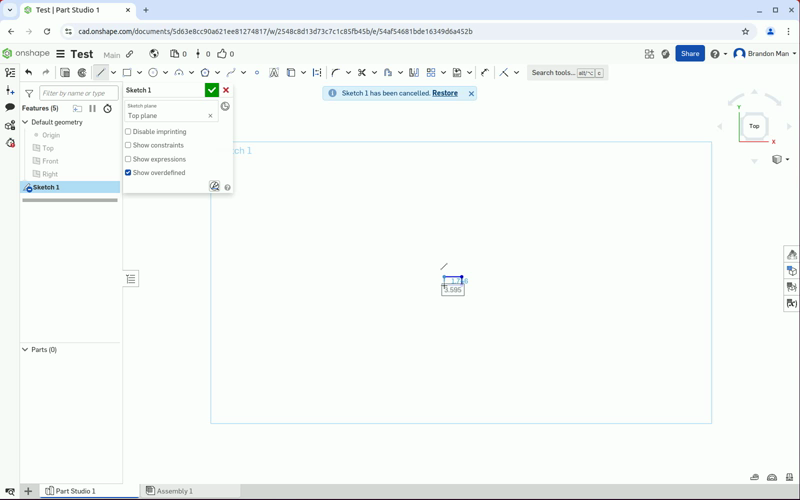
click(444, 285)
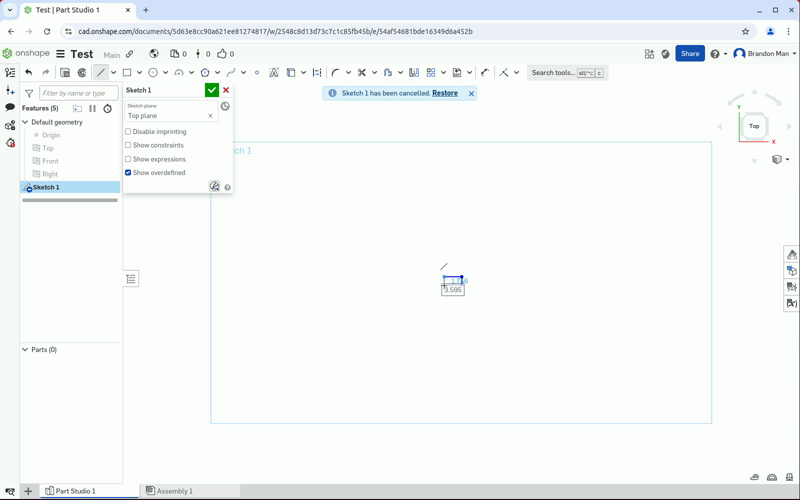
key(esc)
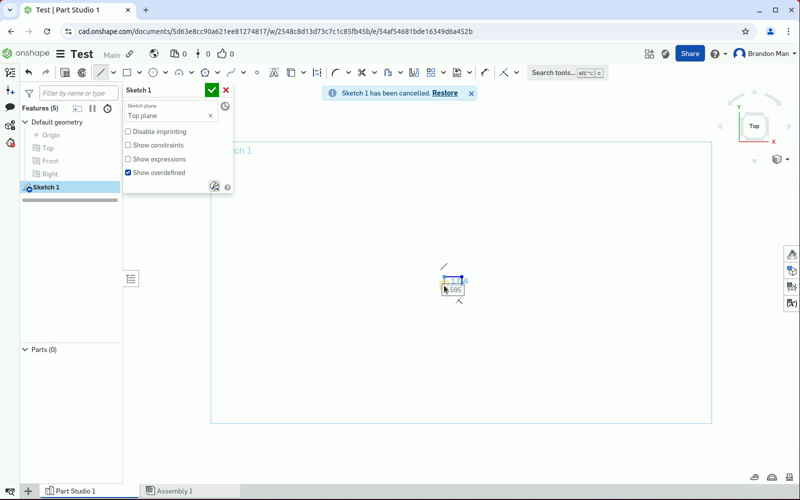
mouse_move(458, 278)
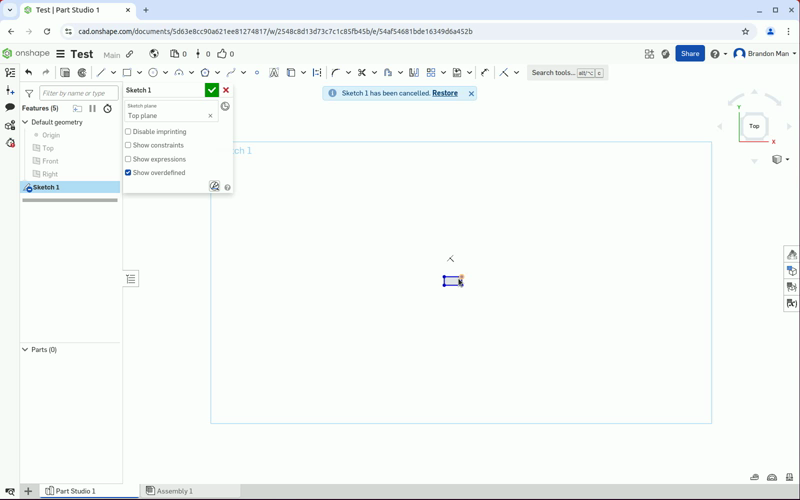
scroll(6)
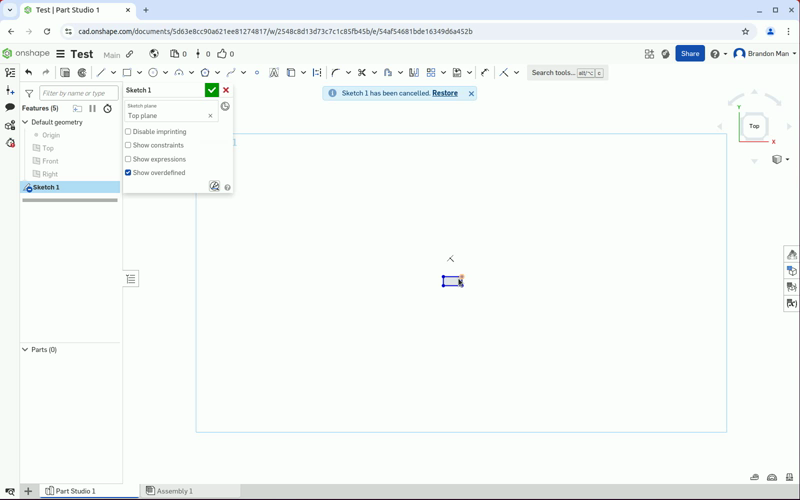
scroll(6)
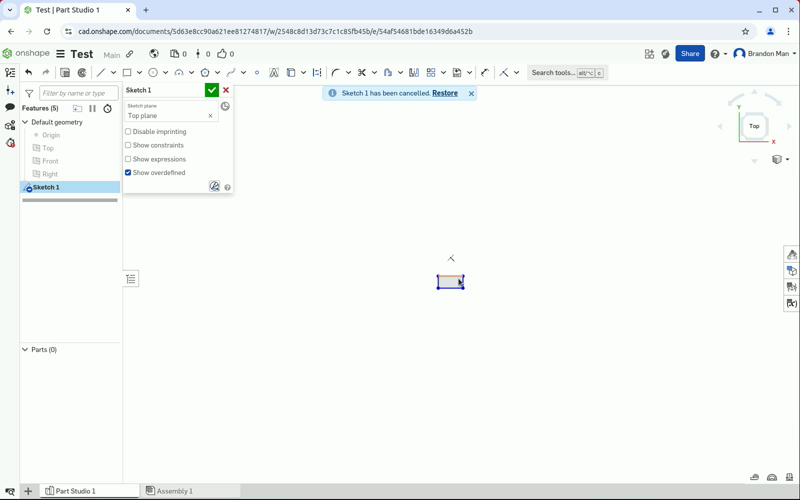
scroll(6)
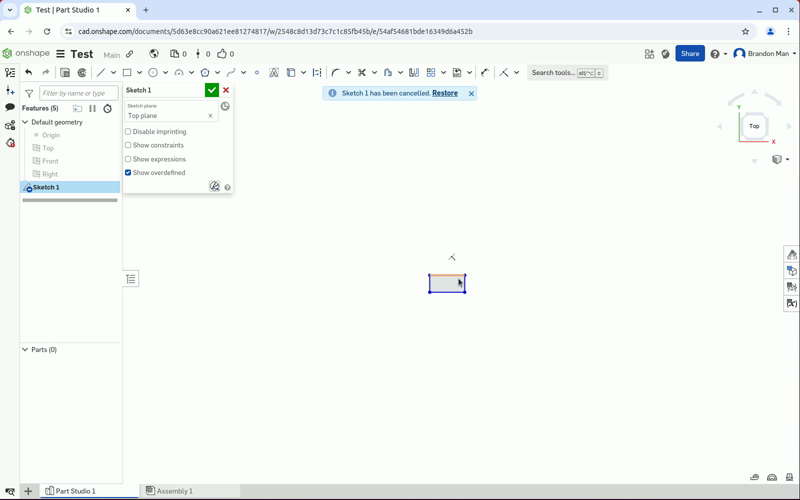
scroll(6)
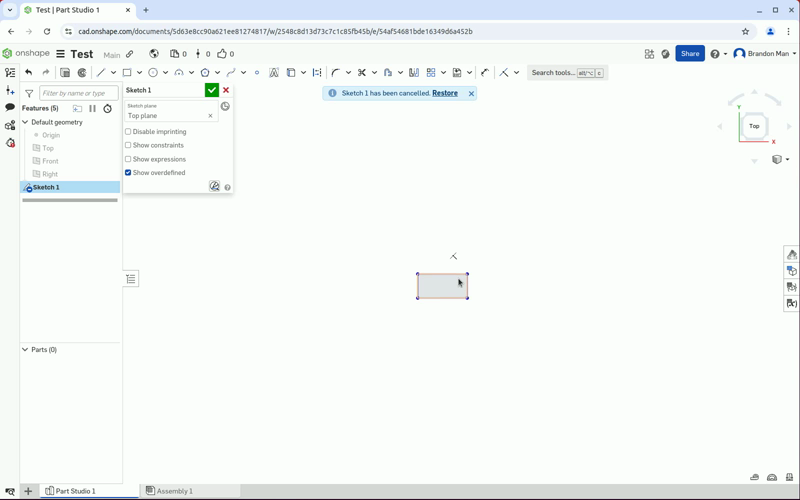
scroll(6)
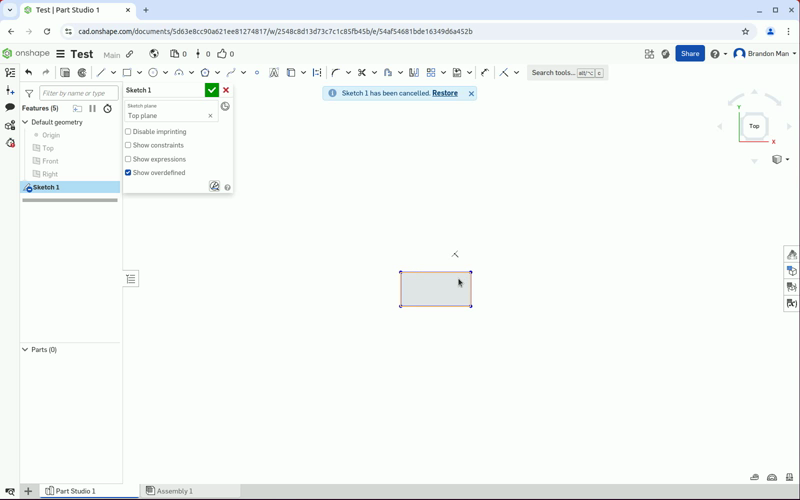
scroll(6)
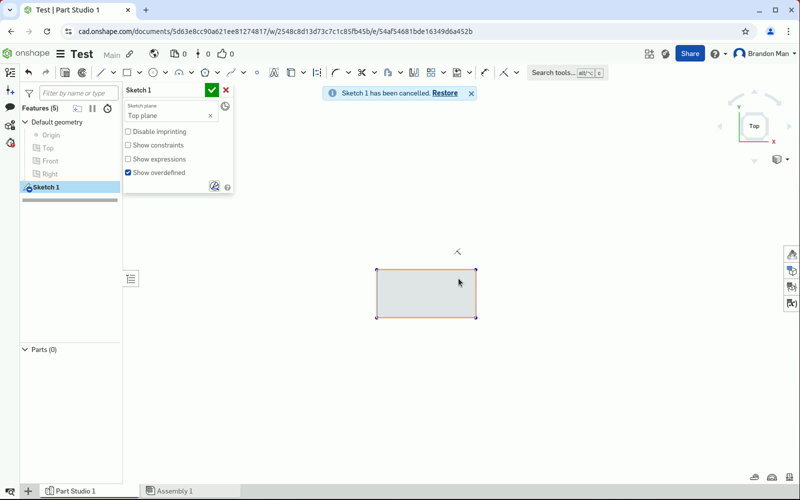
scroll(6)
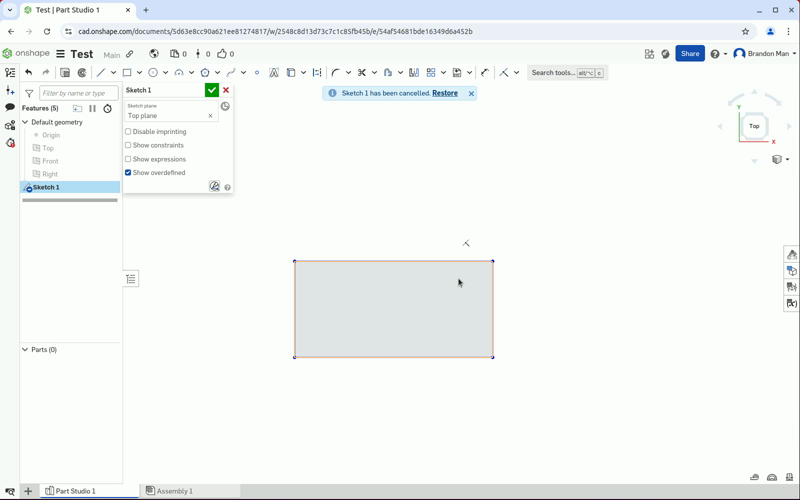
click(458, 278)
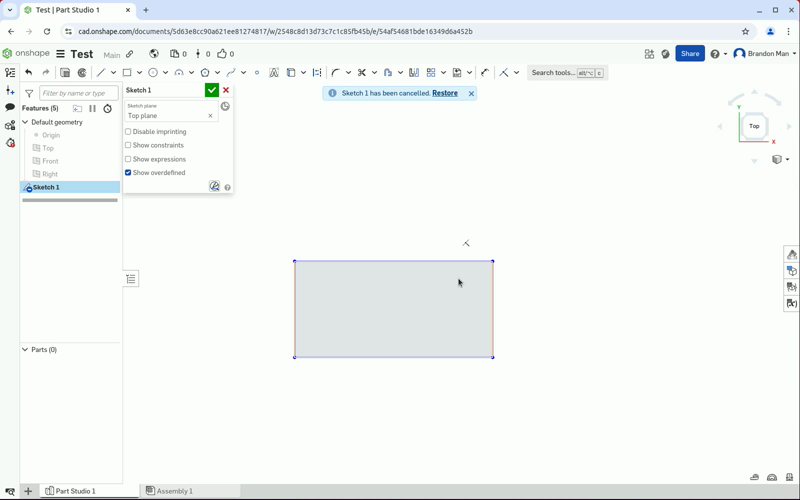
scroll(-6)
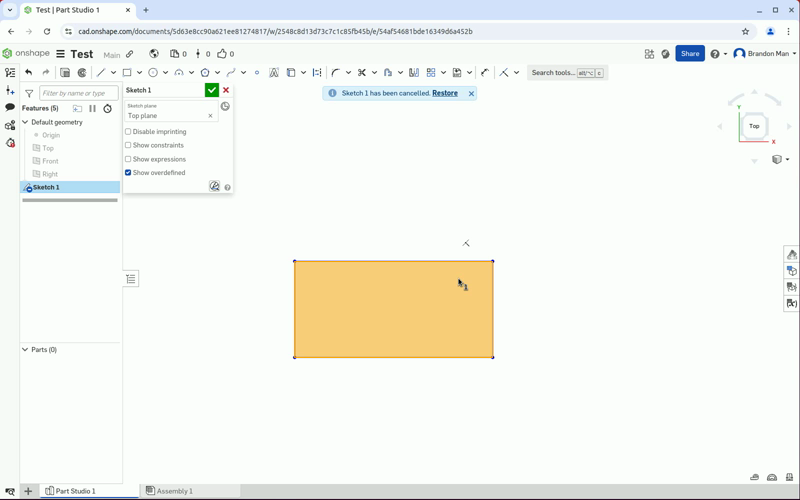
scroll(-6)
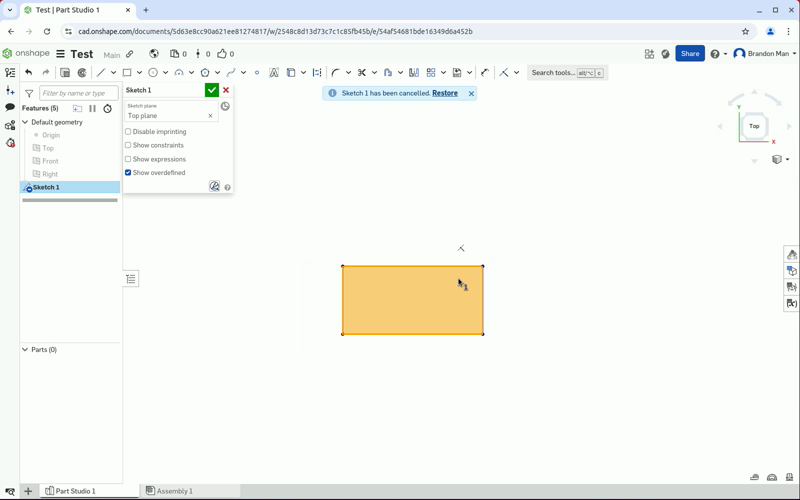
scroll(-6)
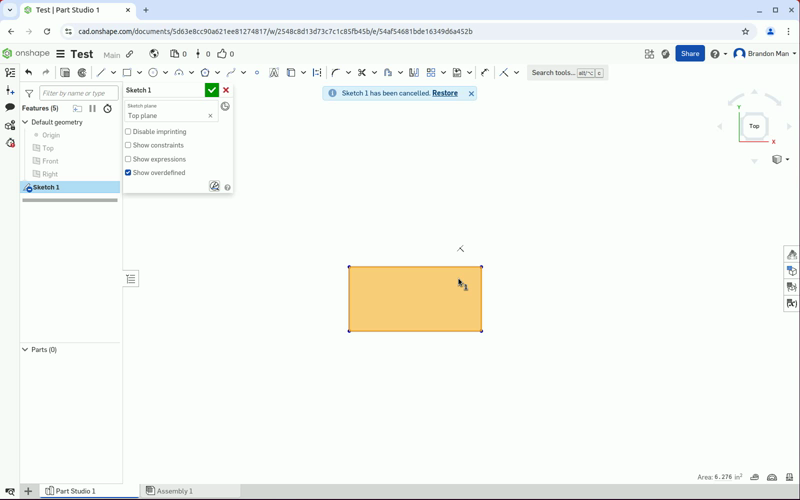
scroll(-6)
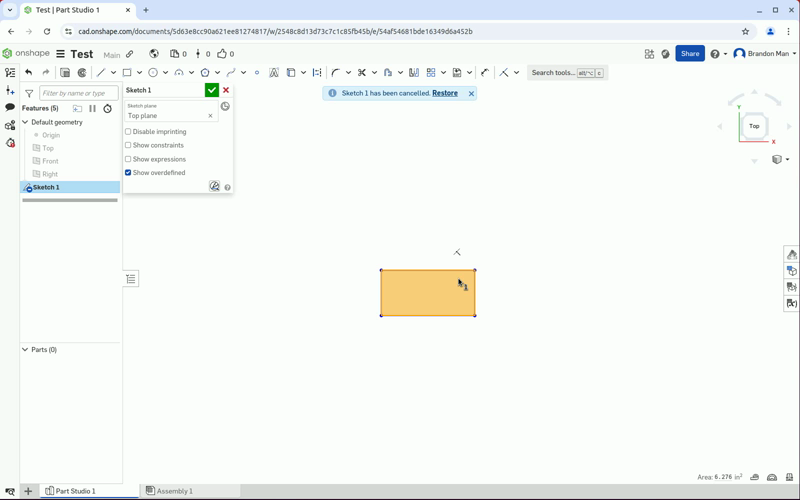
scroll(-6)
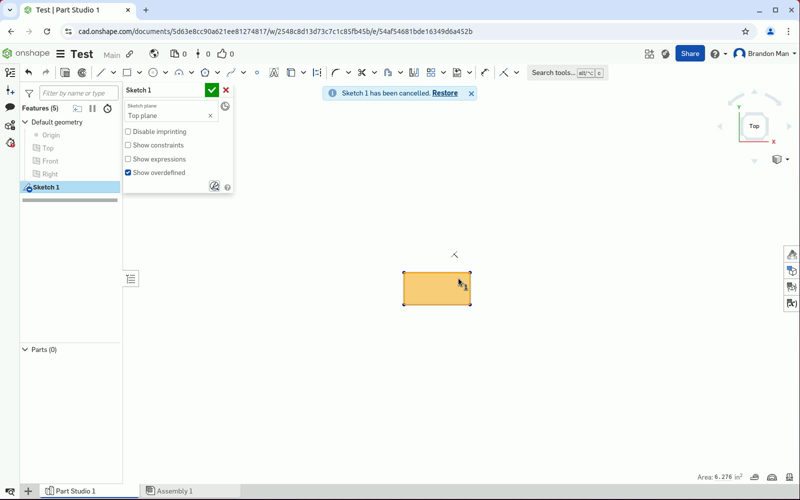
scroll(-6)
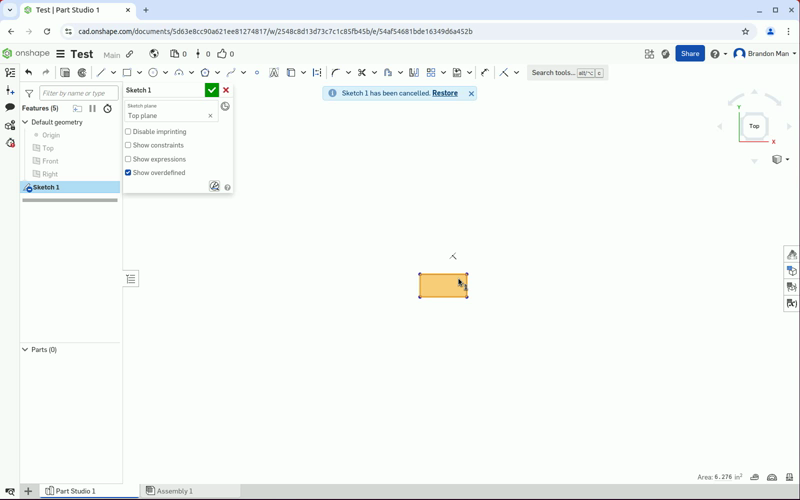
scroll(-6)
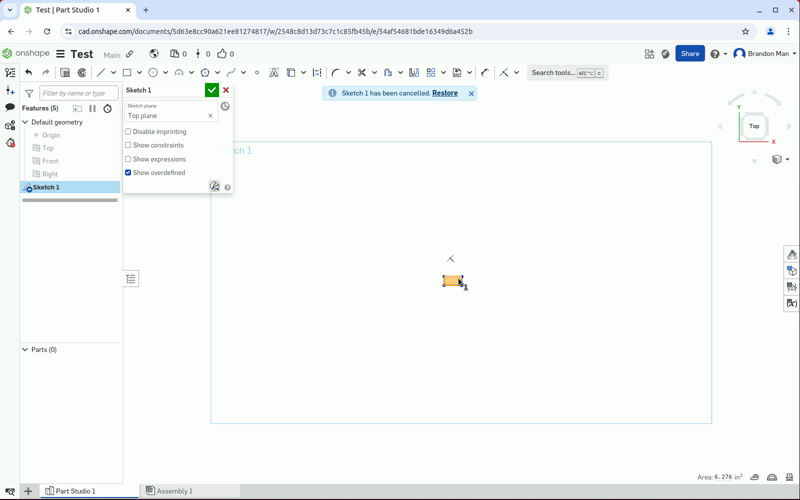
mouse_move(73, 352)
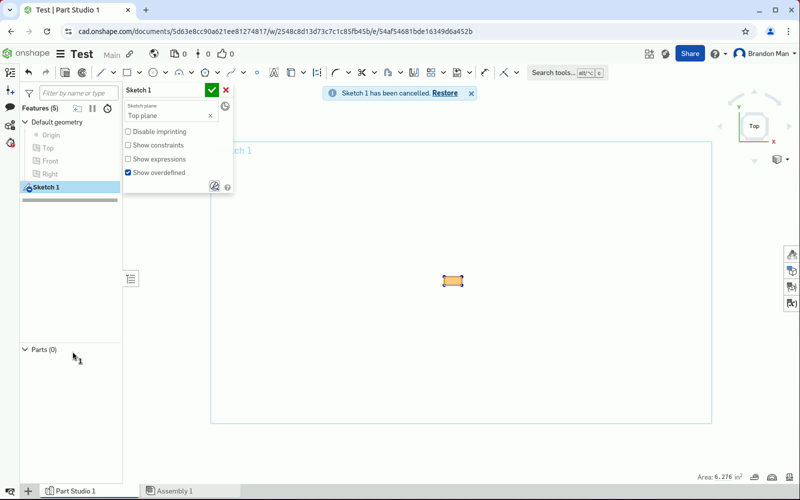
key(shift+y)
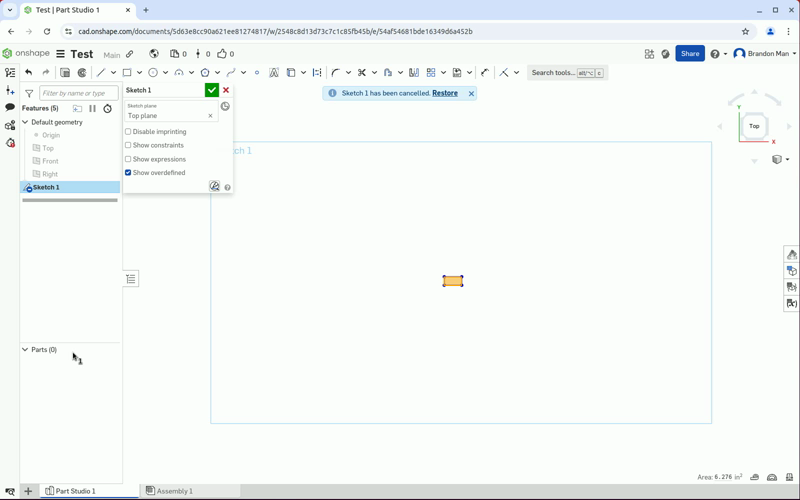
key(shift+e)
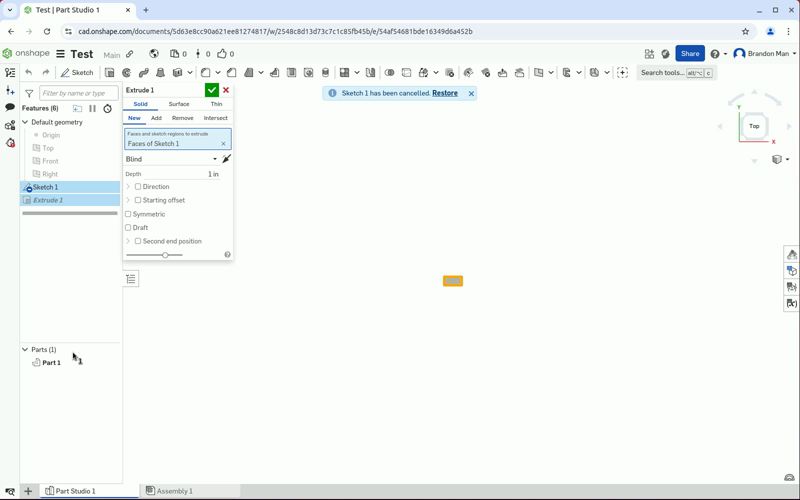
mouse_move(143, 106)
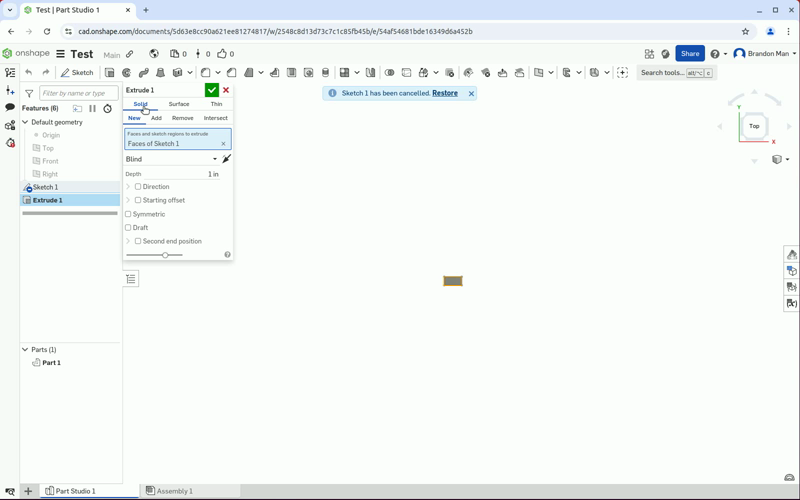
click(143, 106)
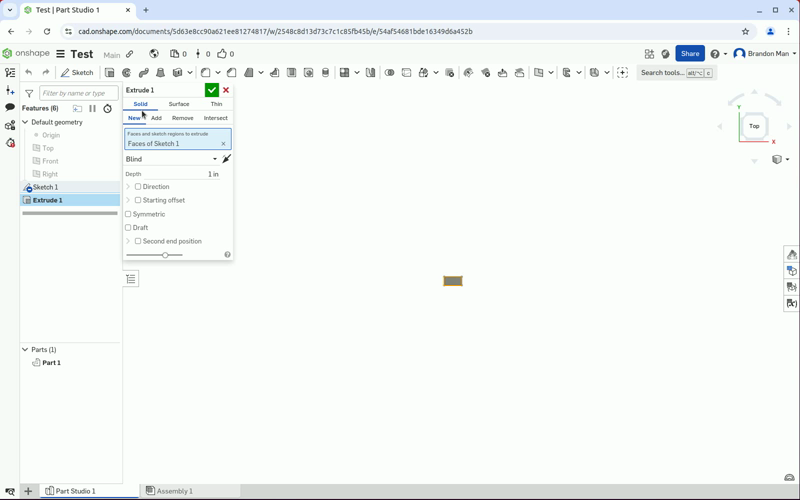
mouse_move(137, 120)
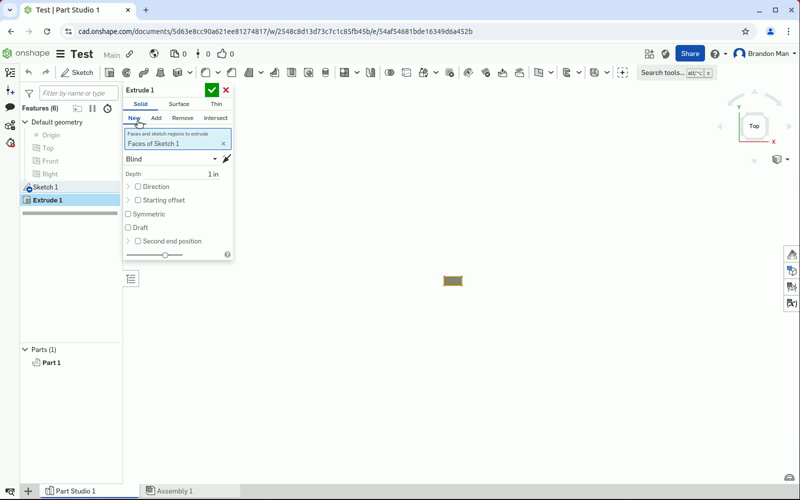
click(137, 120)
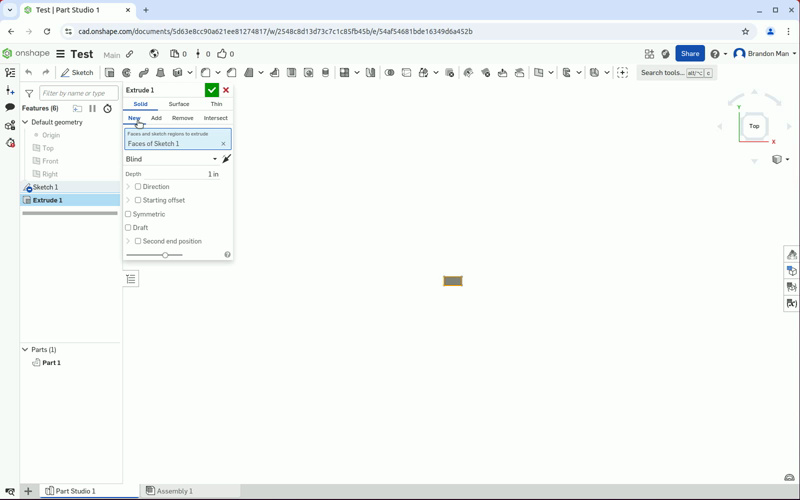
key(tab, 4)
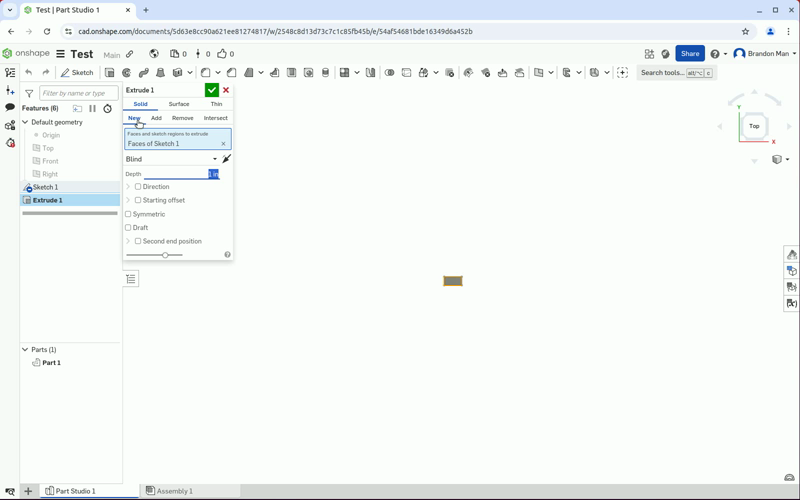
text(14.924)
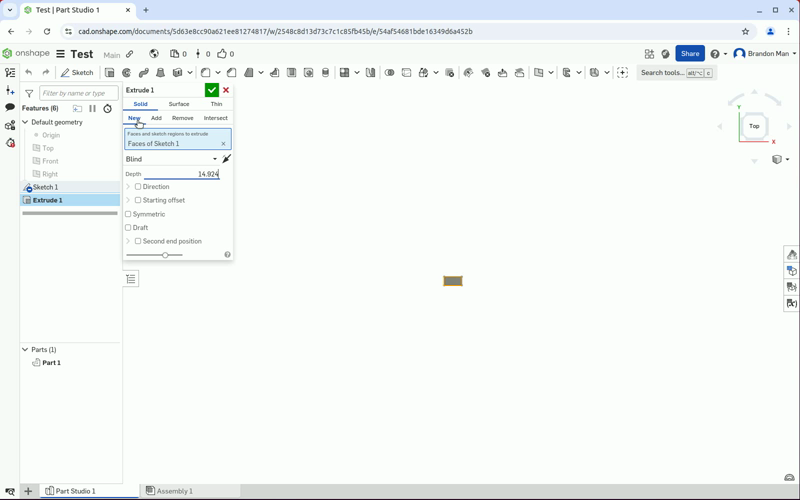
key(enter)
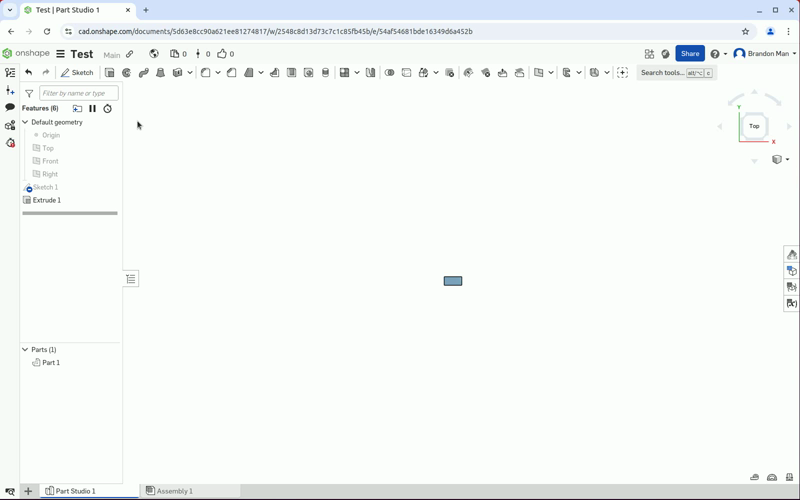
key(shift+h)
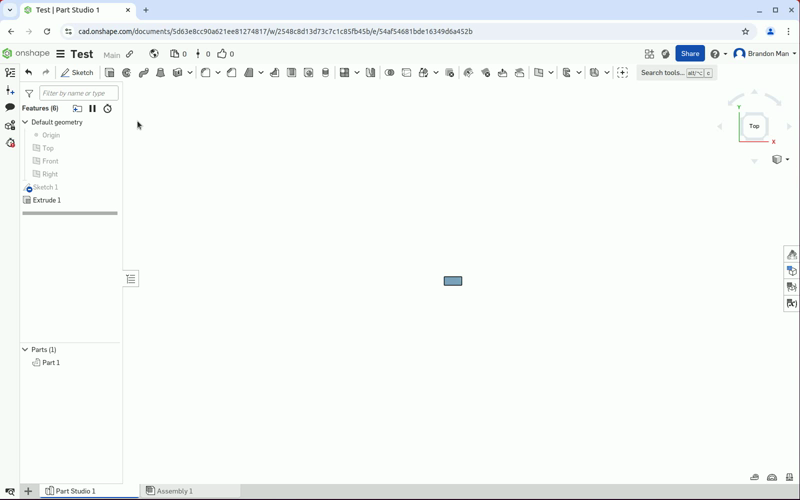
key(shift+h)
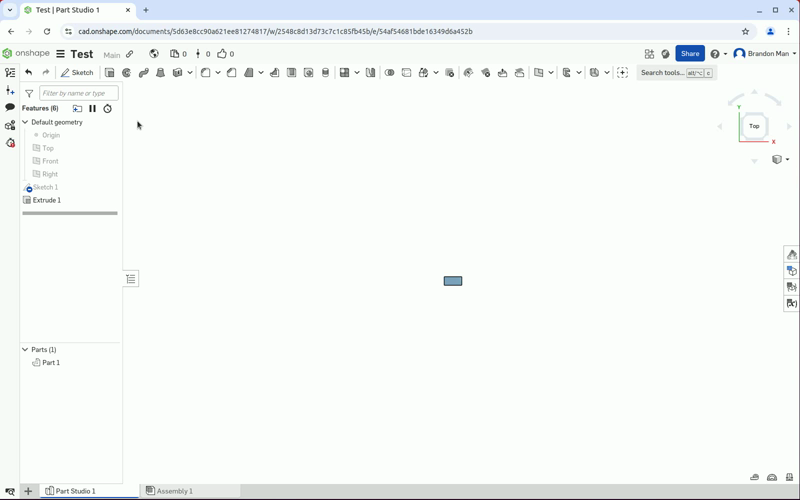
mouse_move(73, 189)
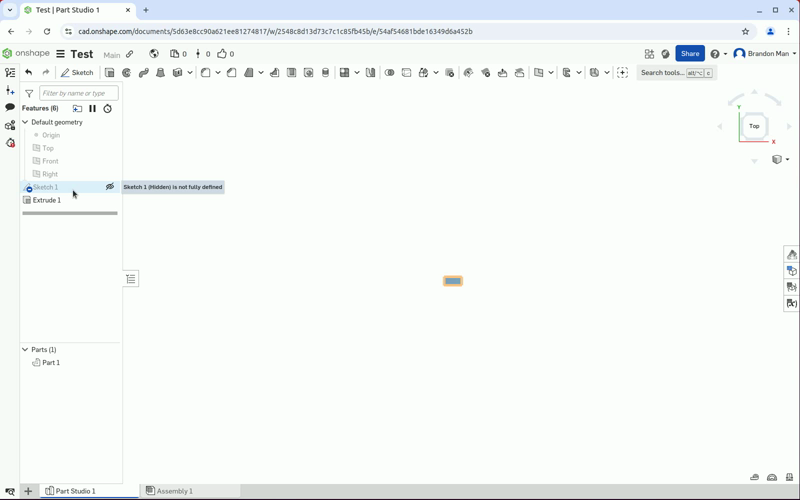
click(73, 189)
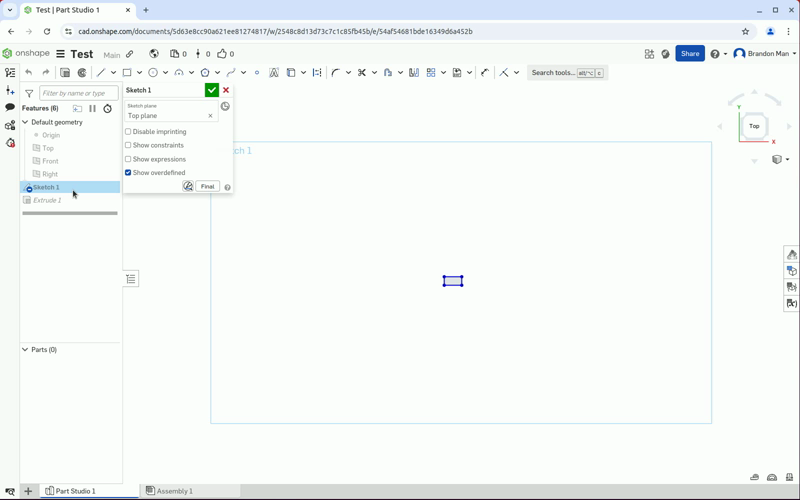
mouse_move(229, 92)
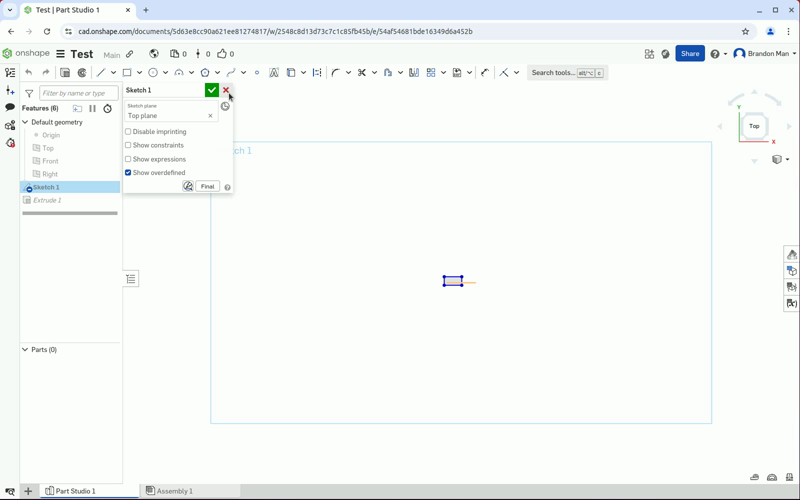
click(229, 92)
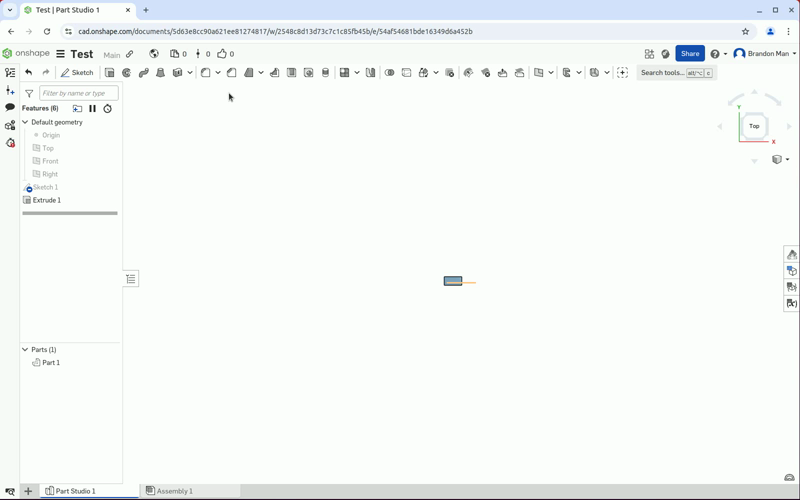
mouse_move(73, 352)
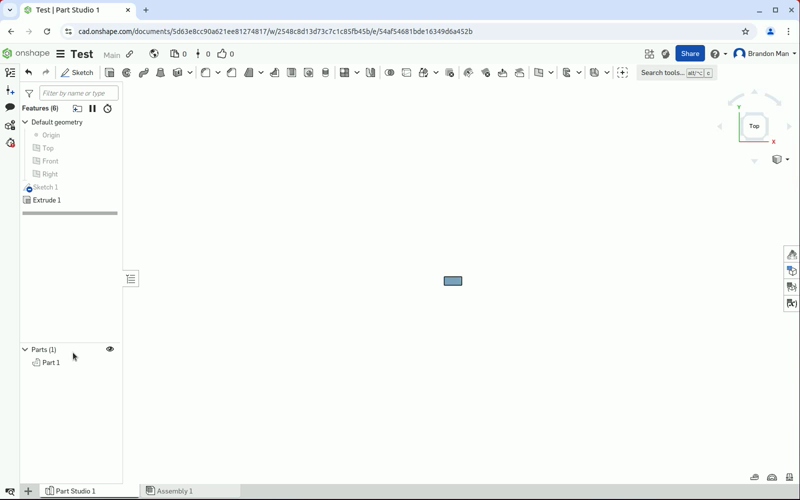
key(y)
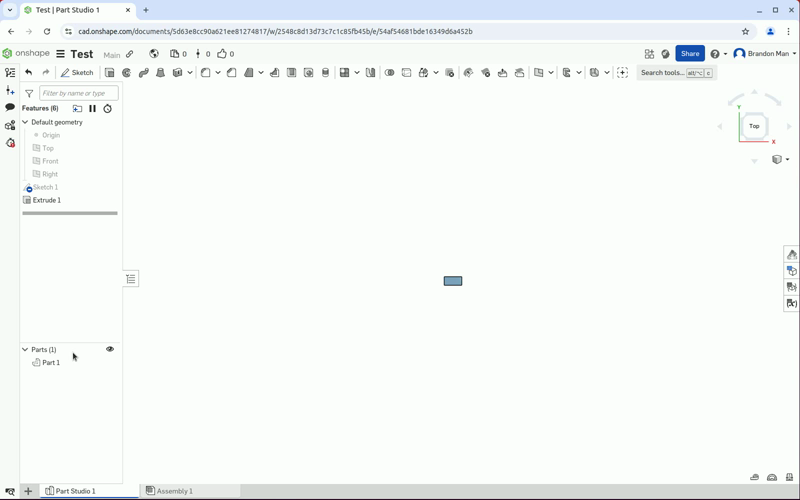
key(shift+p)
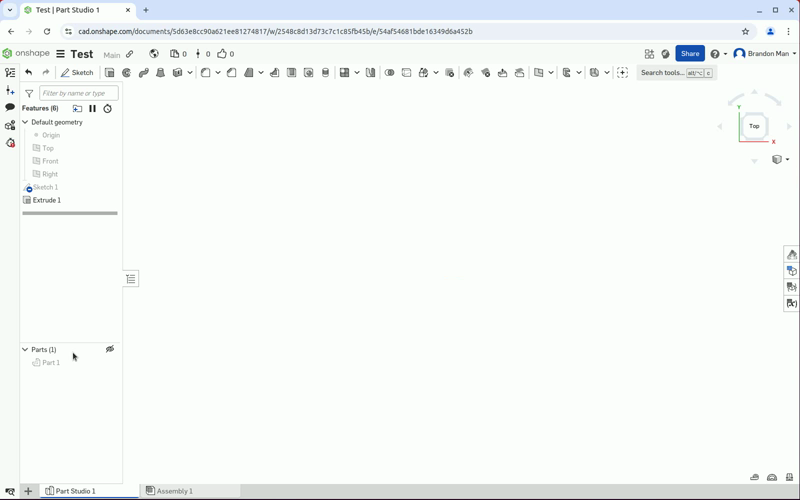
key(space)
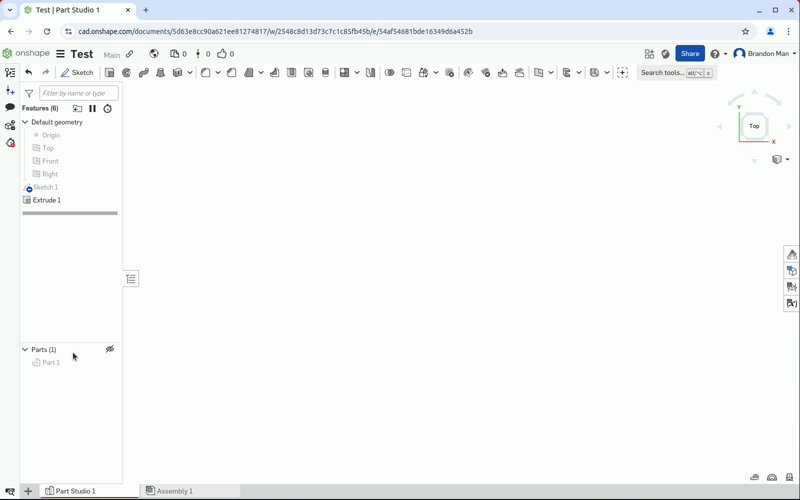
key_down(shift)
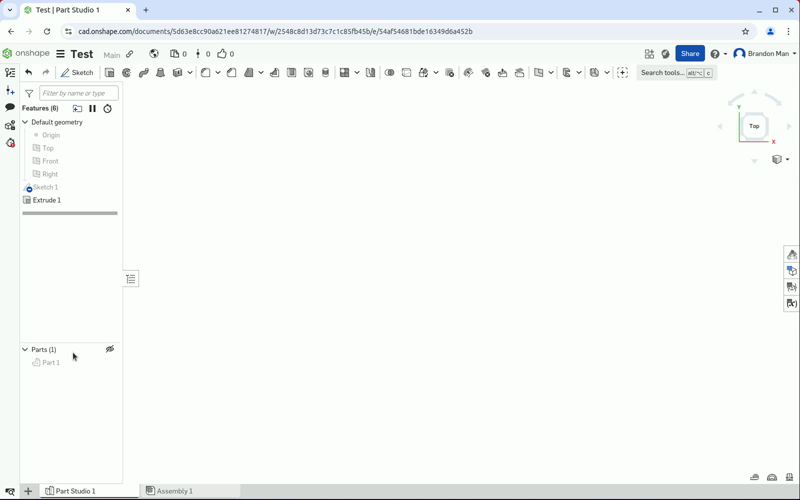
key(up)
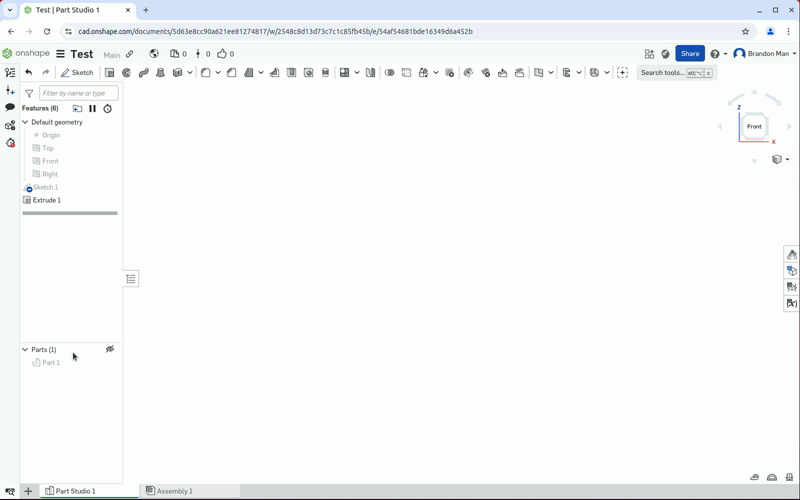
key_up(shift)
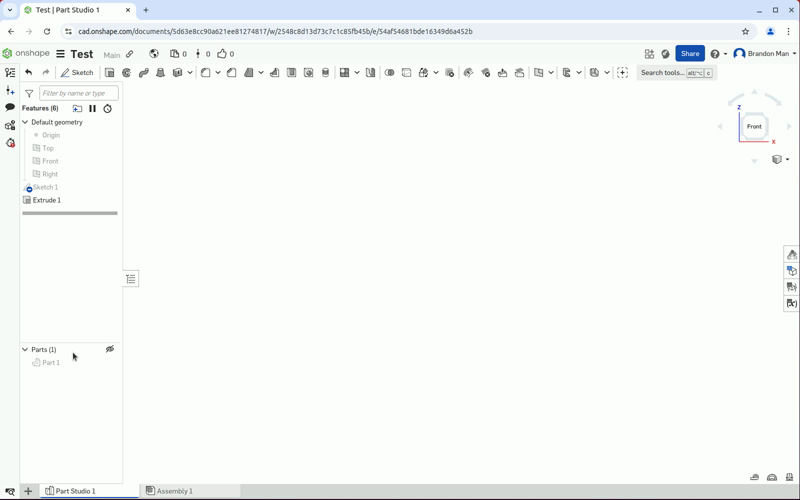
mouse_move(73, 352)
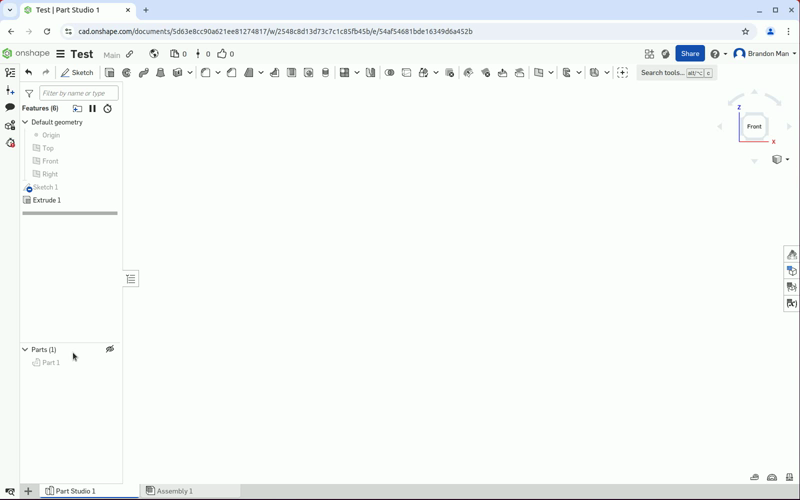
key(shift+y)
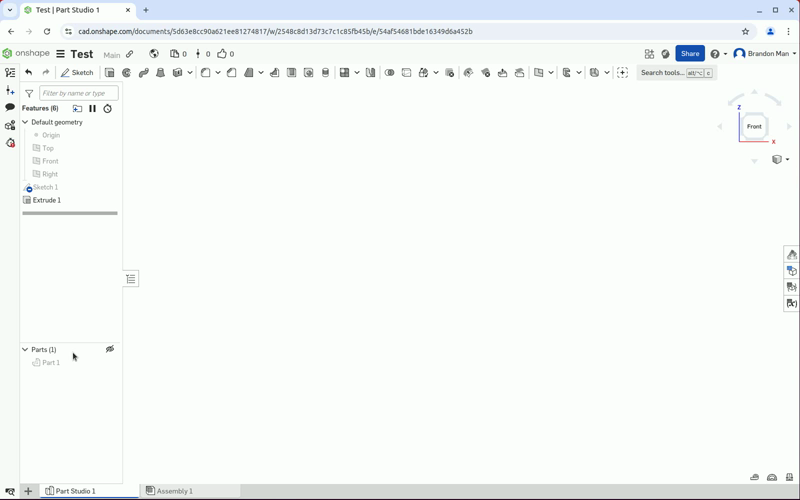
key(shift+s)
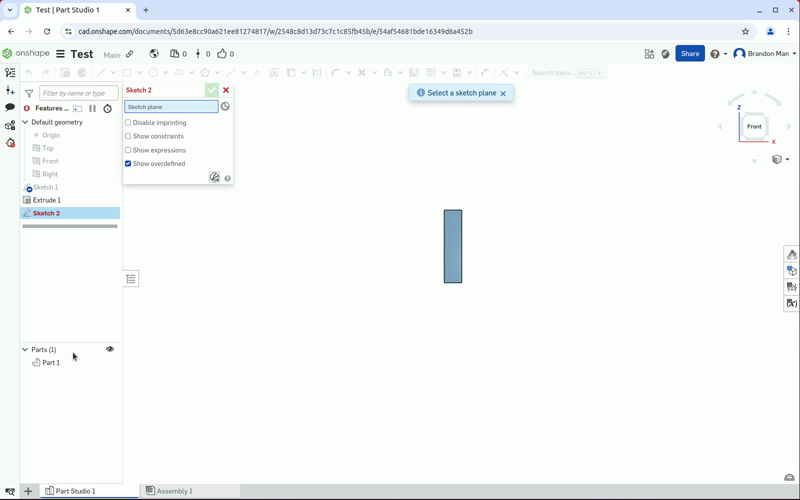
mouse_move(73, 163)
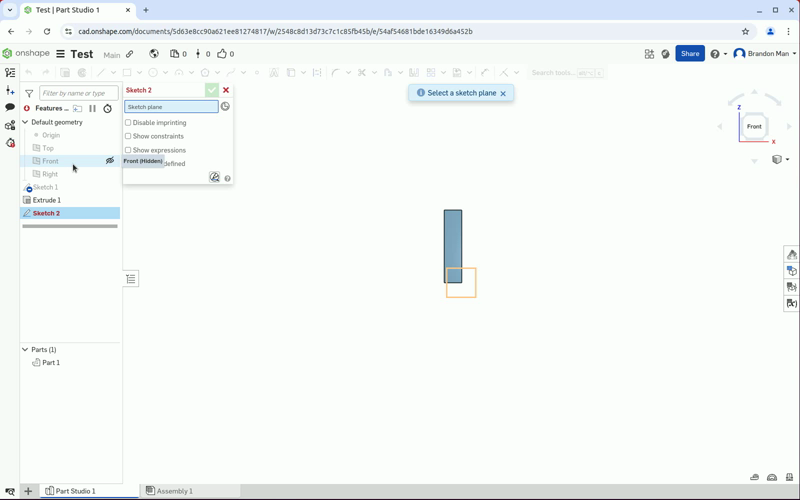
click(73, 163)
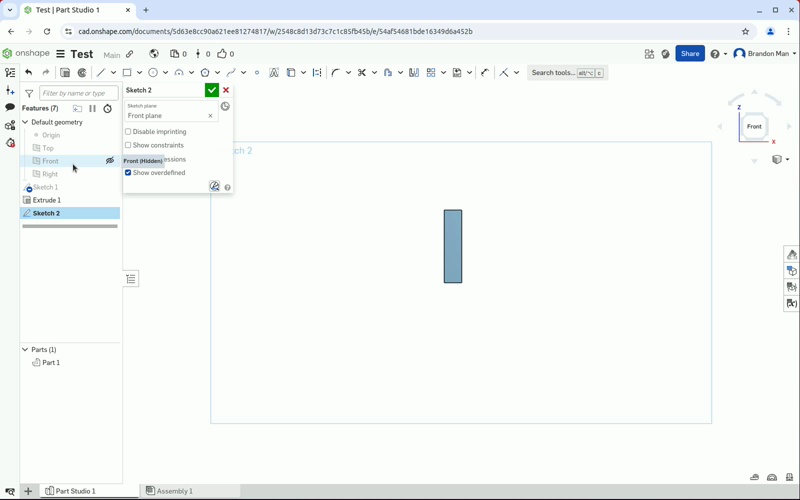
mouse_move(73, 352)
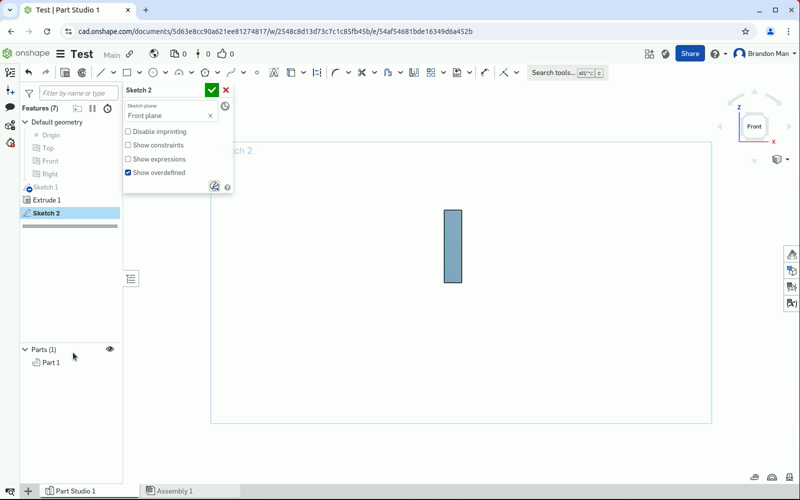
key(y)
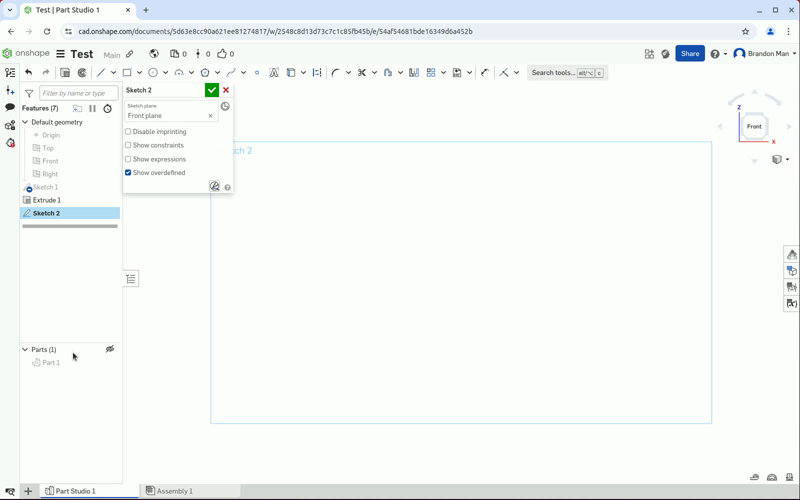
key(l)
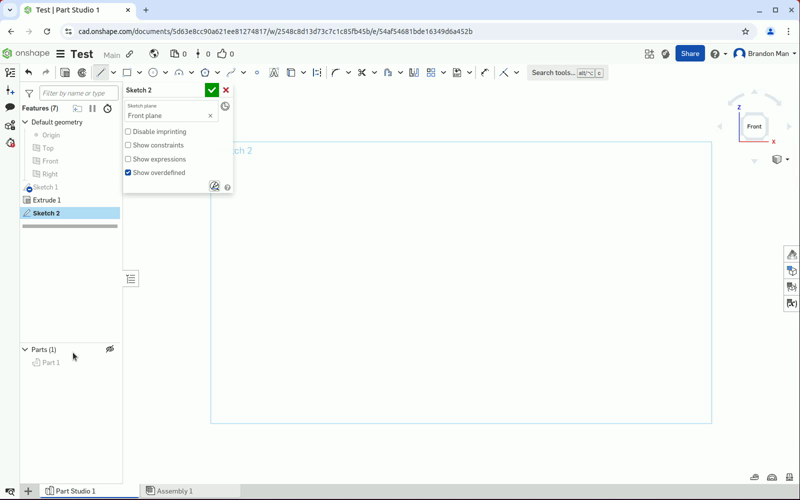
key_down(shift)
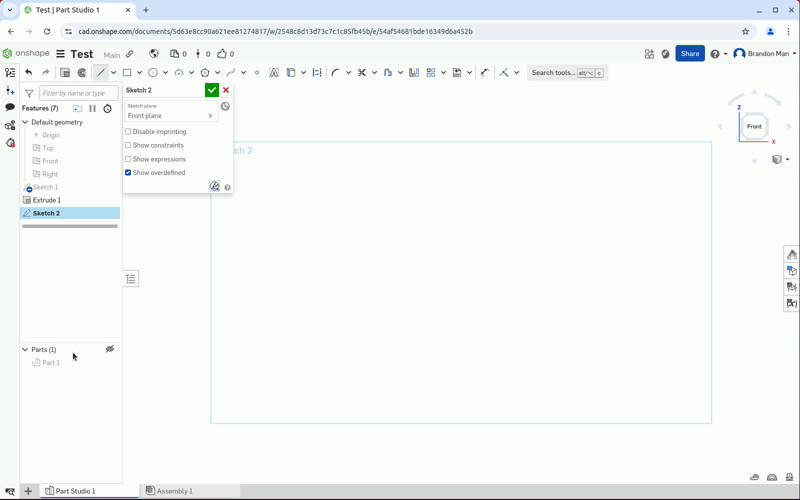
mouse_move(521, 306)
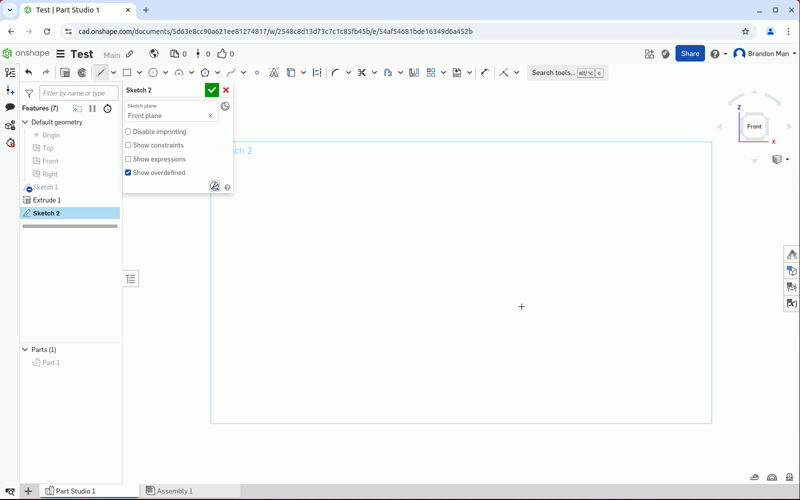
click(521, 306)
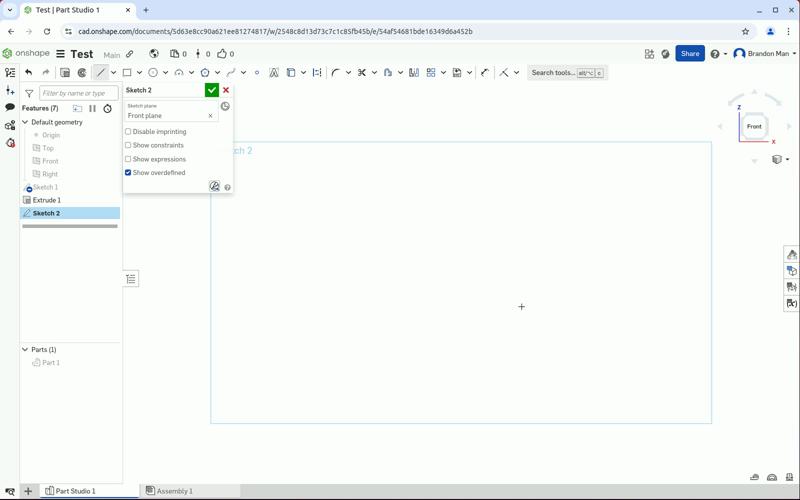
key_up(shift)
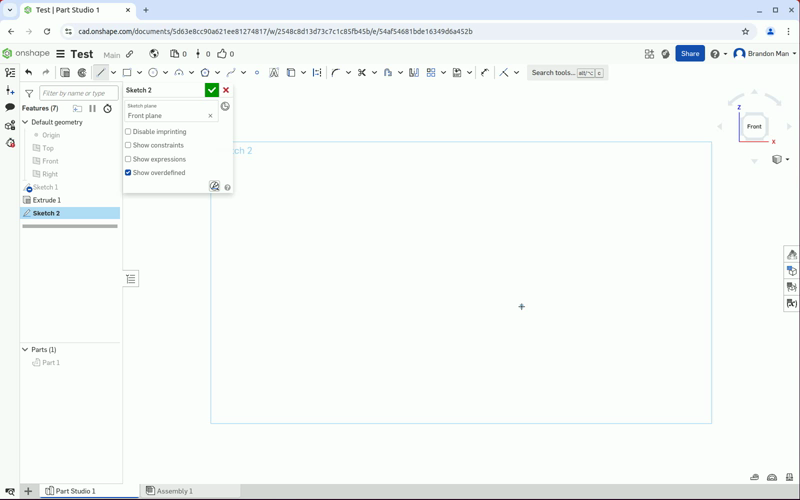
key_down(shift)
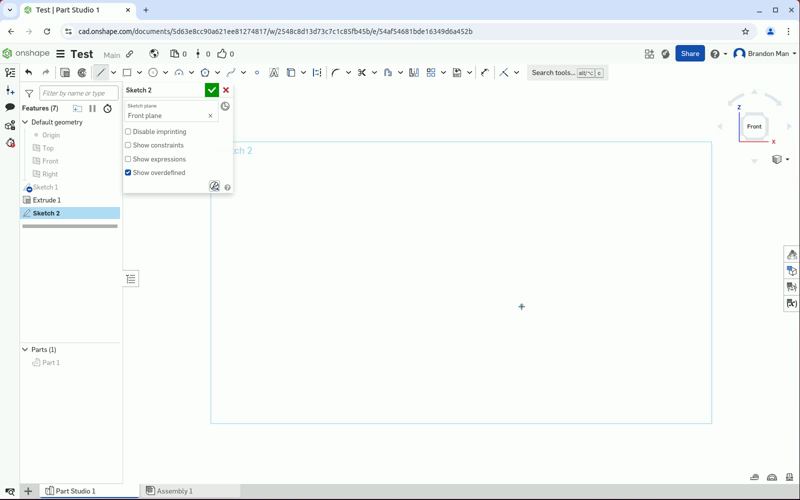
mouse_move(551, 306)
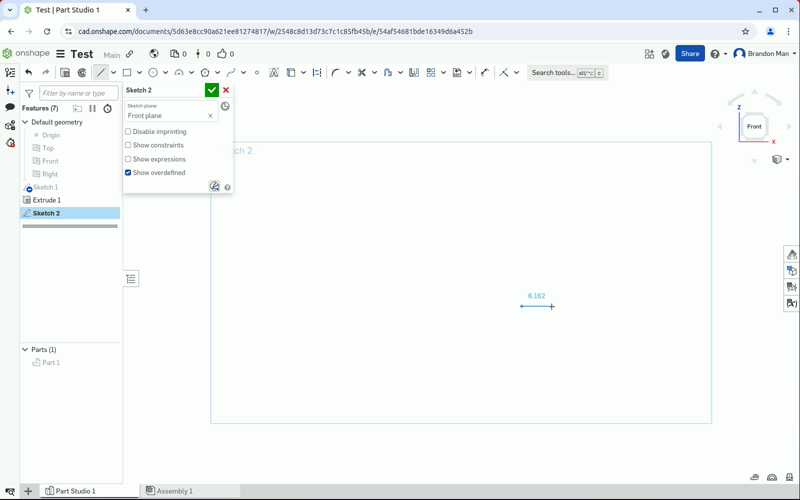
mouse_move(528, 306)
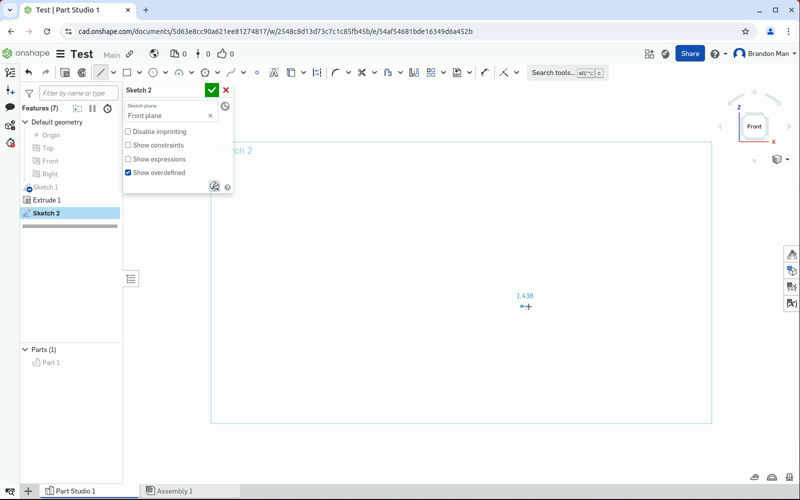
scroll(6)
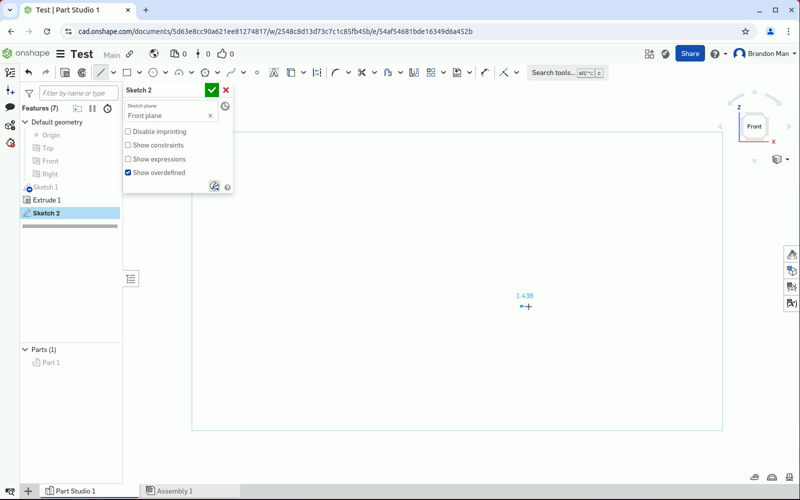
scroll(6)
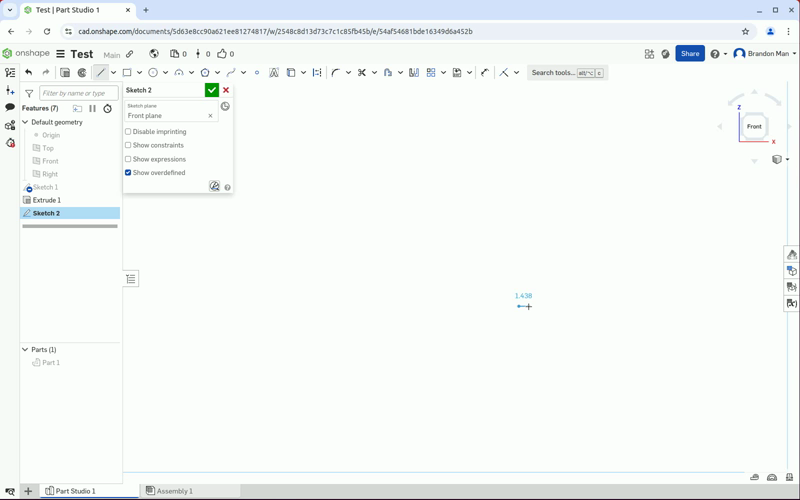
scroll(6)
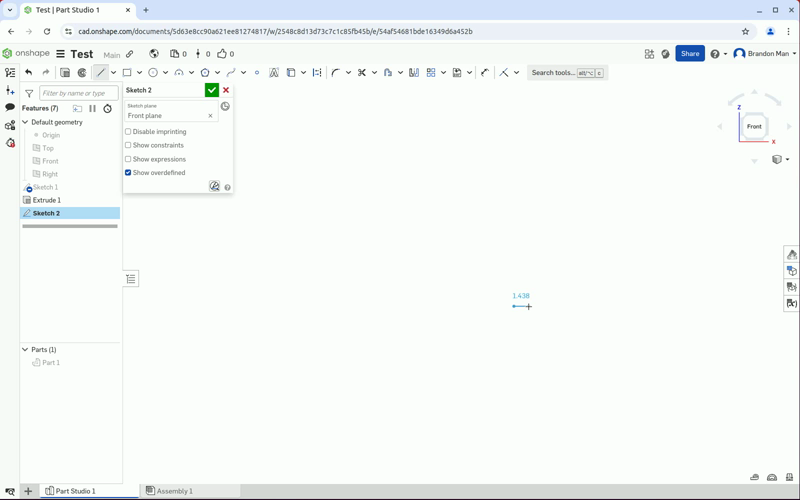
scroll(6)
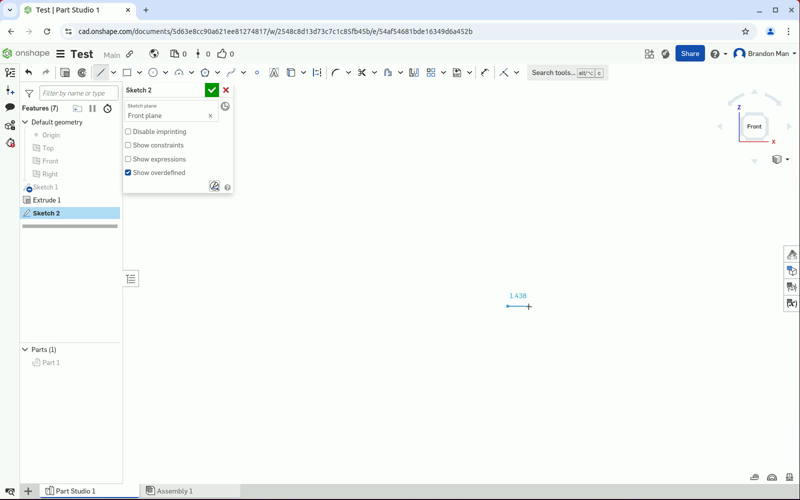
scroll(6)
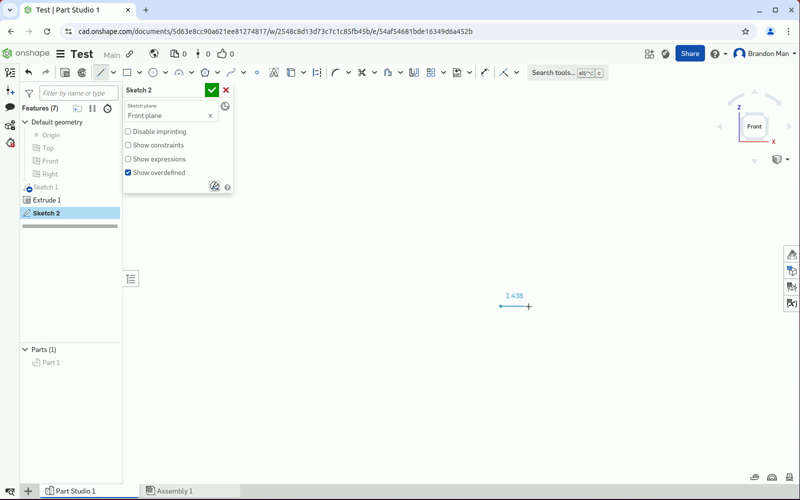
scroll(6)
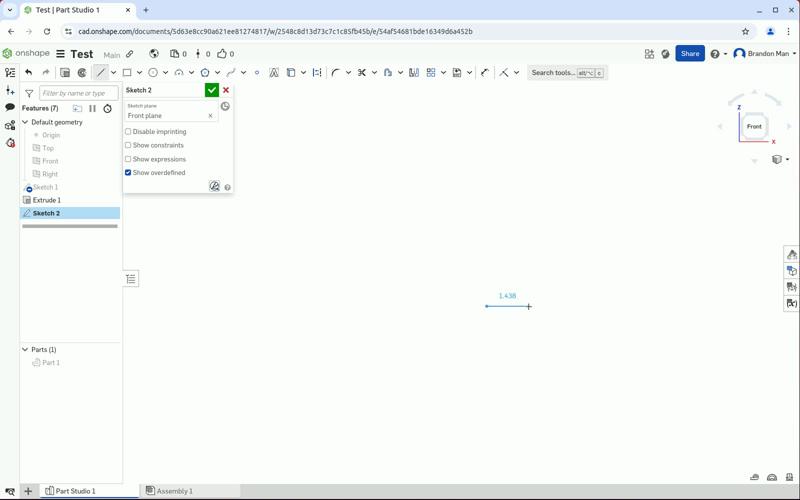
scroll(6)
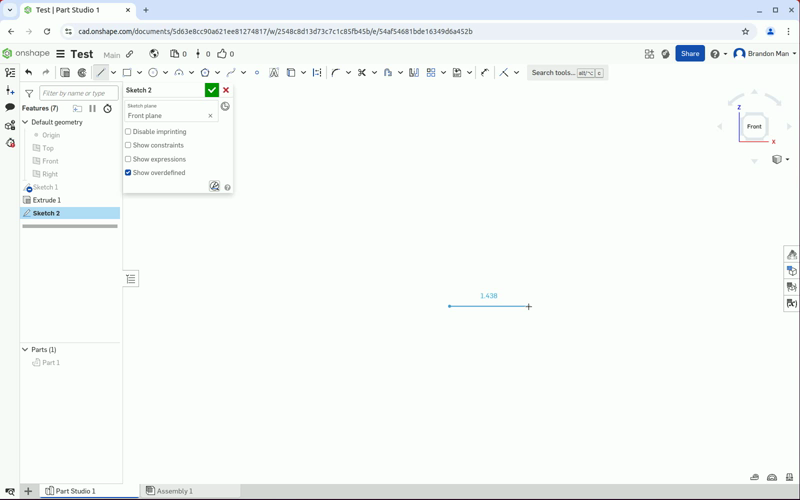
click(528, 306)
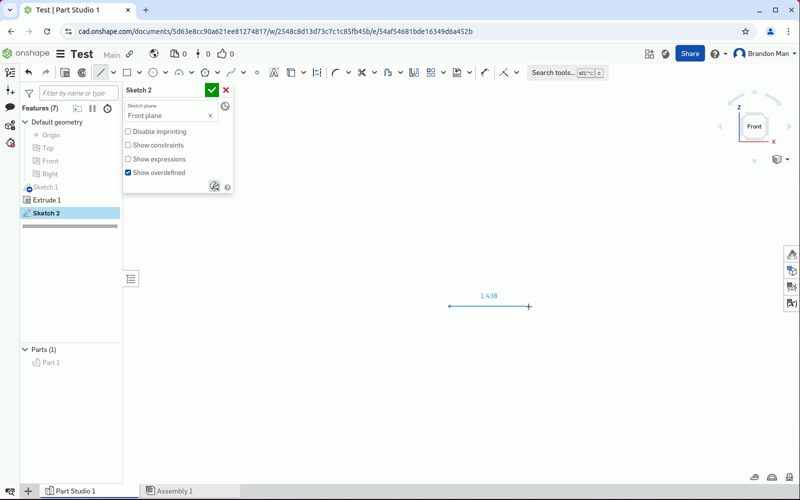
scroll(-6)
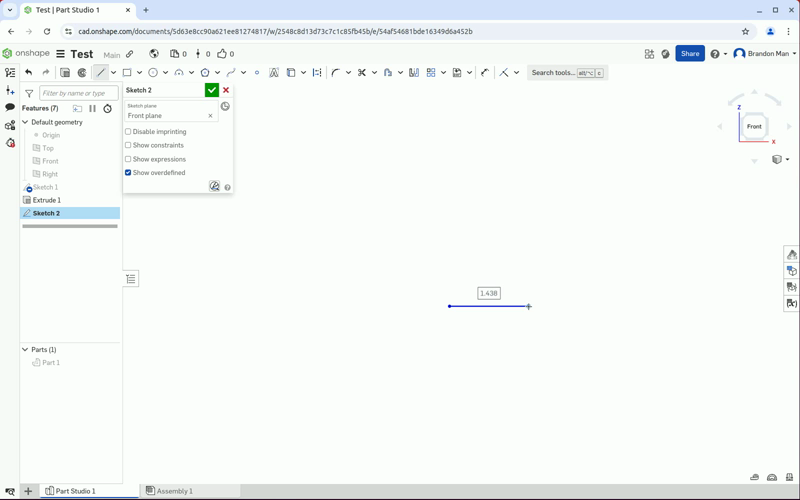
scroll(-6)
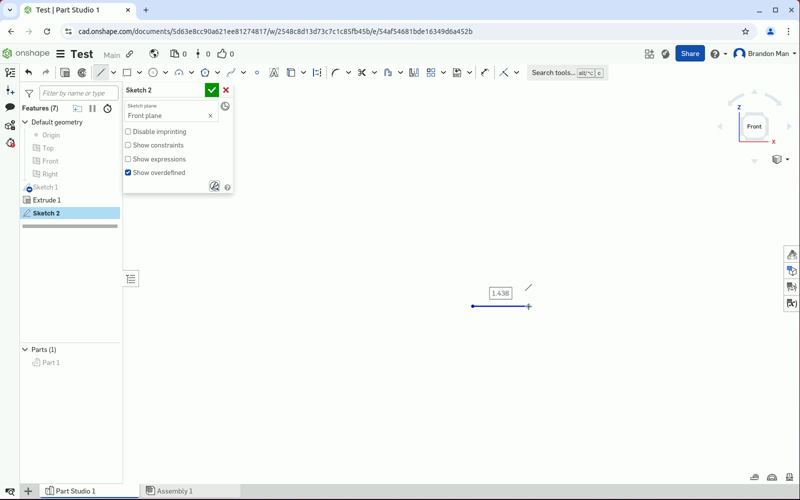
scroll(-6)
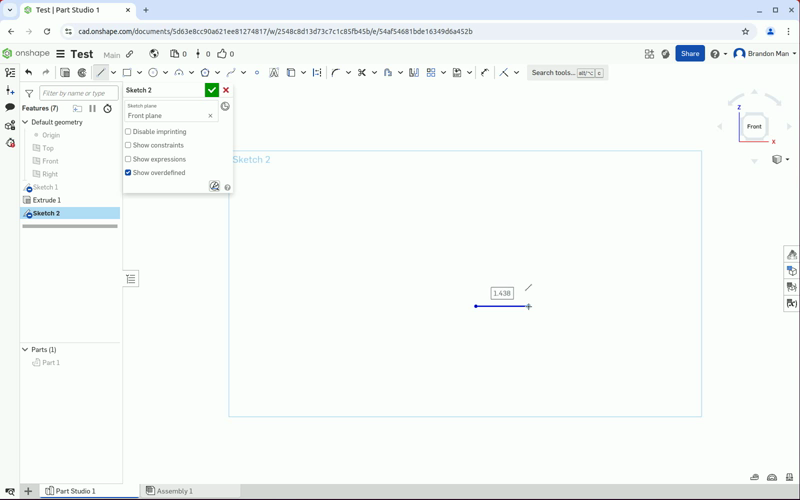
scroll(-6)
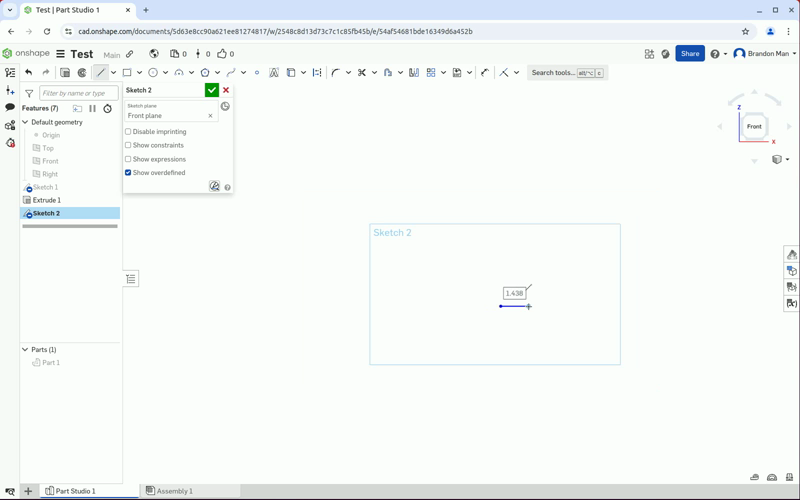
scroll(-6)
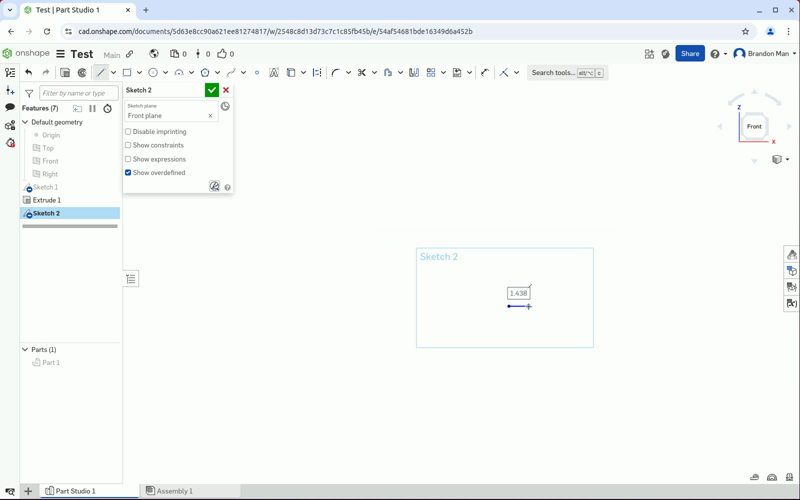
scroll(-6)
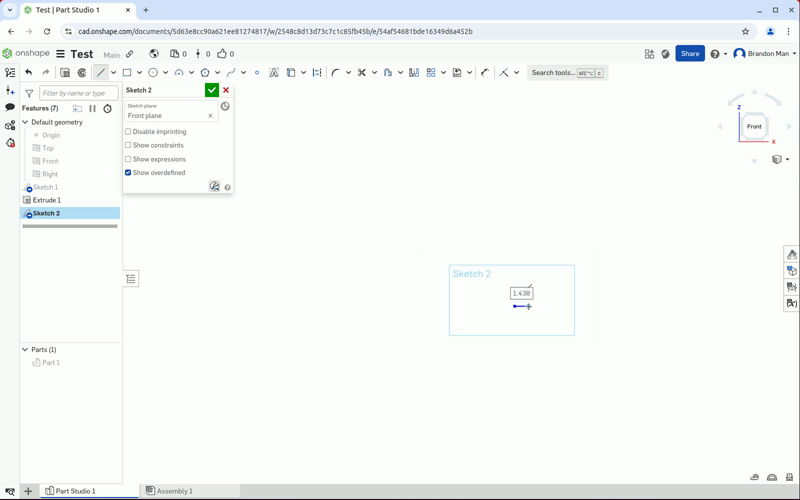
scroll(-6)
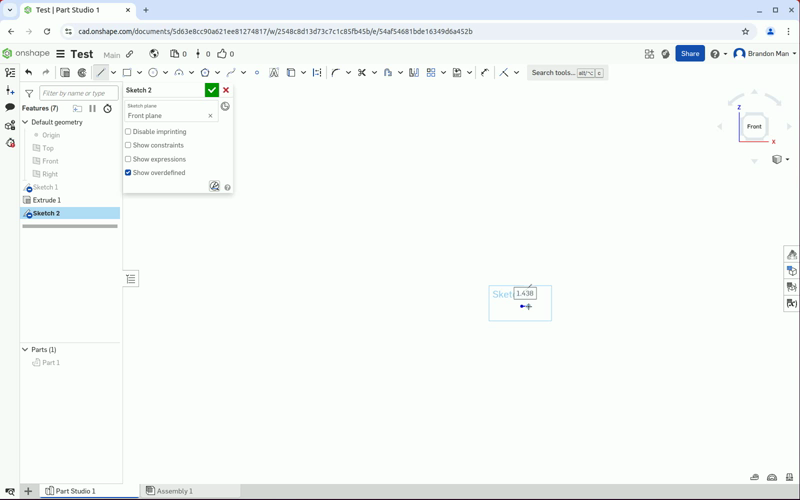
key_up(shift)
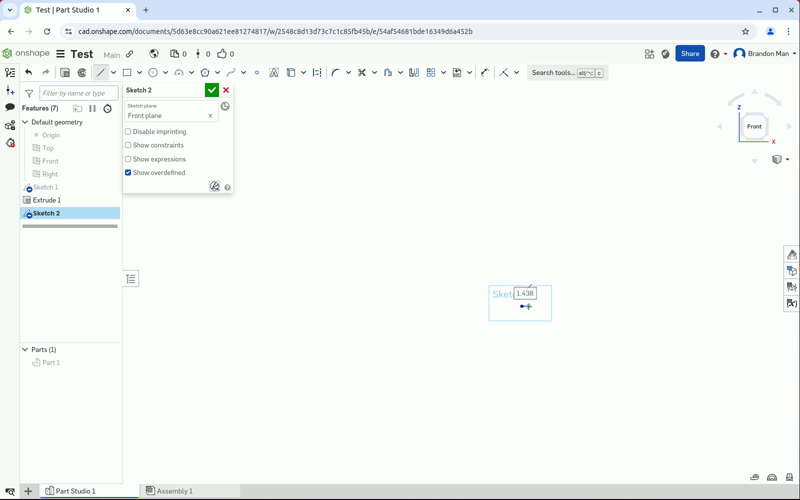
key_down(shift)
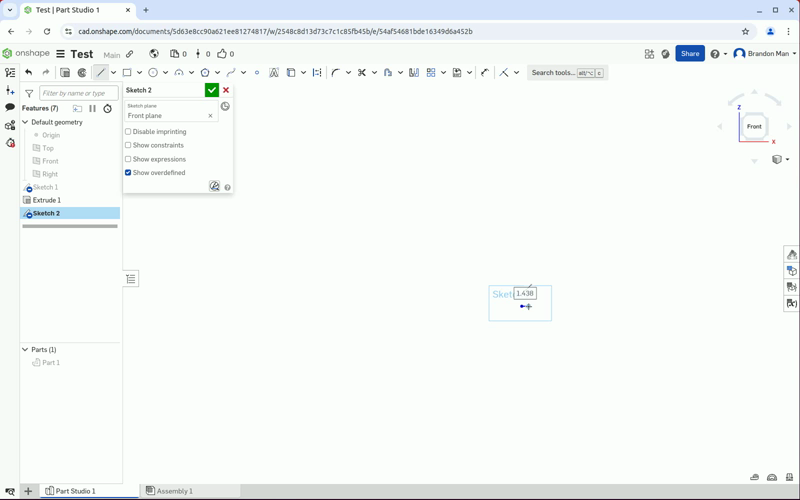
mouse_move(558, 306)
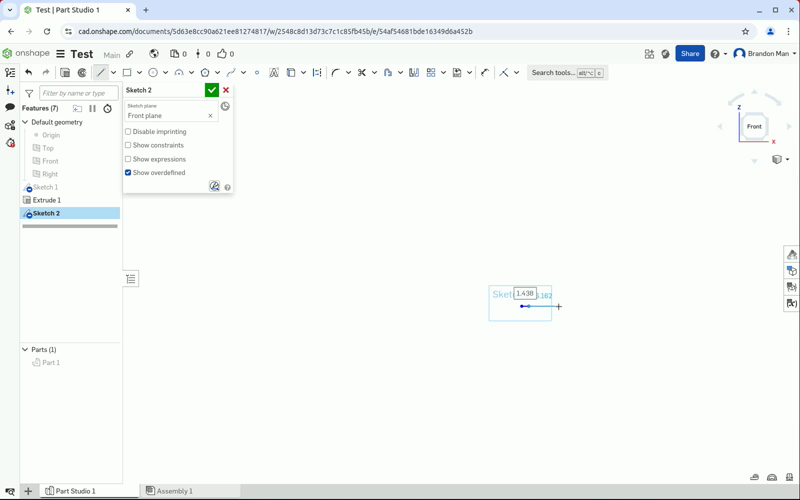
mouse_move(528, 303)
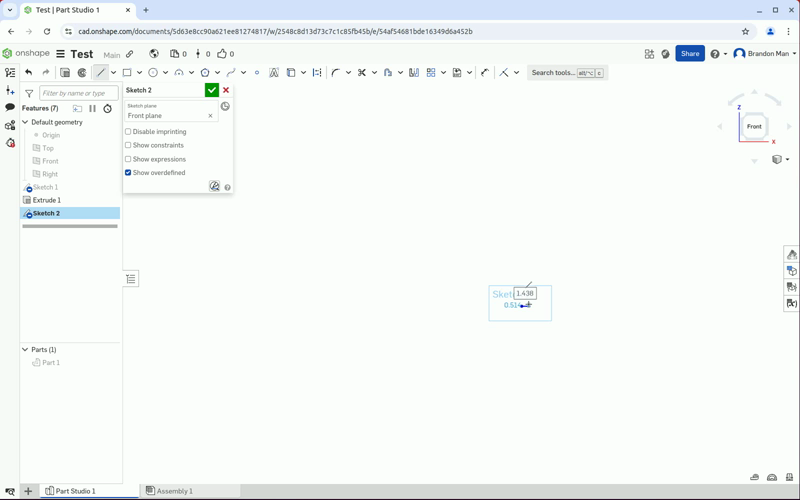
scroll(6)
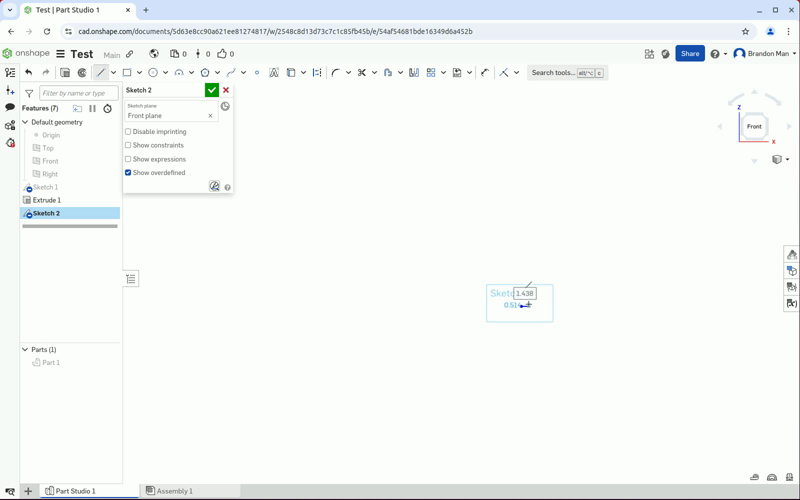
scroll(6)
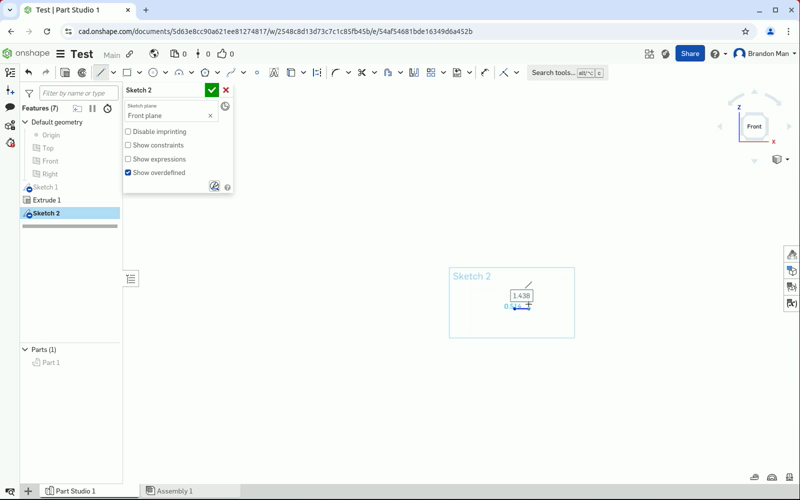
scroll(6)
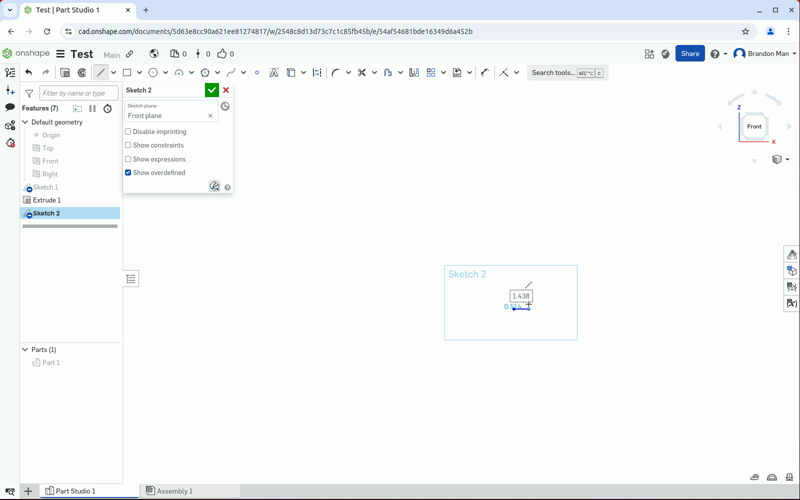
scroll(6)
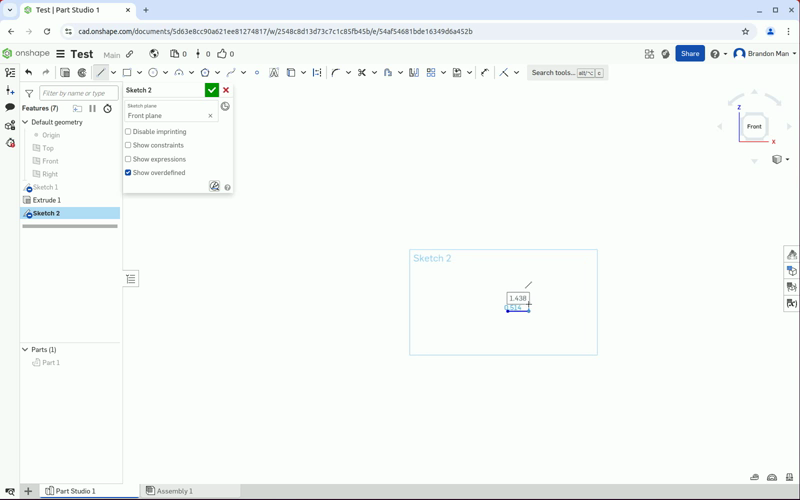
scroll(6)
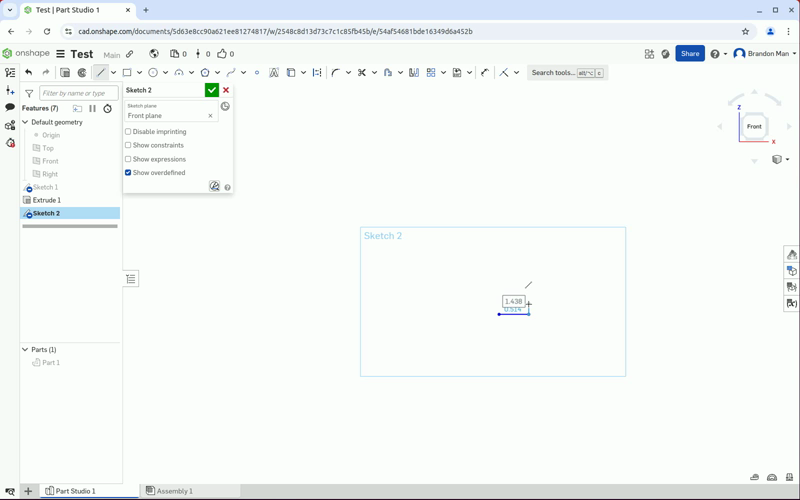
scroll(6)
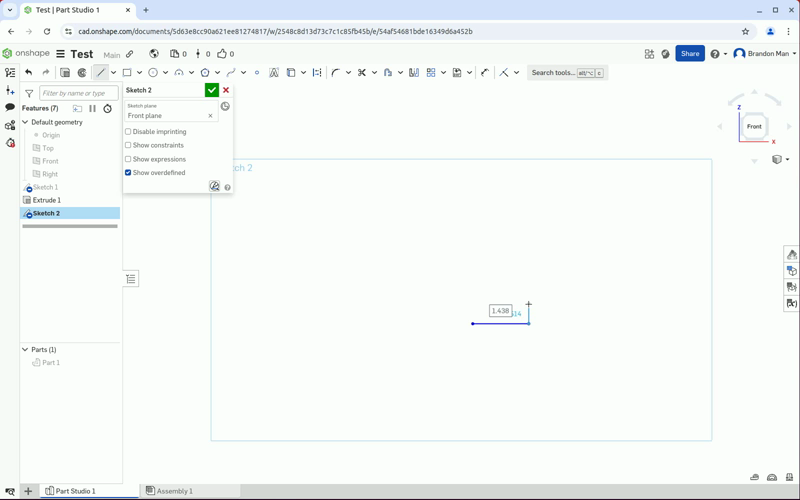
scroll(6)
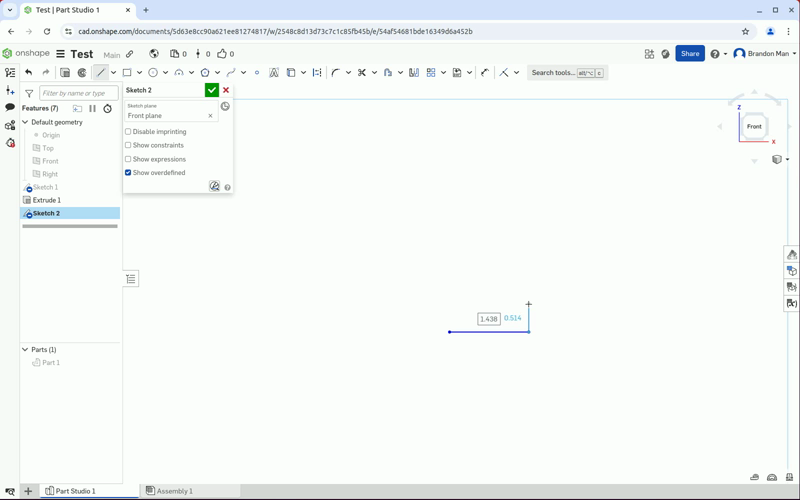
click(528, 303)
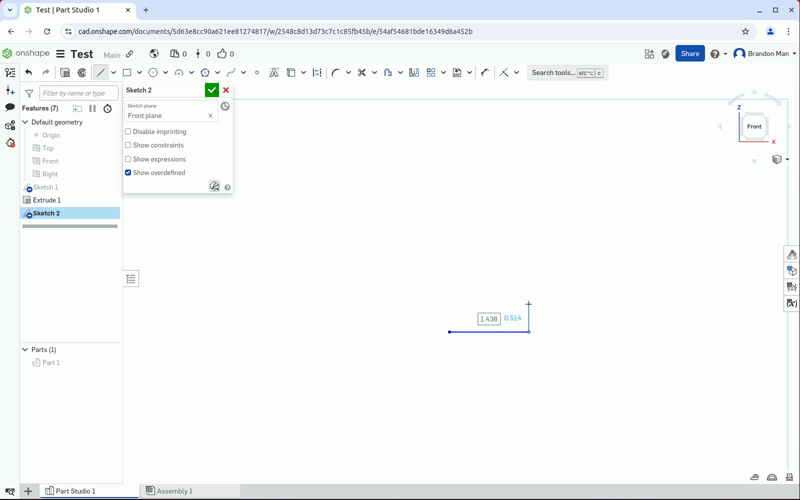
scroll(-6)
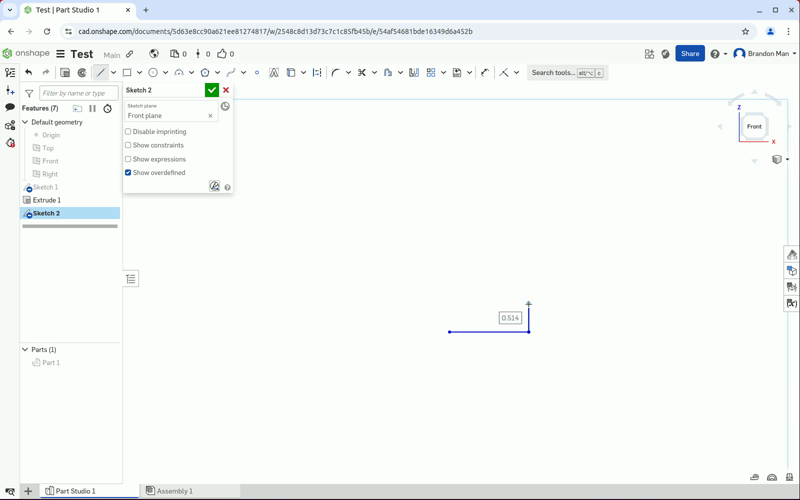
scroll(-6)
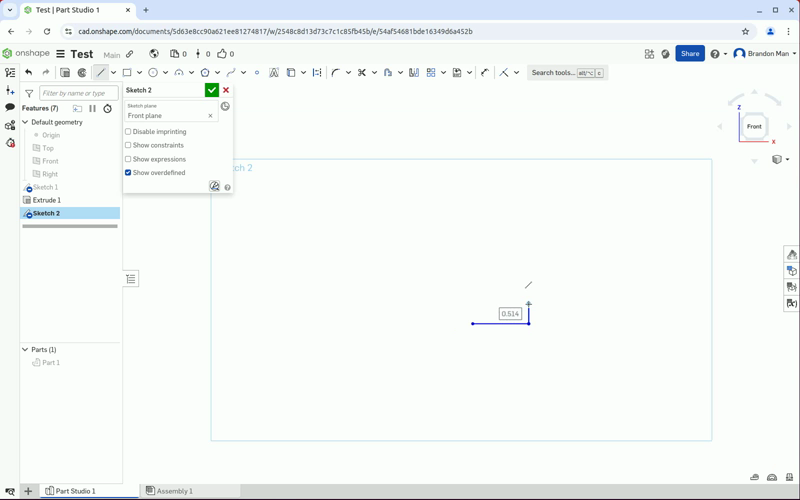
scroll(-6)
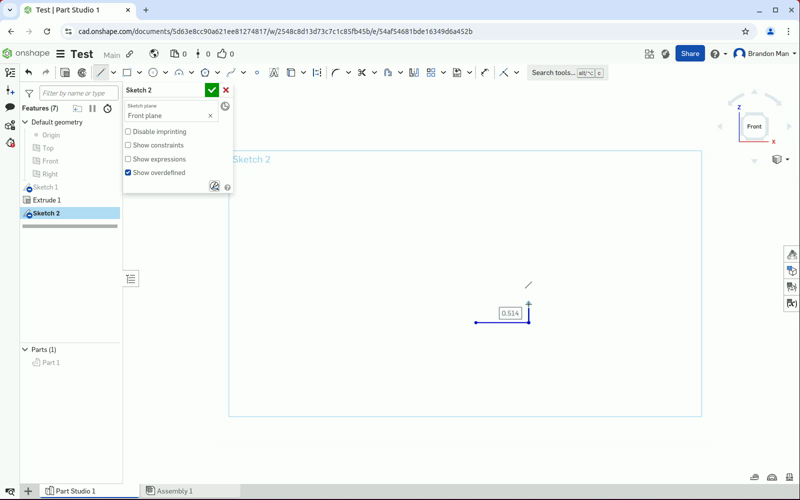
scroll(-6)
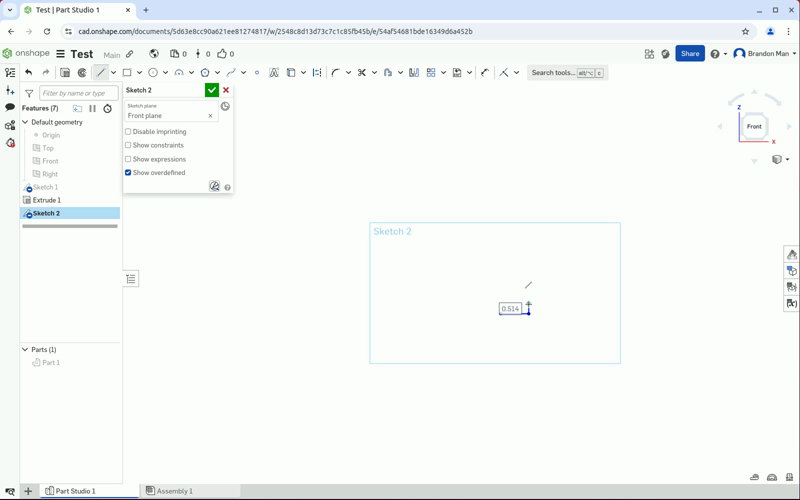
scroll(-6)
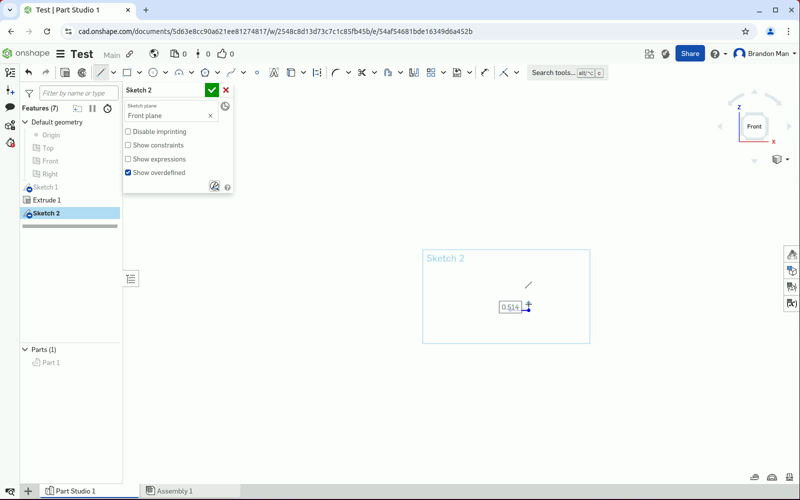
scroll(-6)
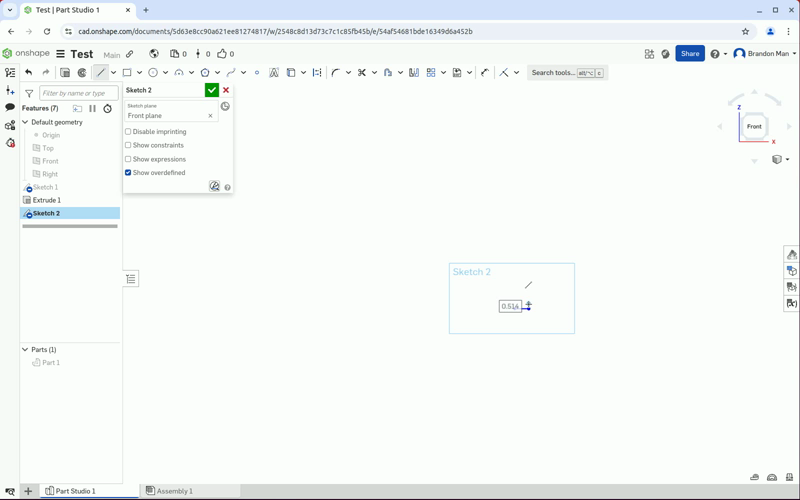
scroll(-6)
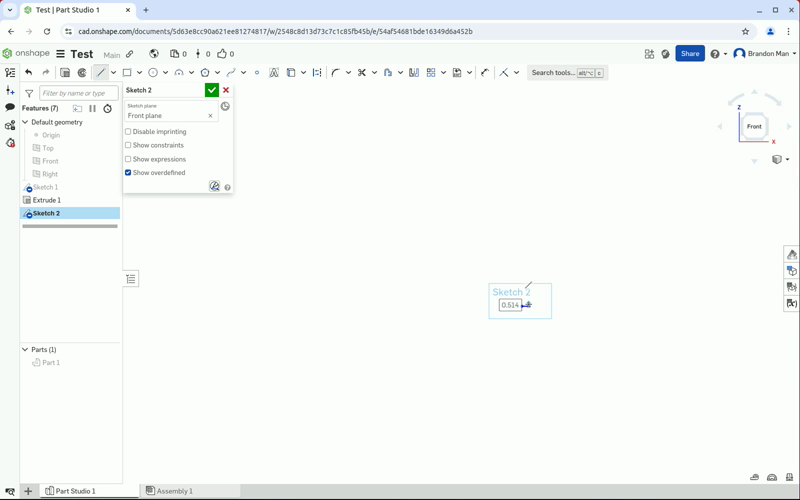
key_up(shift)
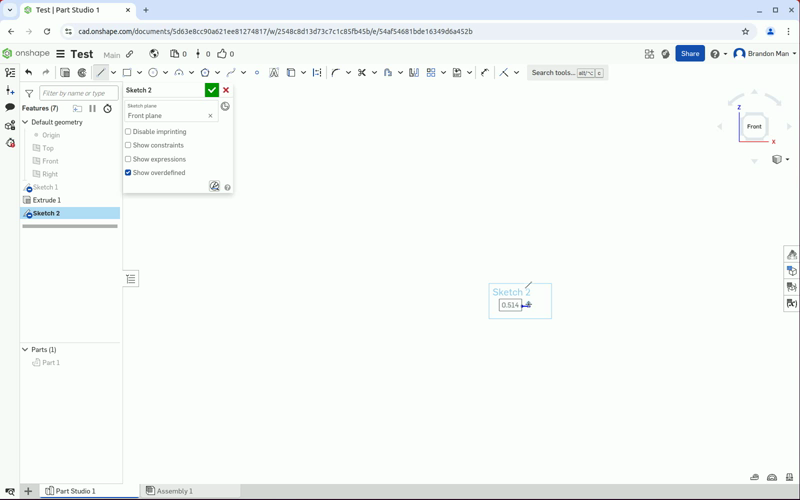
key_down(shift)
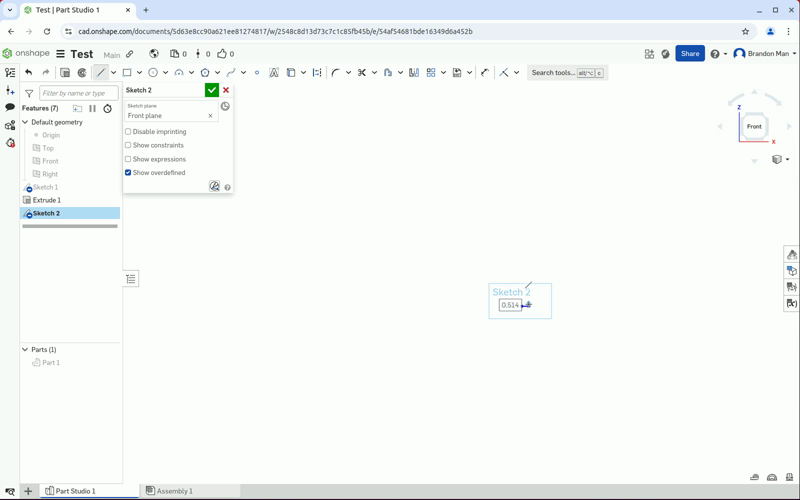
mouse_move(558, 303)
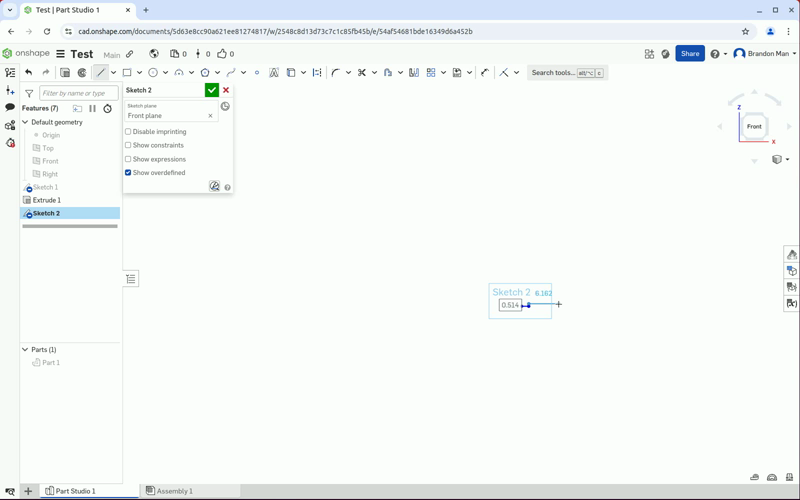
mouse_move(521, 303)
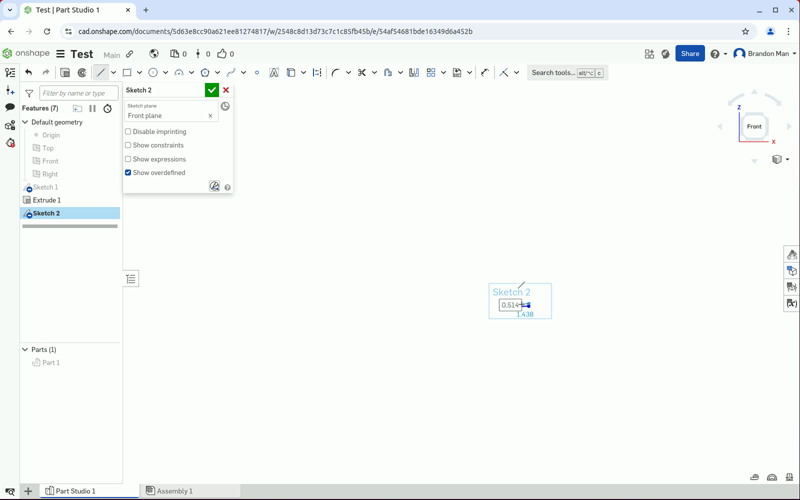
scroll(6)
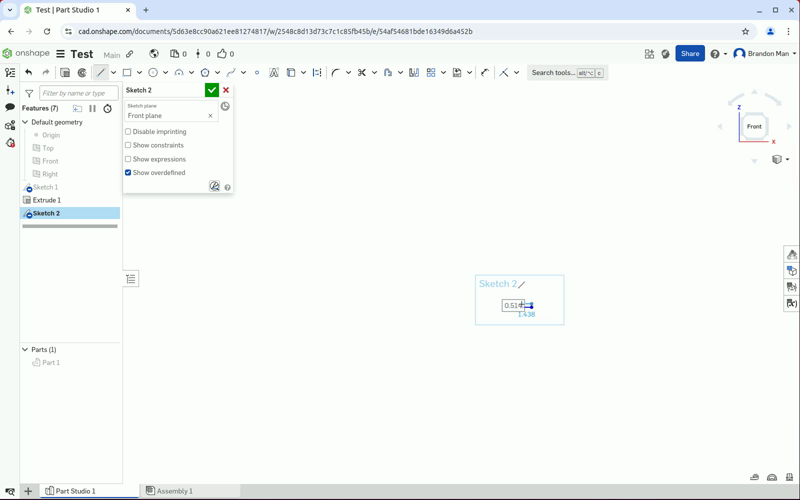
scroll(6)
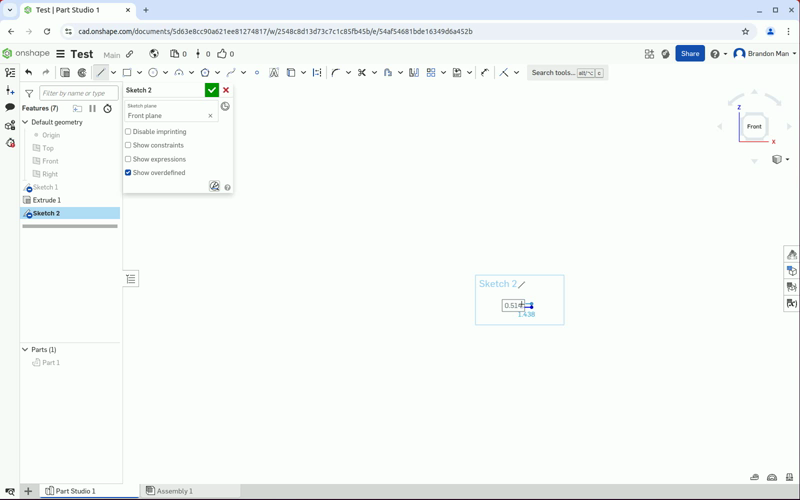
scroll(6)
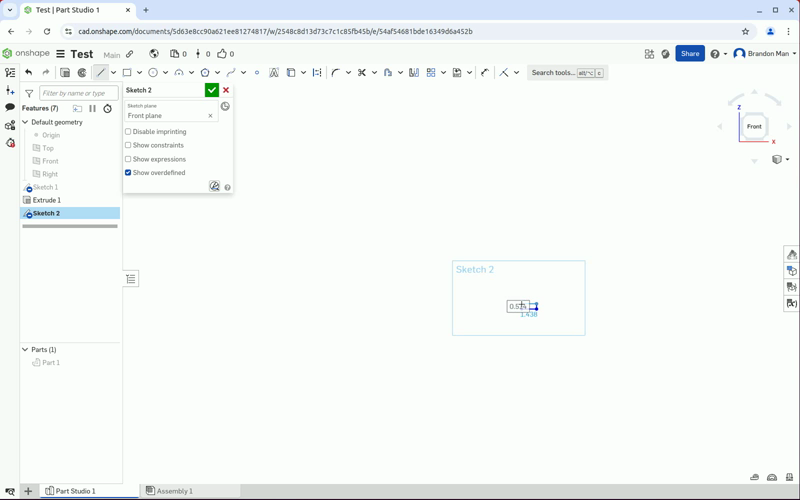
scroll(6)
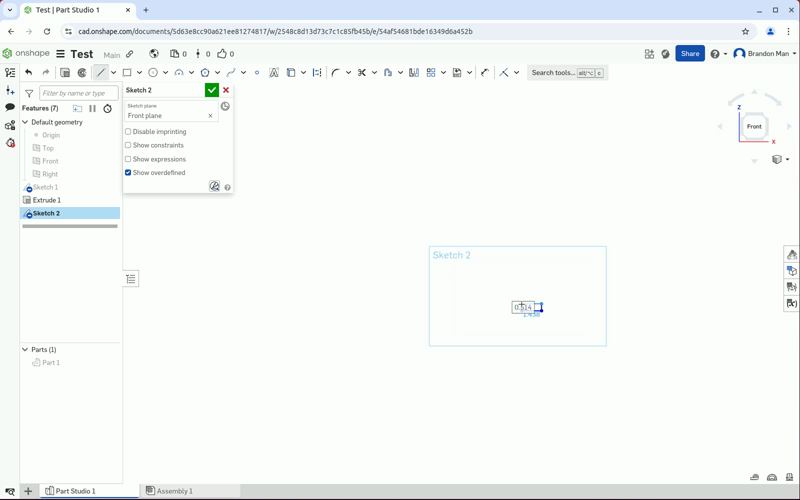
scroll(6)
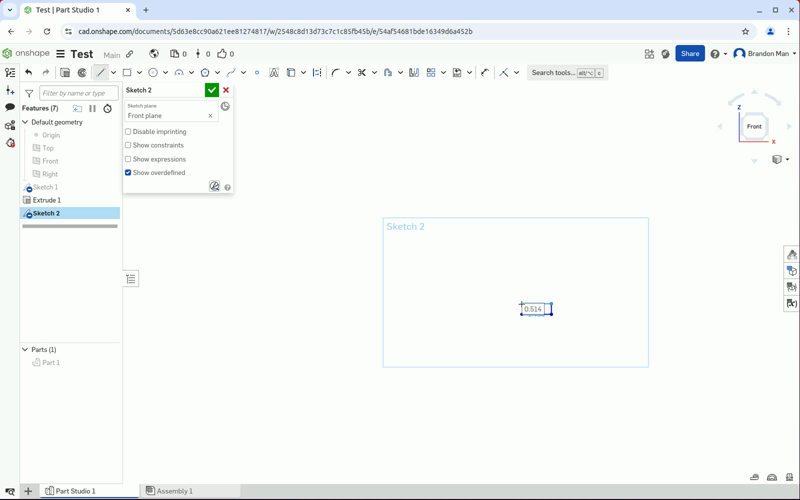
scroll(6)
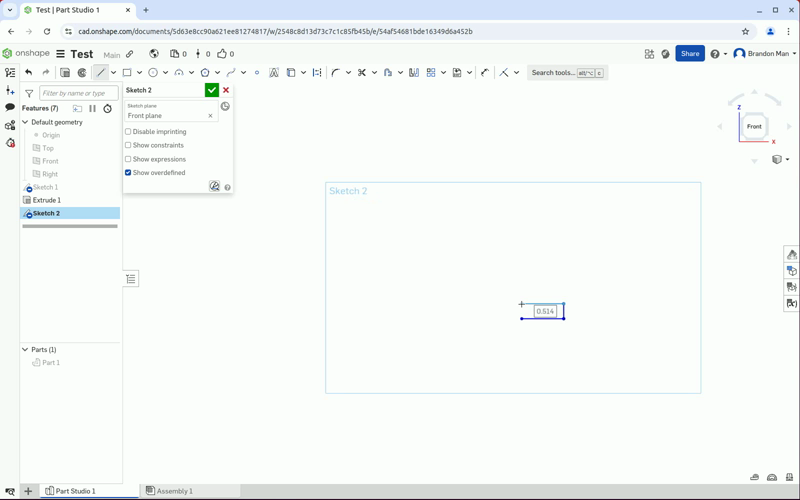
scroll(6)
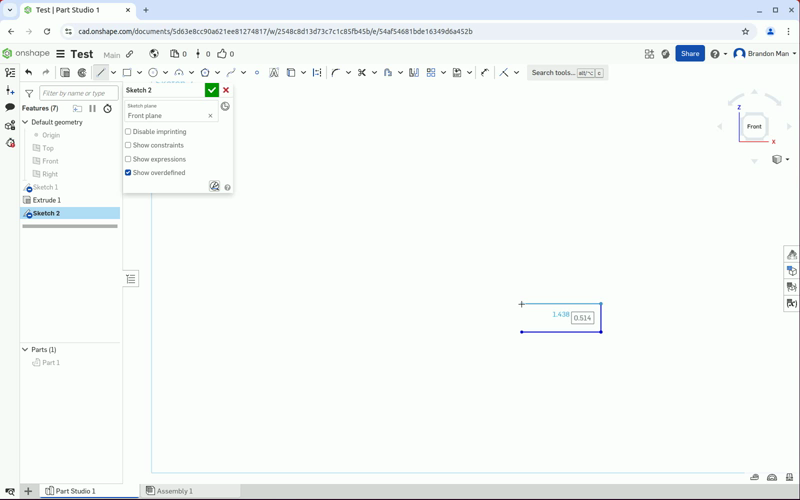
click(521, 303)
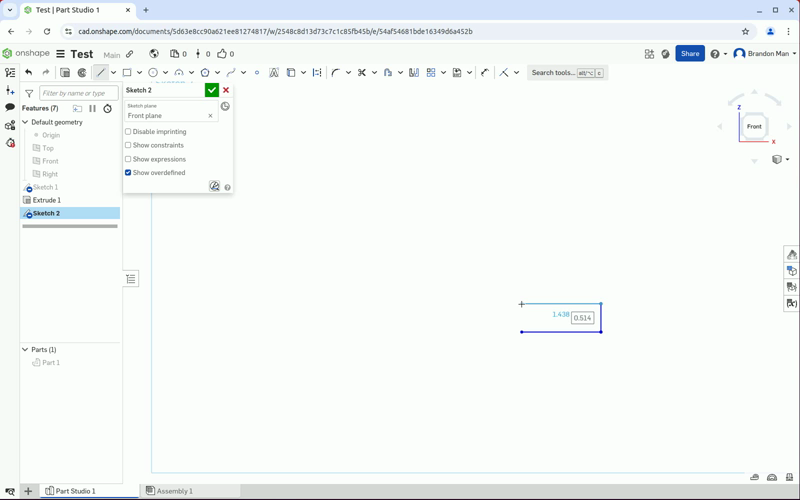
scroll(-6)
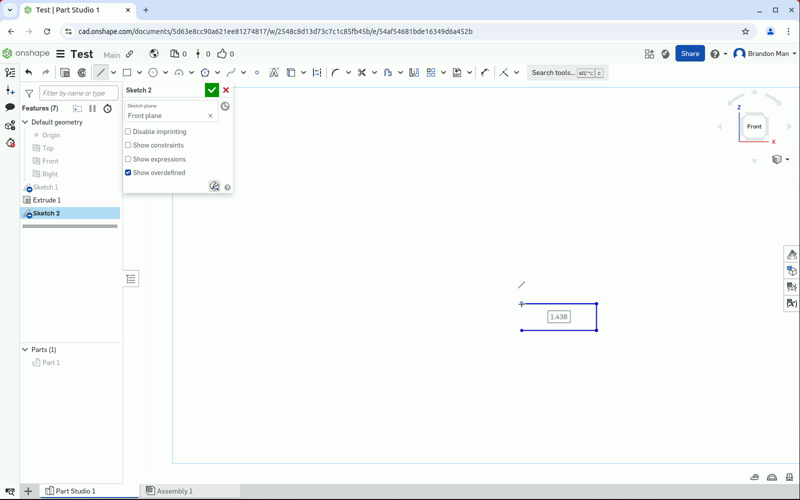
scroll(-6)
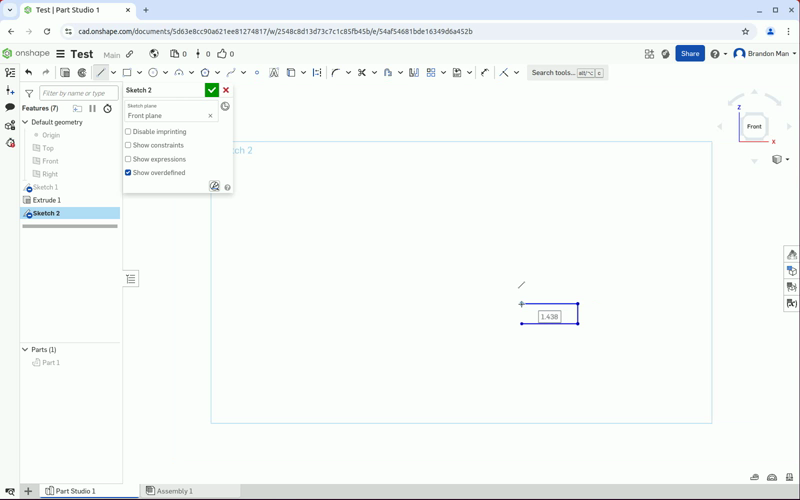
scroll(-6)
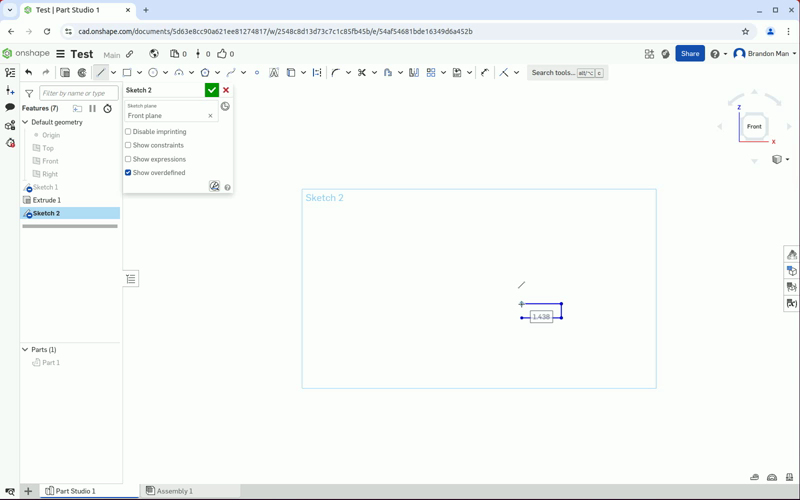
scroll(-6)
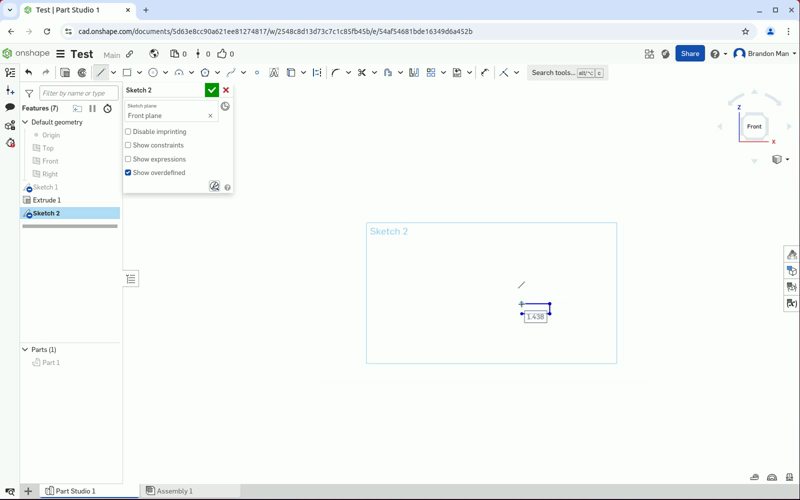
scroll(-6)
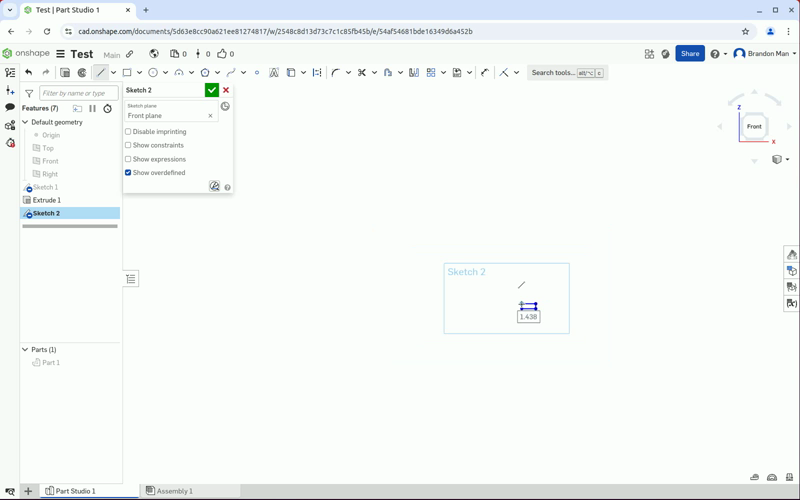
scroll(-6)
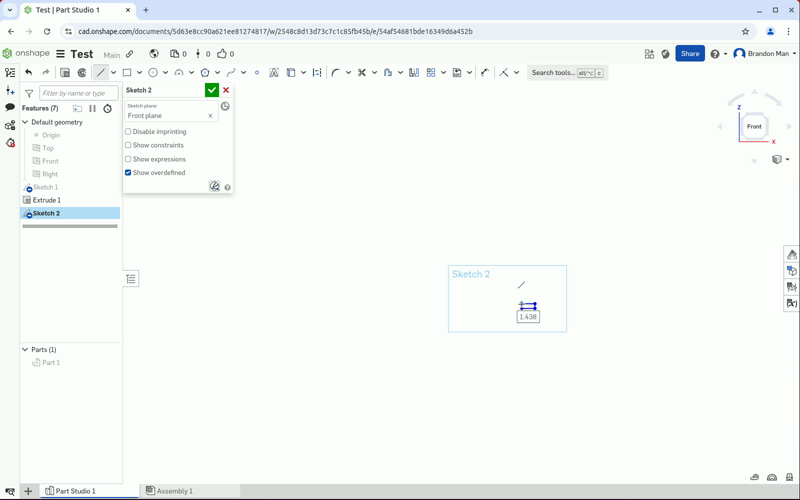
scroll(-6)
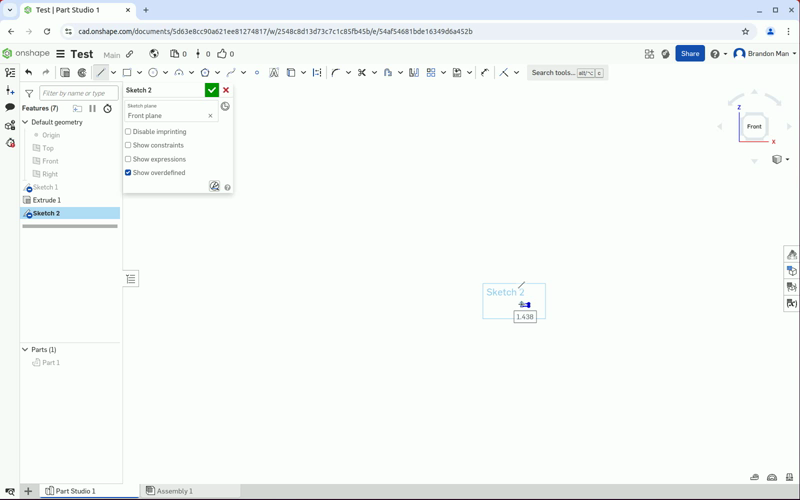
key_up(shift)
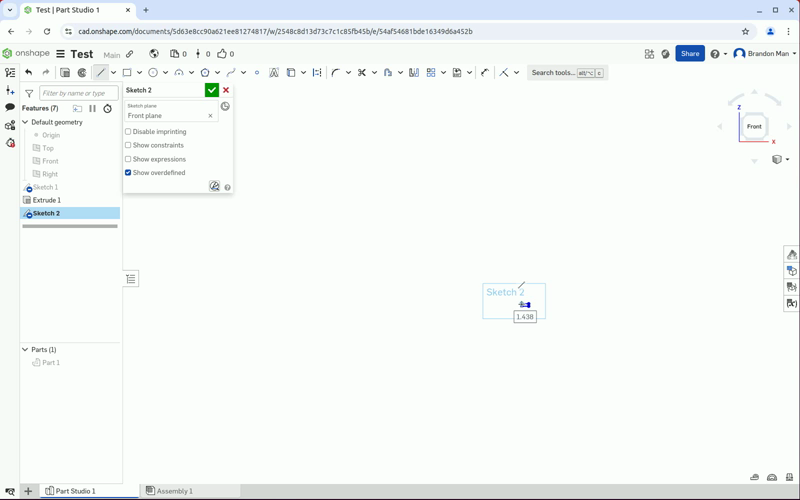
mouse_move(551, 303)
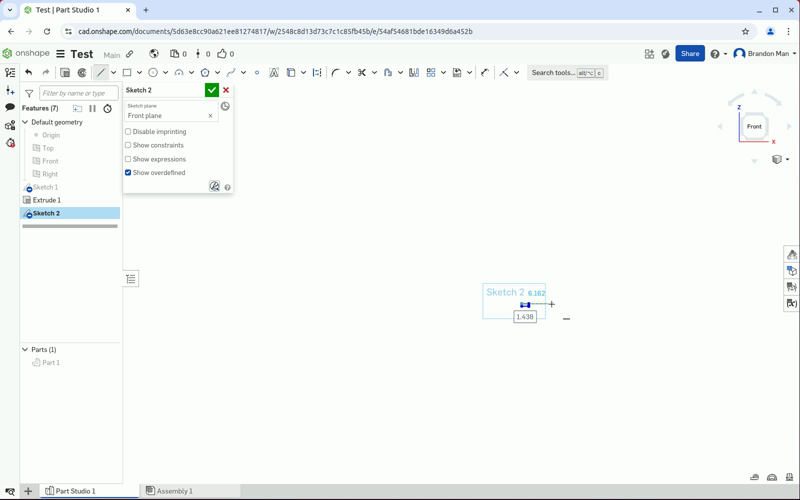
key_down(shift)
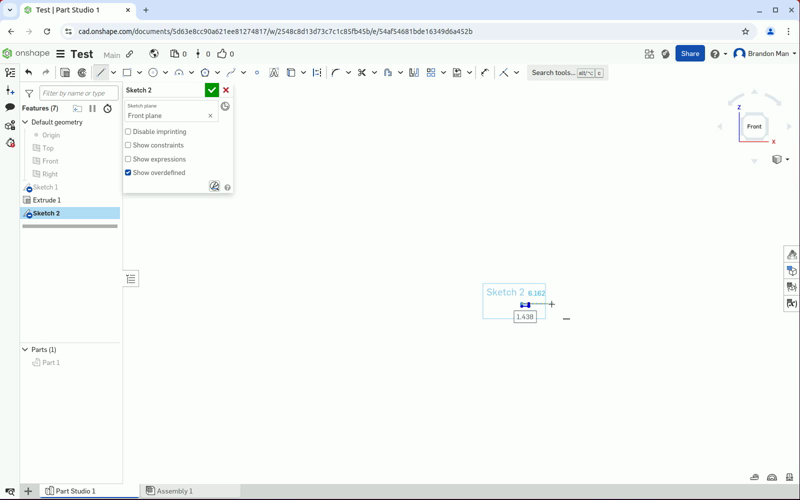
mouse_move(521, 306)
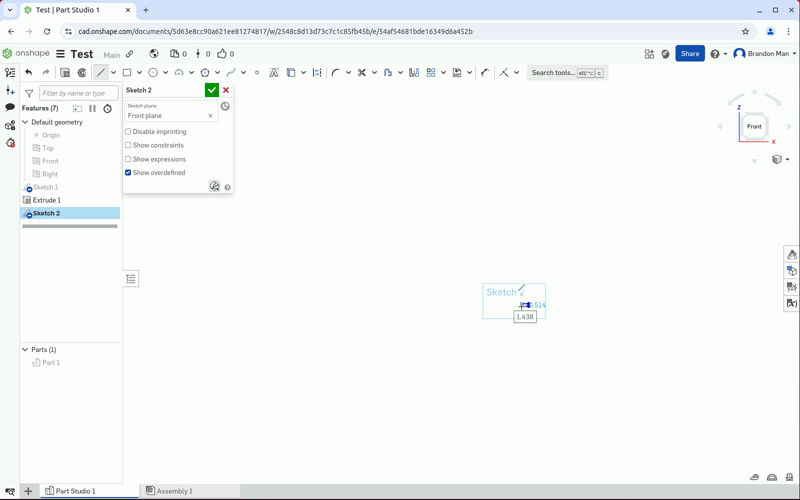
scroll(6)
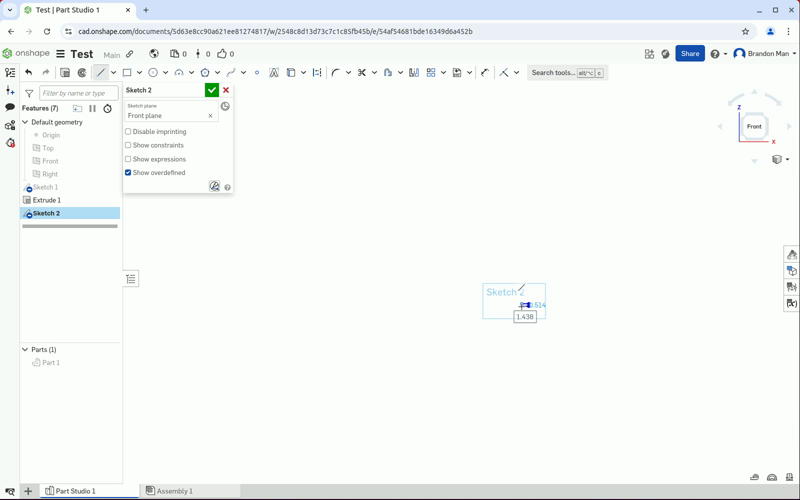
scroll(6)
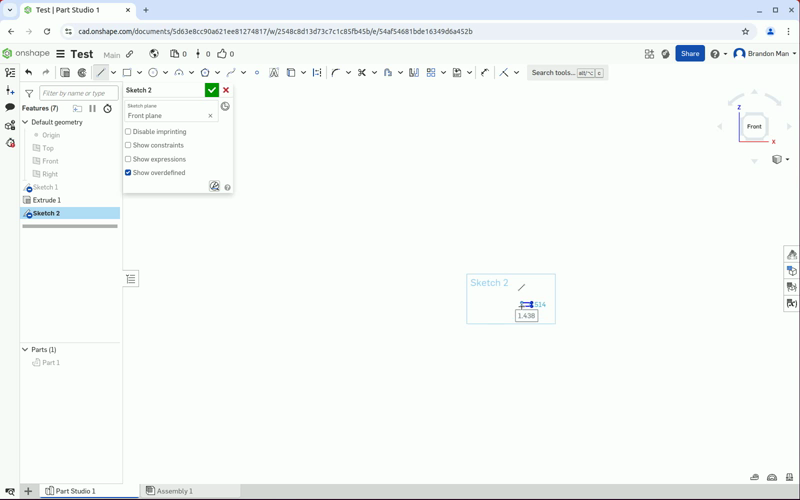
scroll(6)
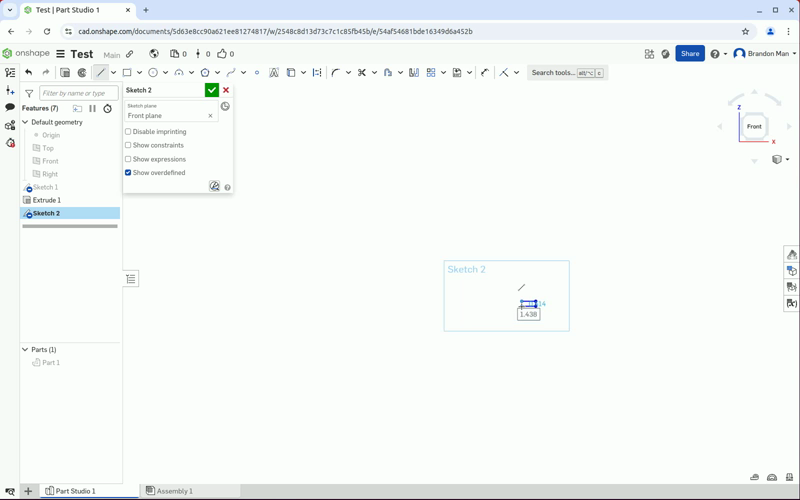
scroll(6)
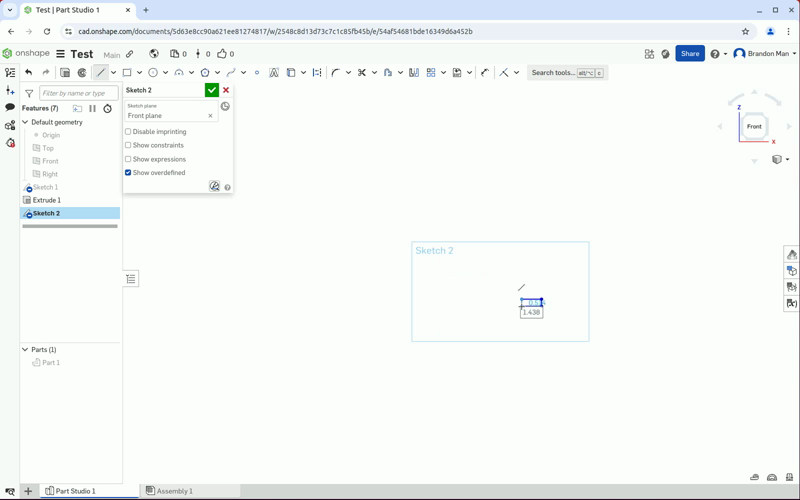
scroll(6)
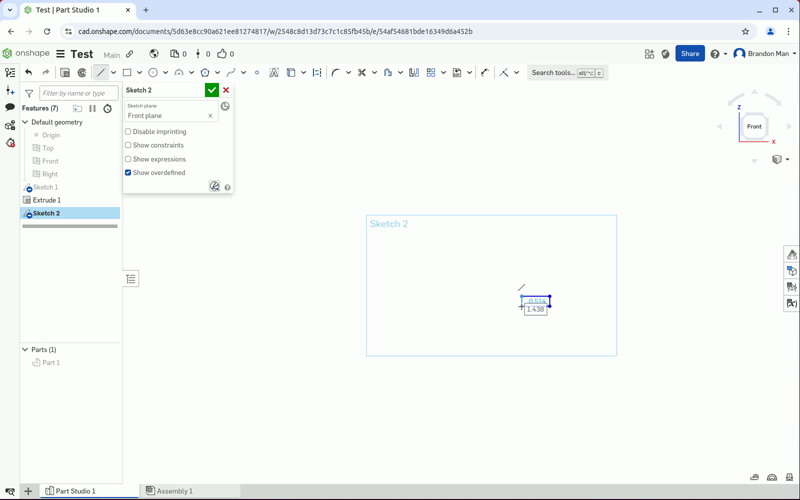
scroll(6)
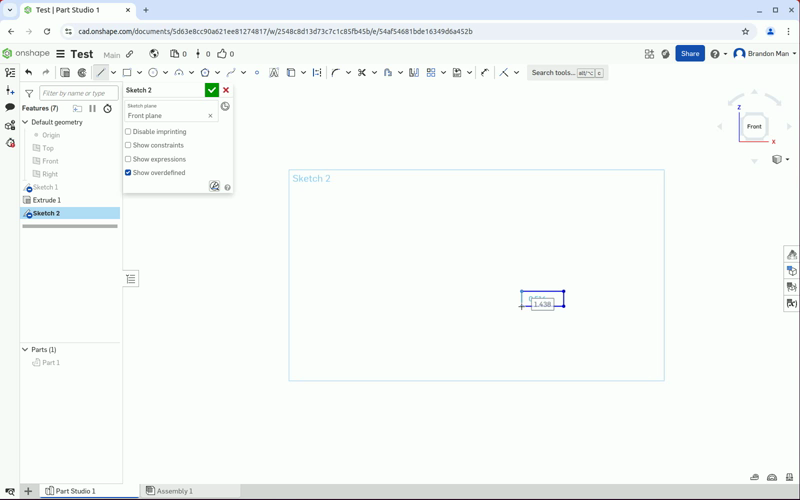
scroll(6)
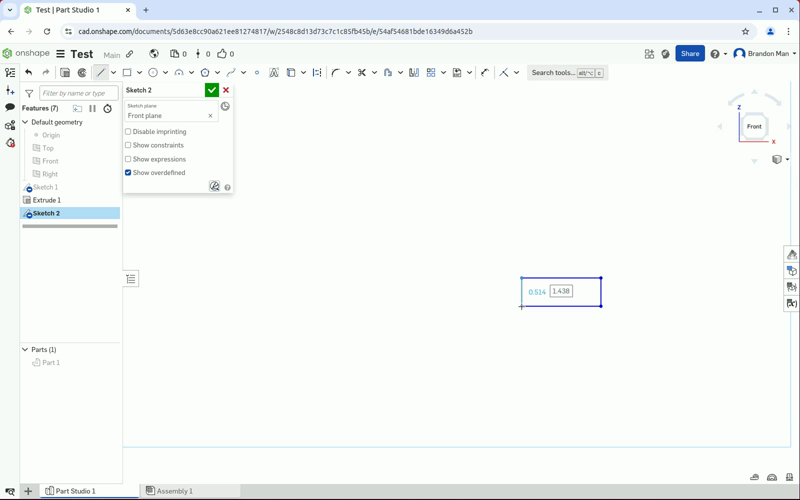
key_up(shift)
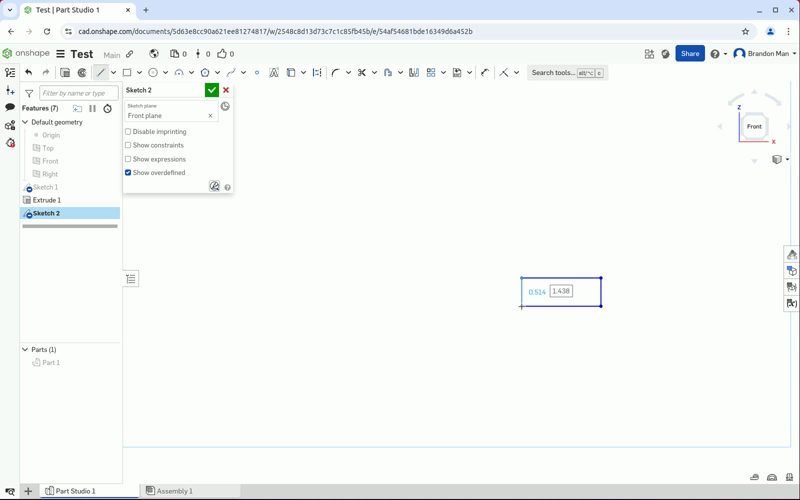
click(521, 306)
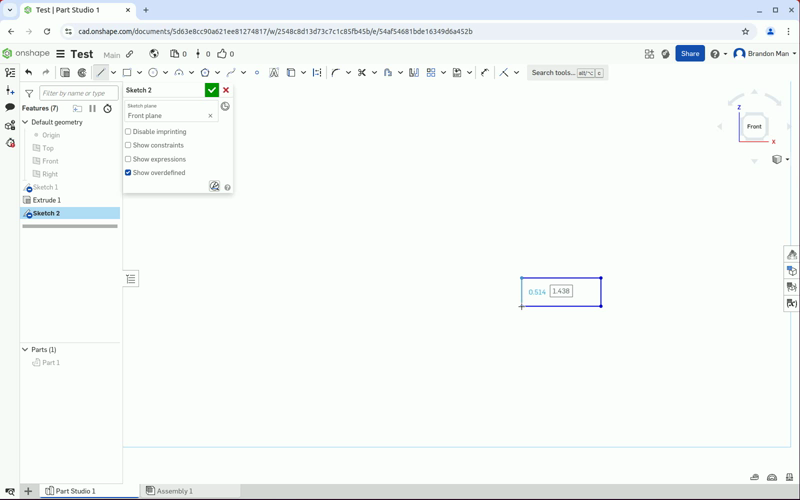
scroll(-6)
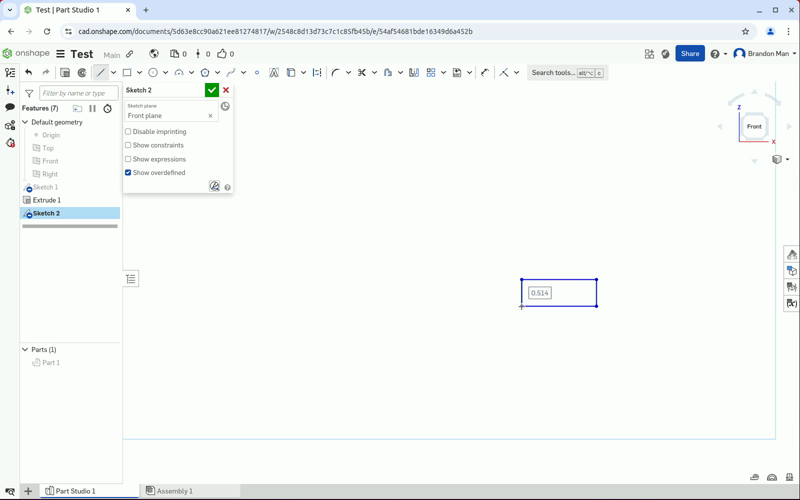
scroll(-6)
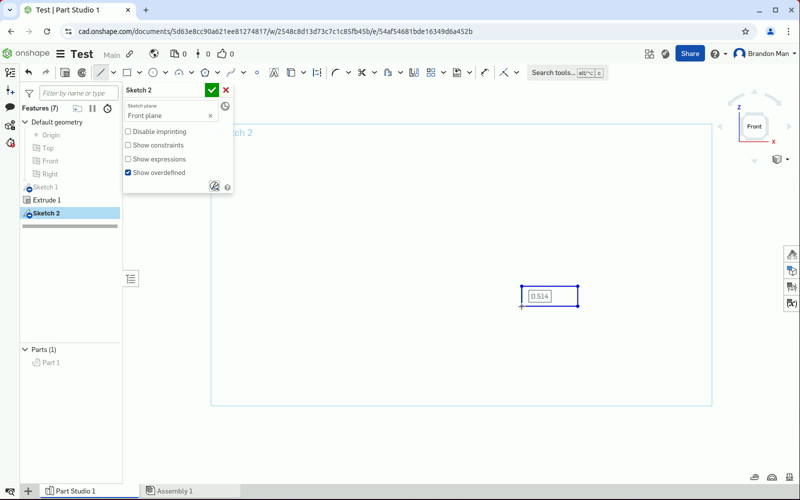
scroll(-6)
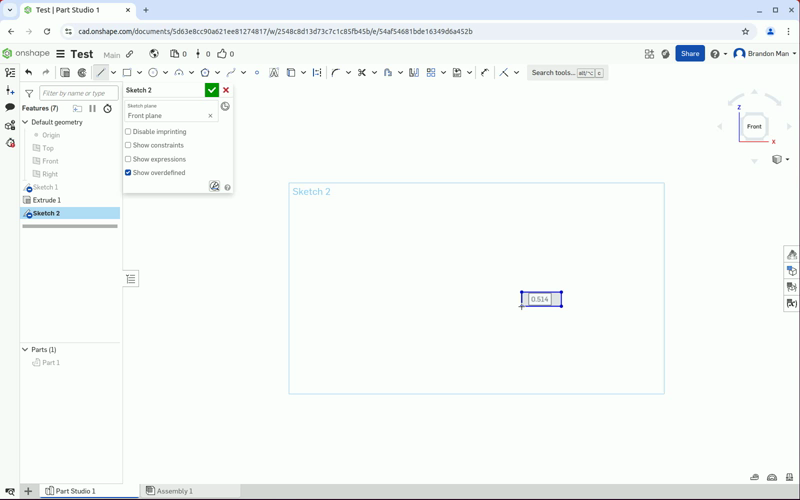
scroll(-6)
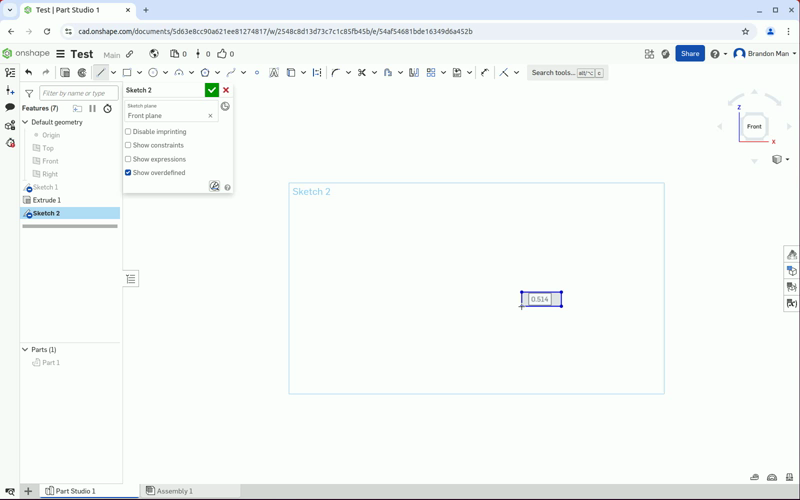
scroll(-6)
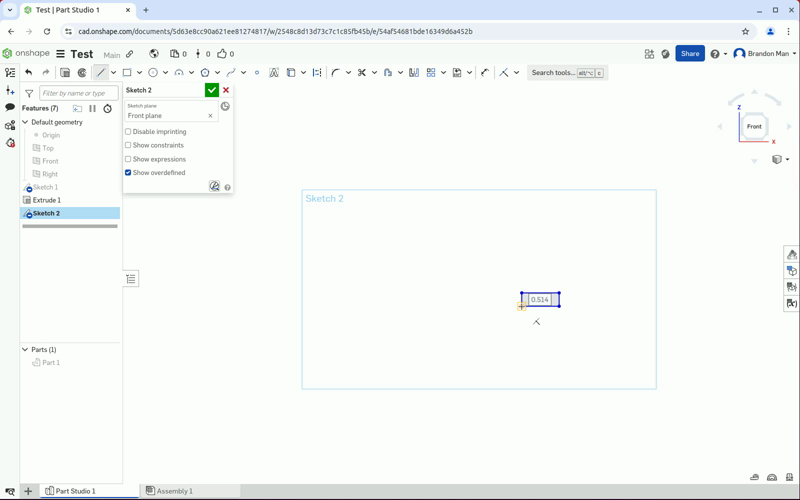
scroll(-6)
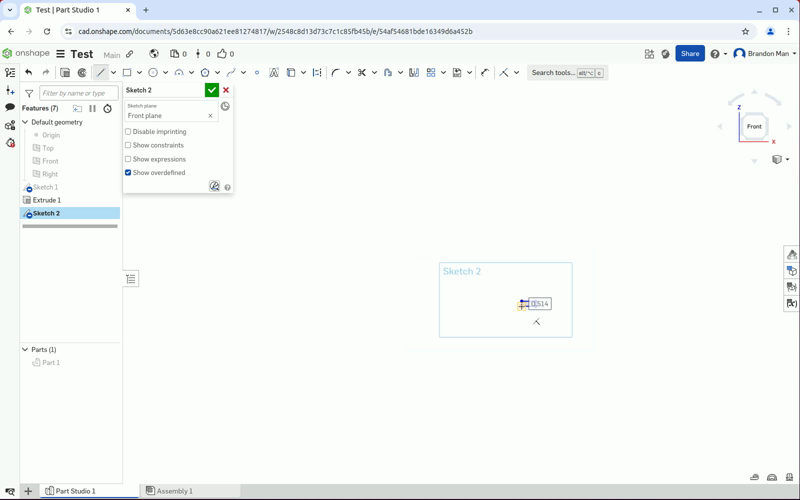
scroll(-6)
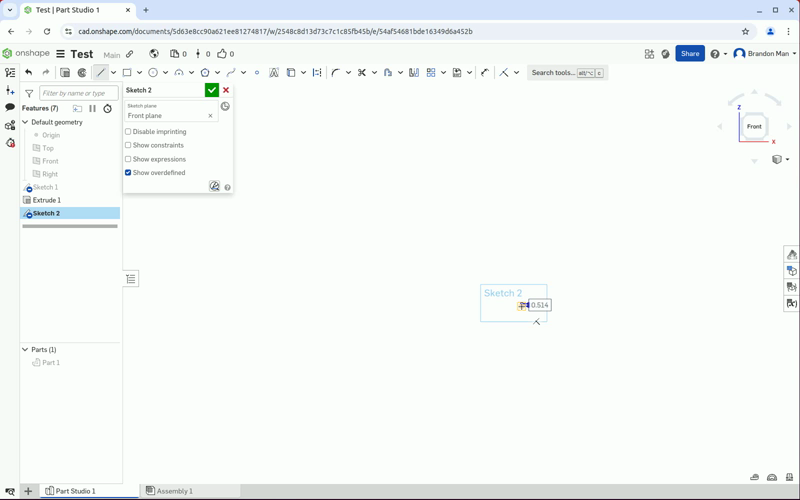
key(esc)
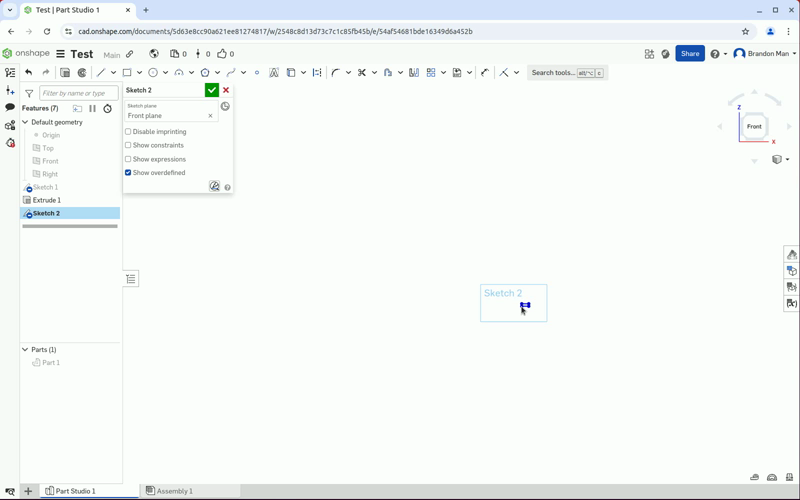
mouse_move(526, 305)
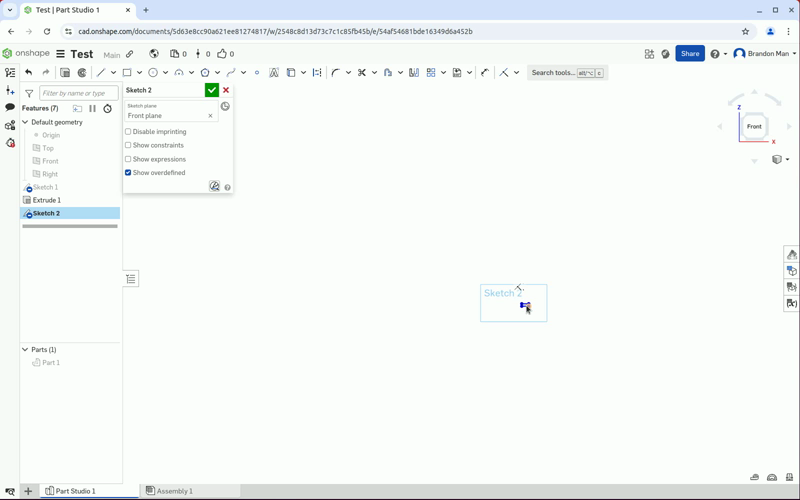
scroll(6)
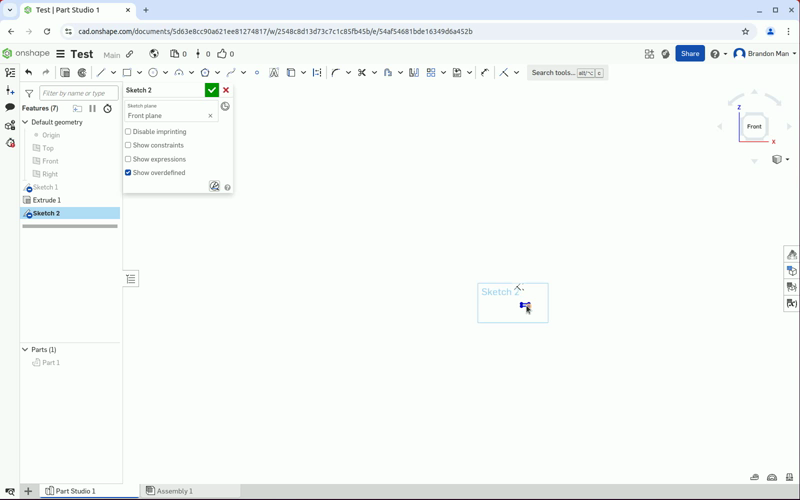
scroll(6)
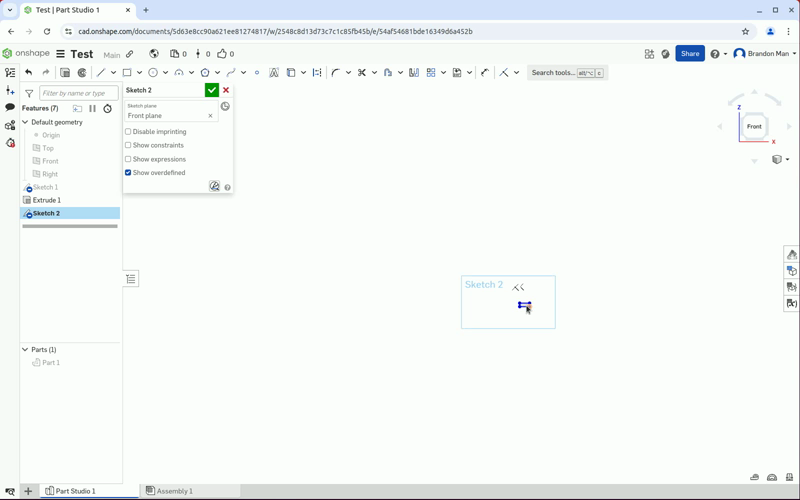
scroll(6)
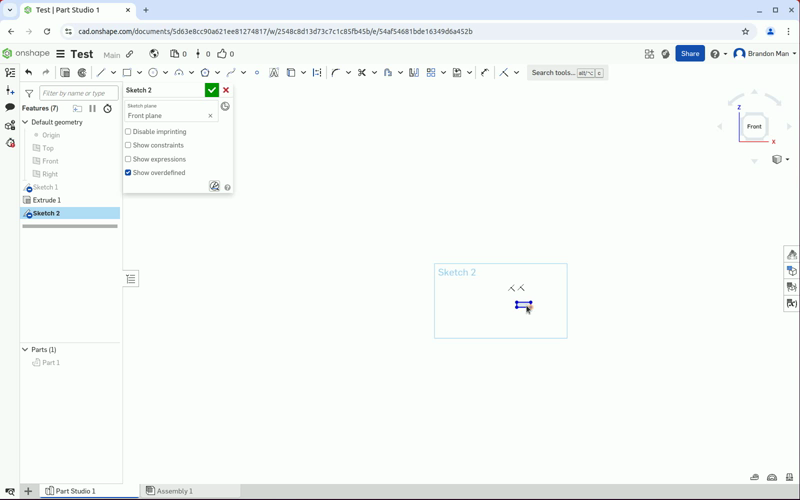
scroll(6)
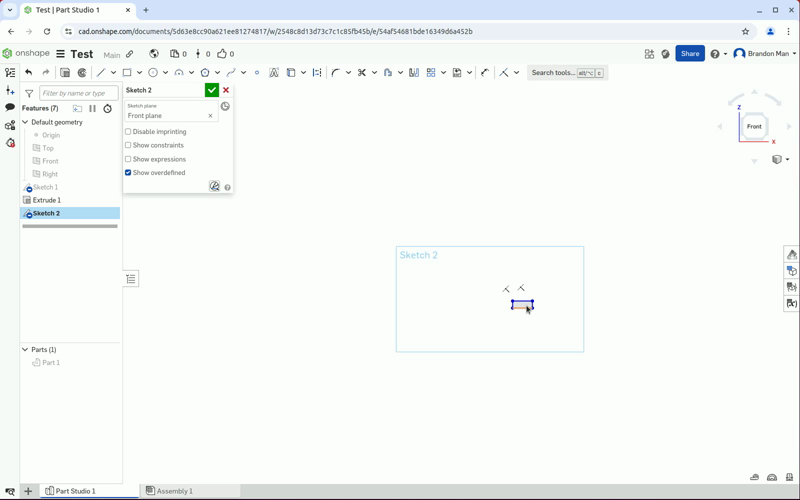
scroll(6)
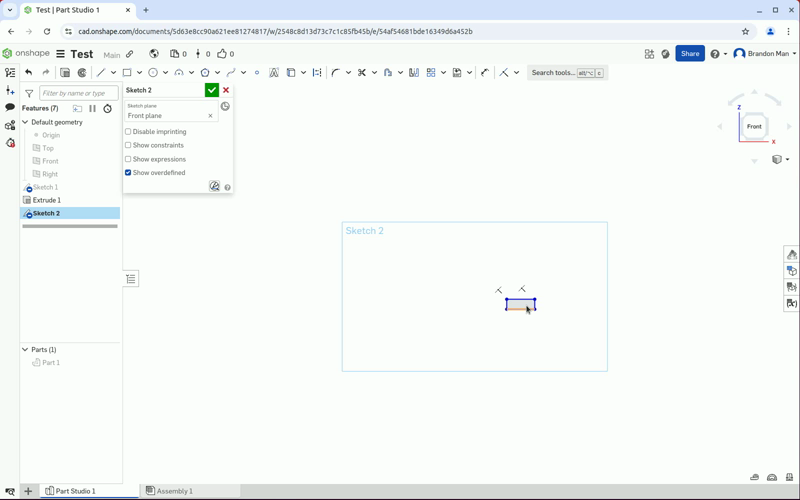
scroll(6)
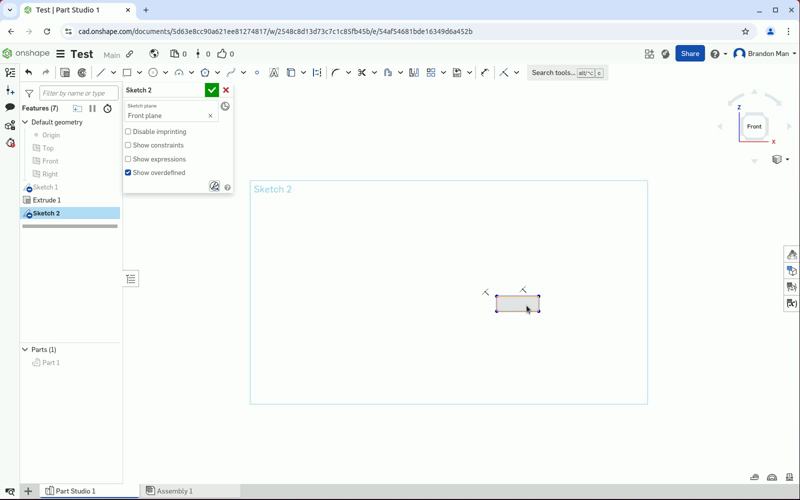
scroll(6)
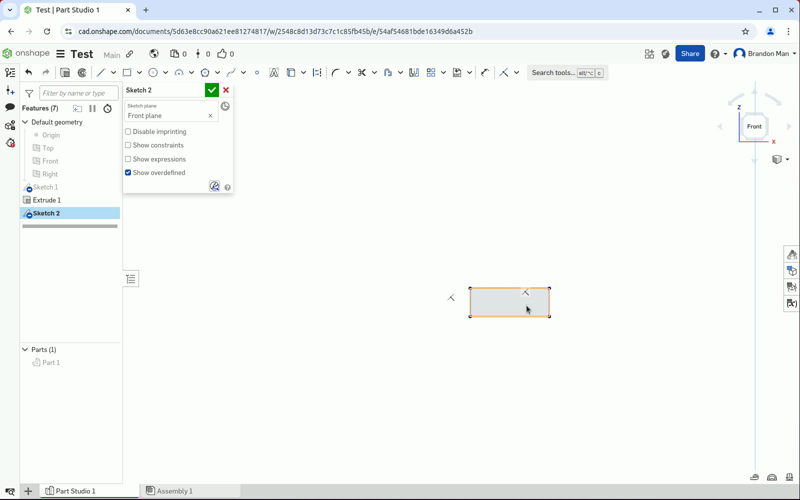
click(526, 305)
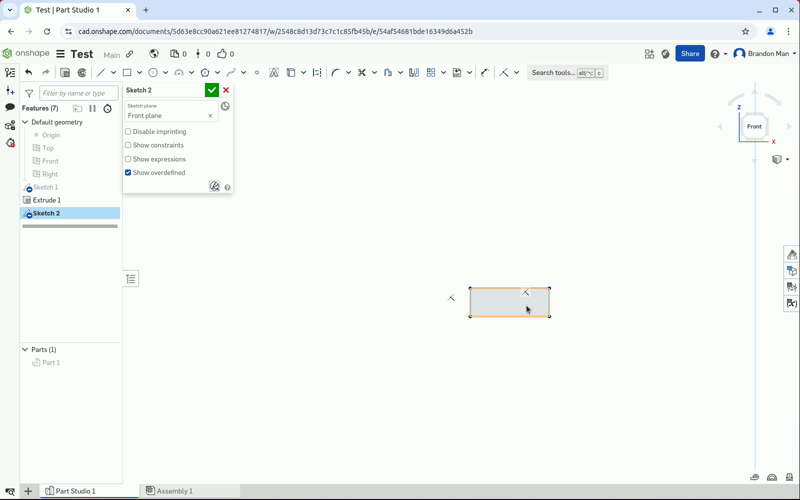
scroll(-6)
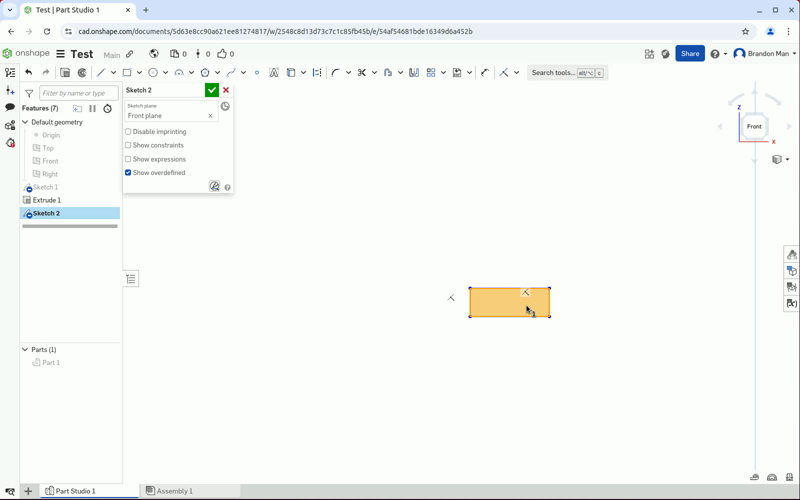
scroll(-6)
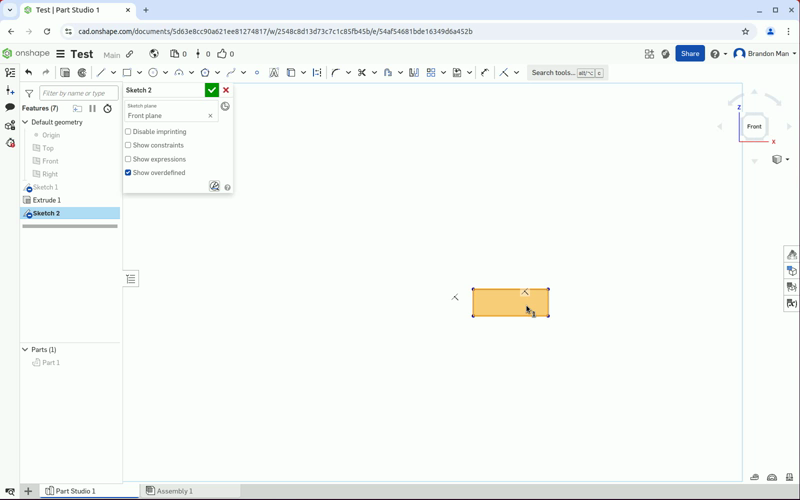
scroll(-6)
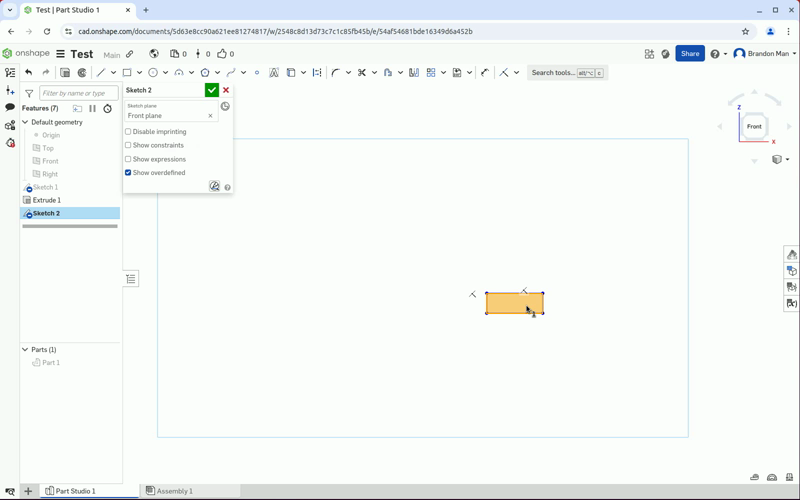
scroll(-6)
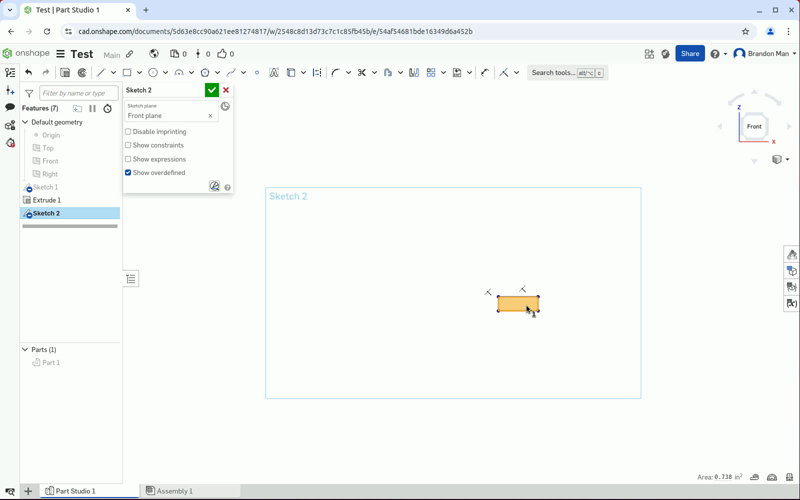
scroll(-6)
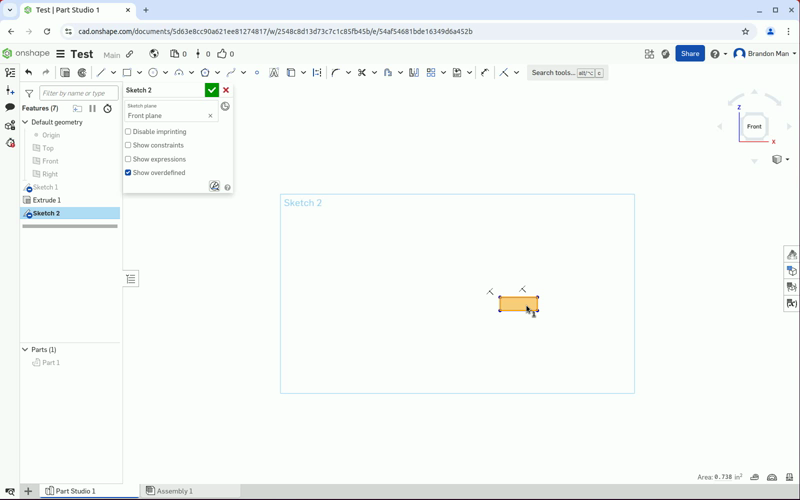
scroll(-6)
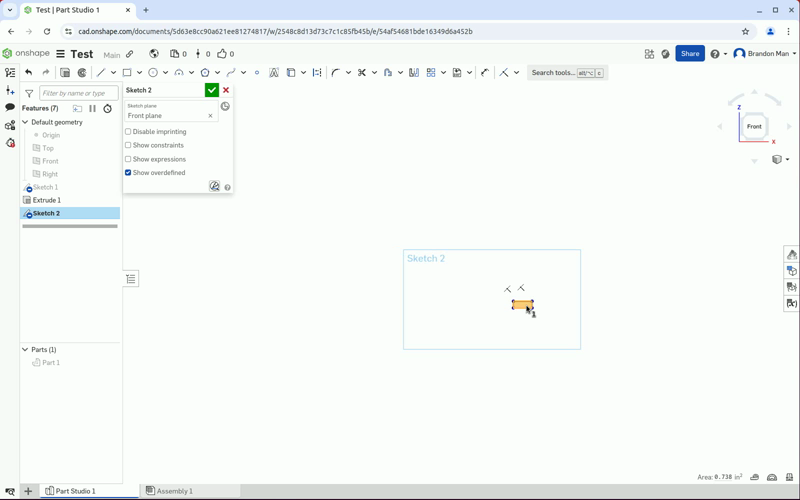
scroll(-6)
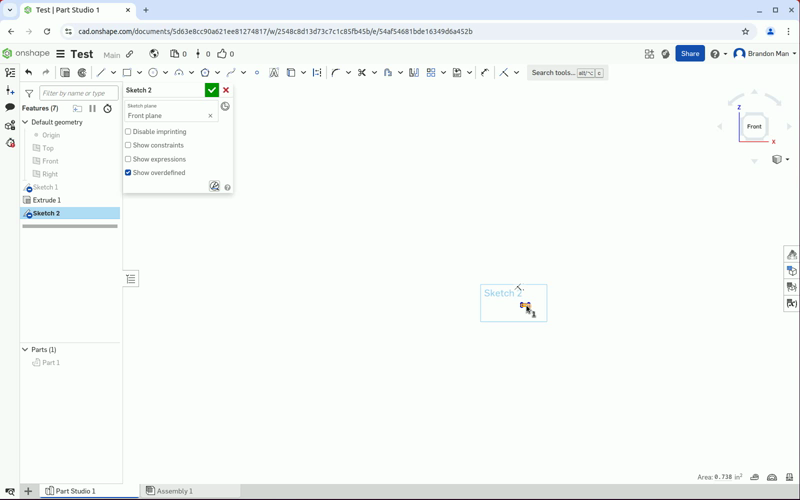
mouse_move(73, 352)
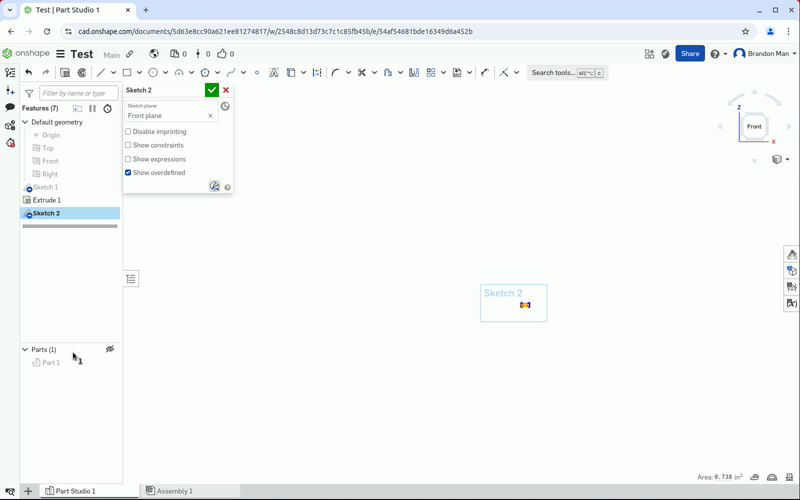
key(shift+y)
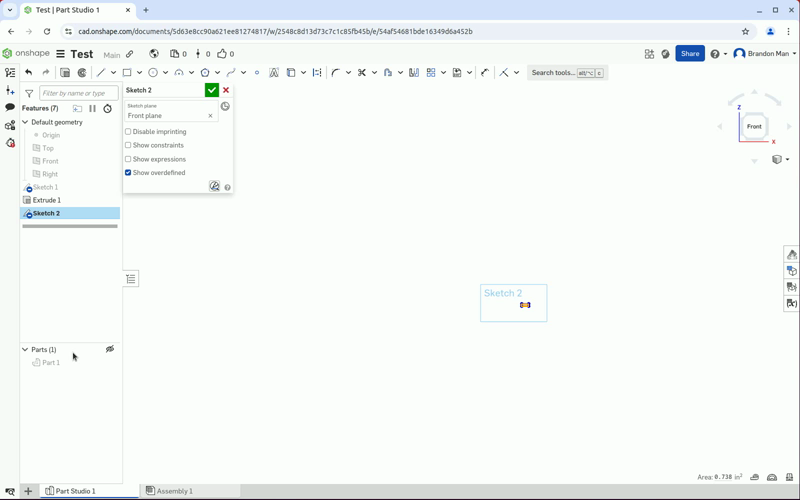
key(shift+e)
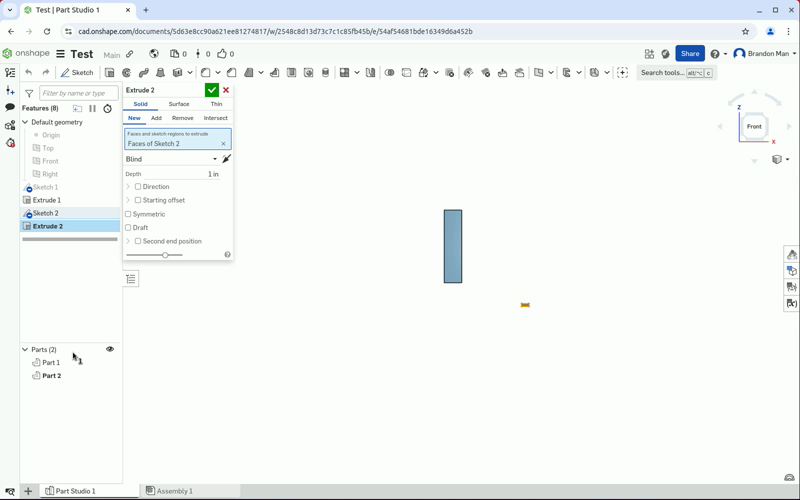
mouse_move(143, 106)
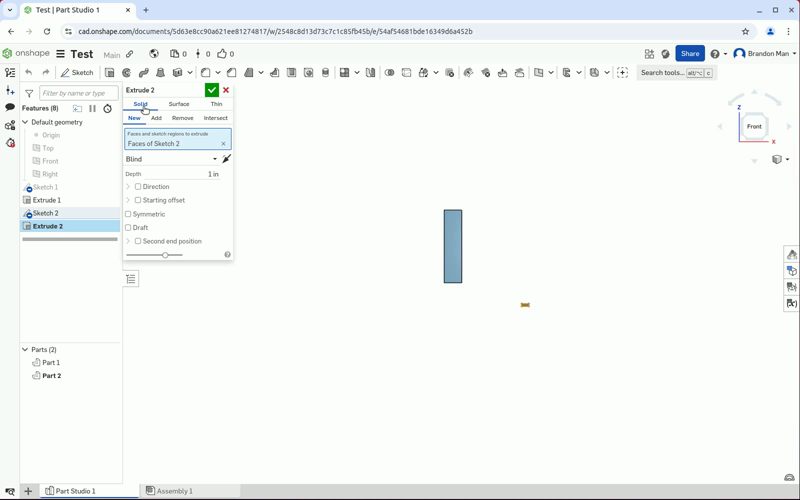
click(143, 106)
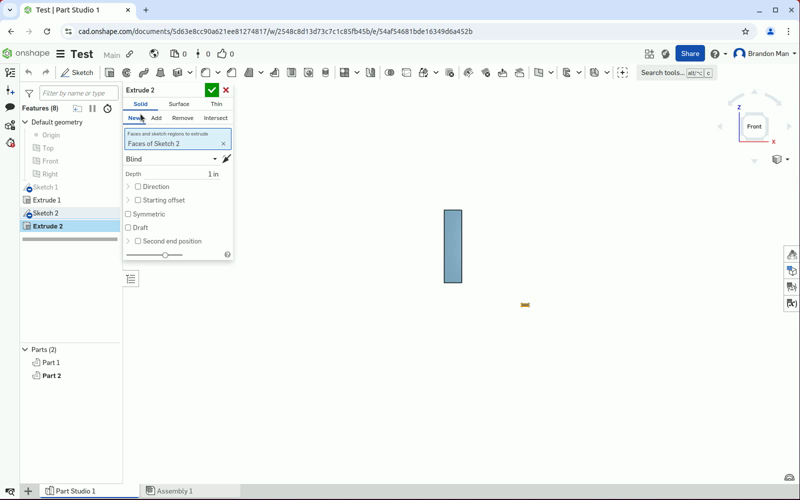
mouse_move(137, 120)
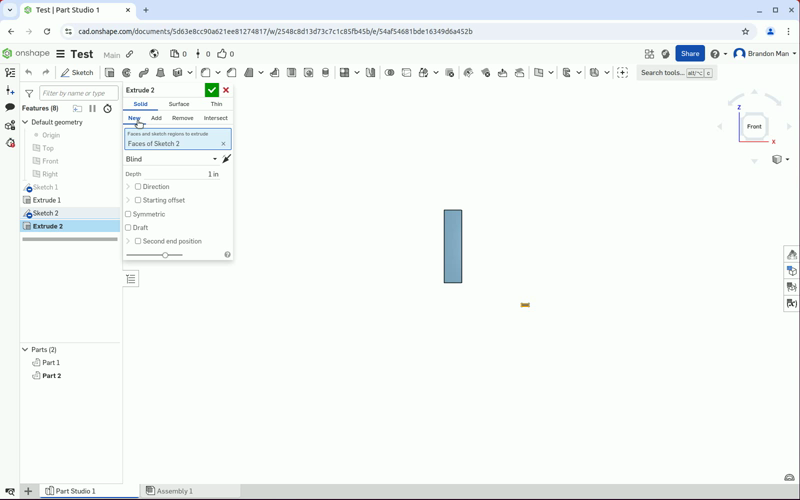
click(137, 120)
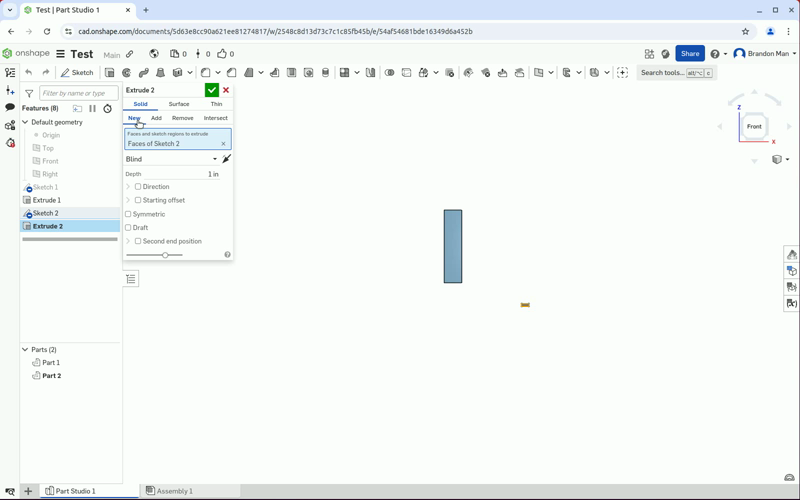
key(tab, 4)
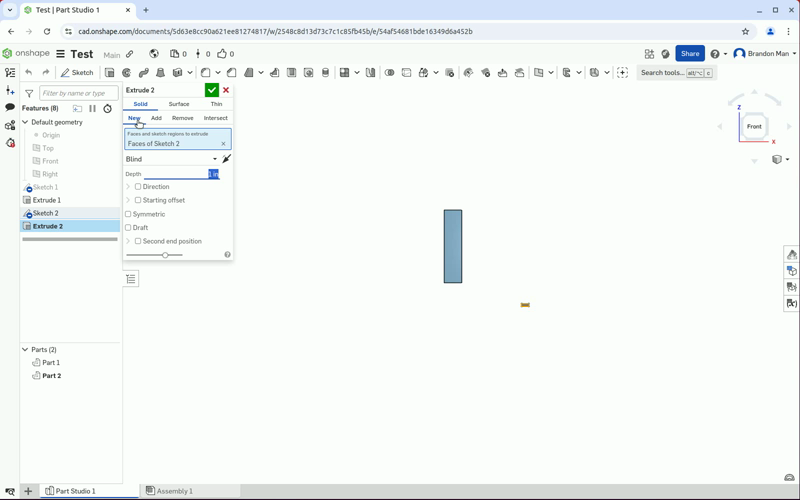
text(11.554)
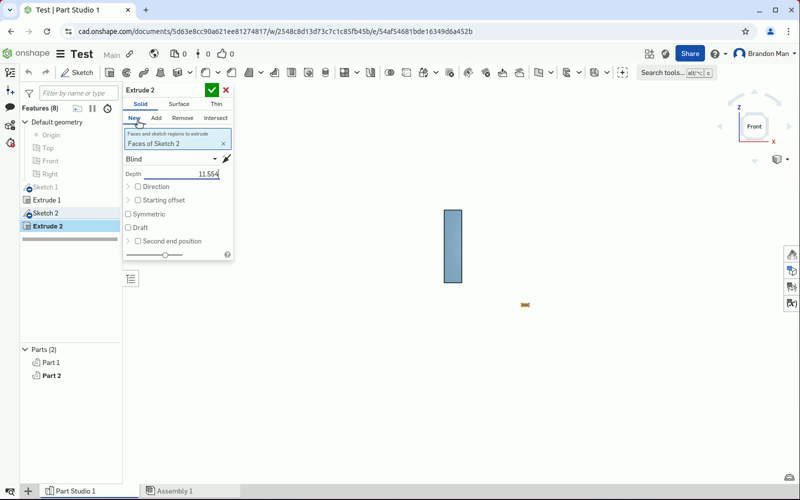
key(enter)
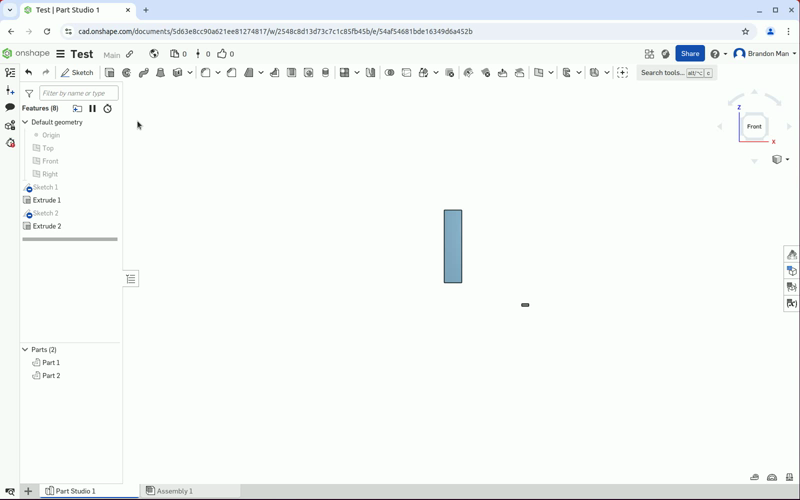
key(shift+h)
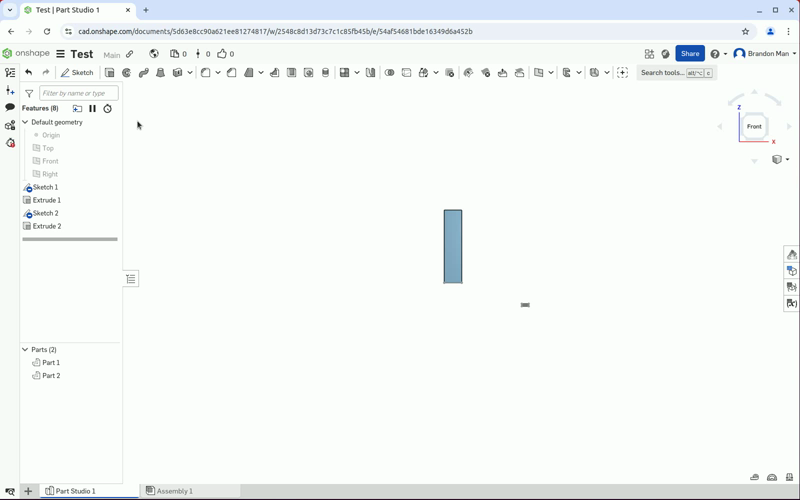
key(shift+h)
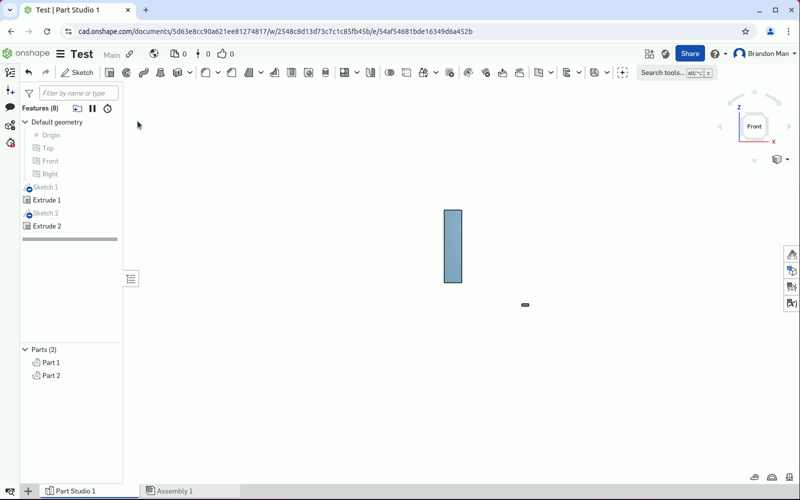
mouse_move(73, 189)
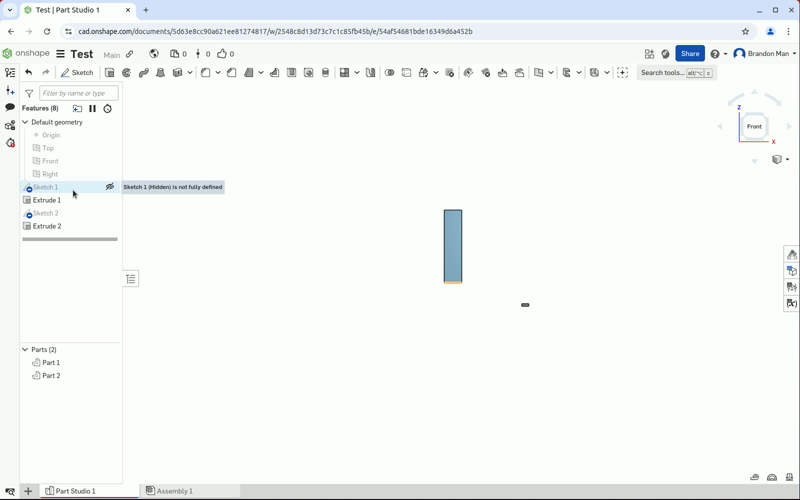
click(73, 189)
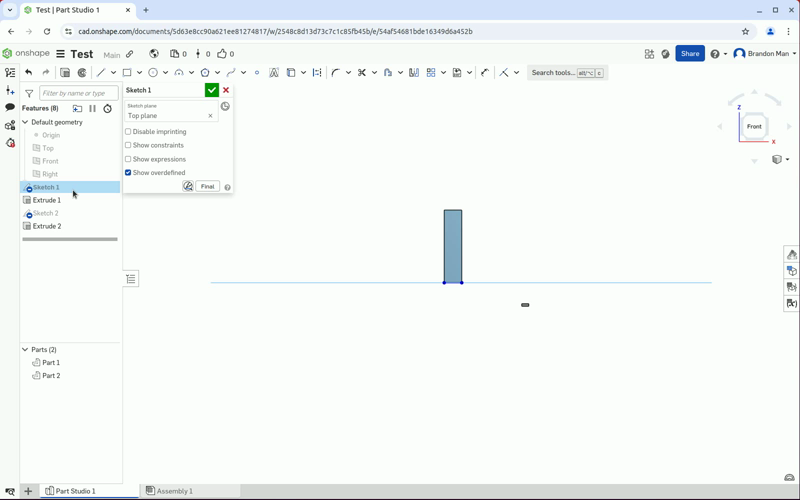
mouse_move(229, 92)
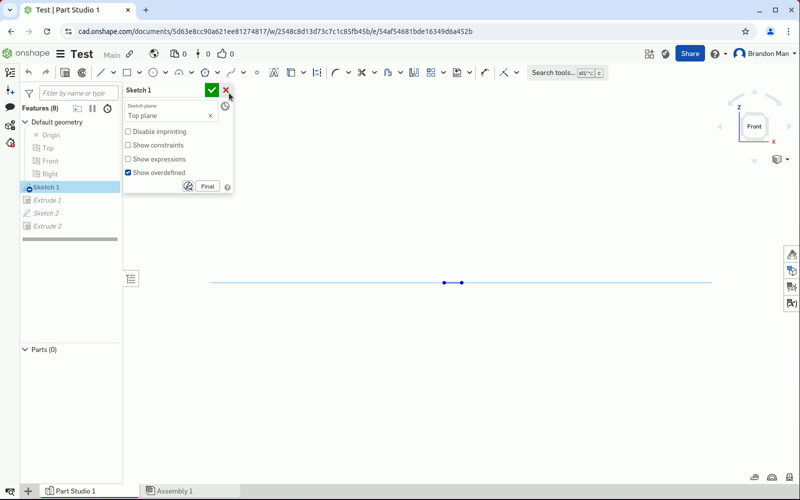
click(229, 92)
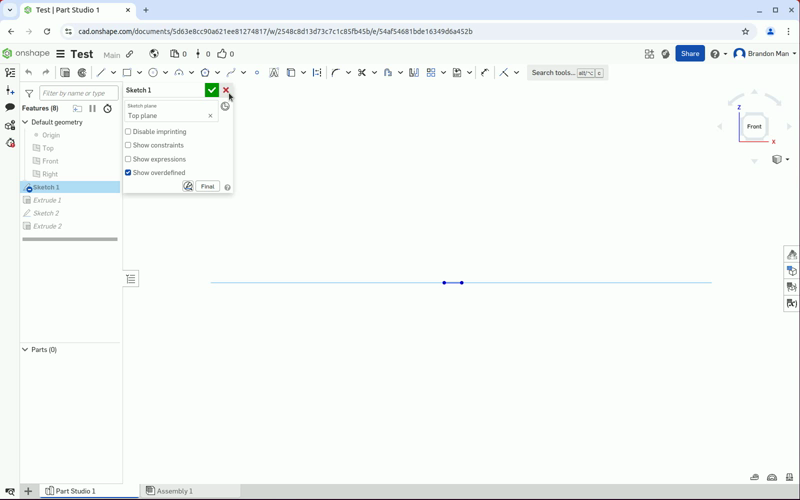
key(shift+s)
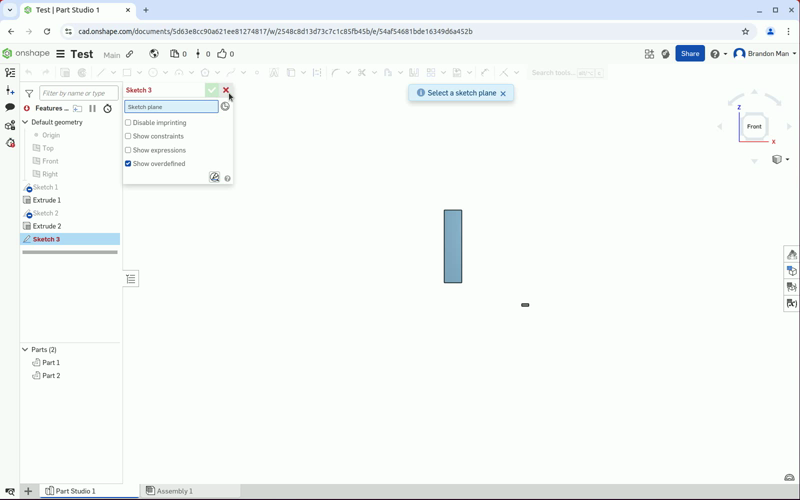
mouse_move(73, 163)
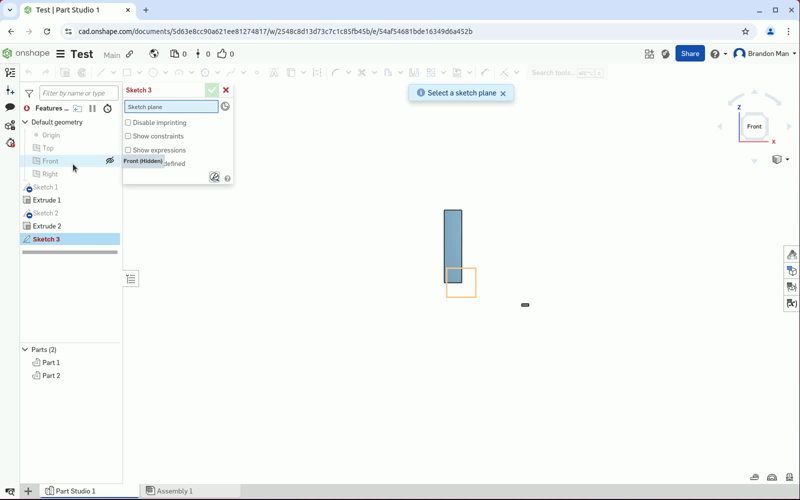
click(73, 163)
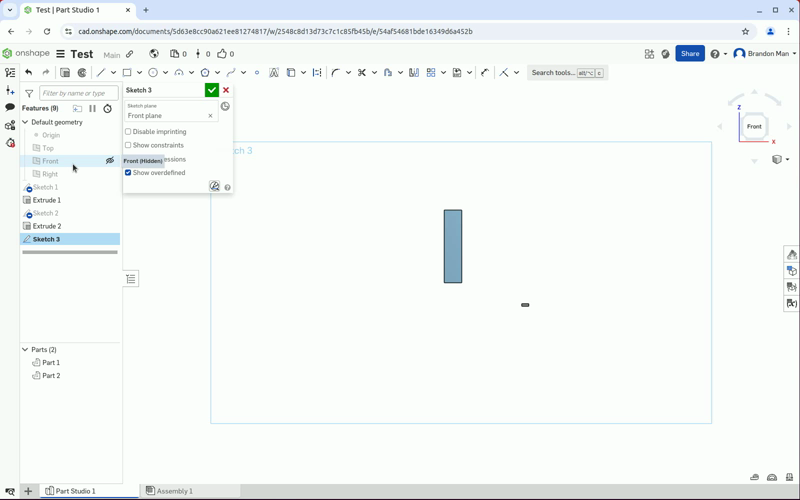
mouse_move(73, 352)
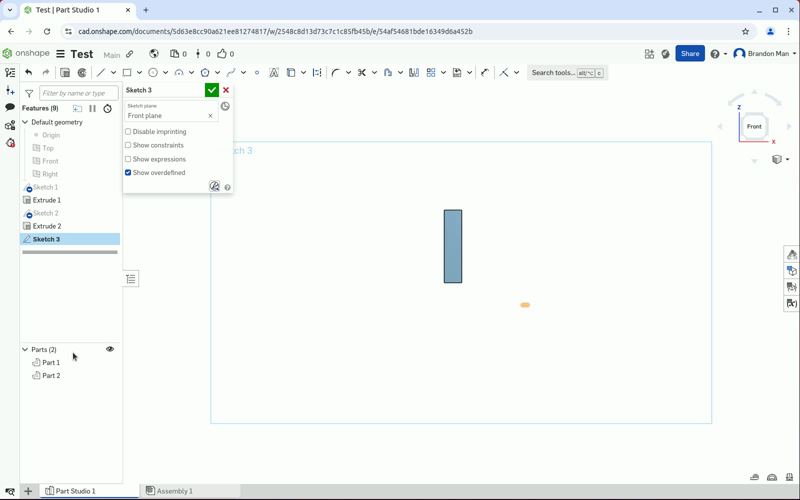
key(y)
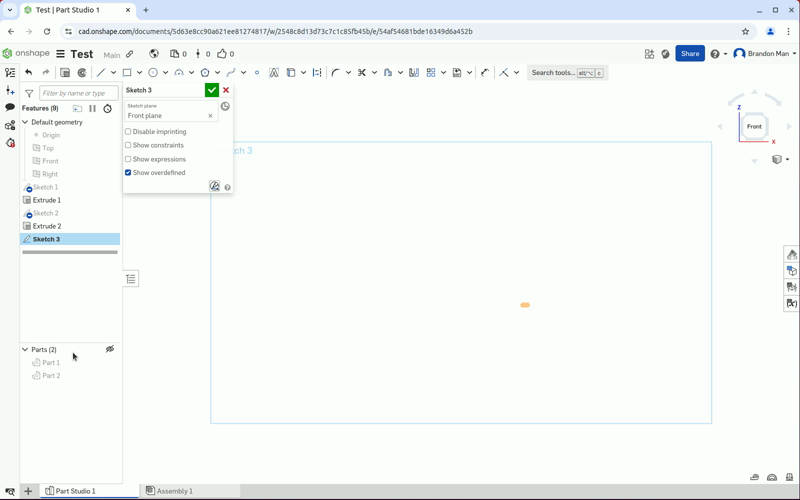
key(l)
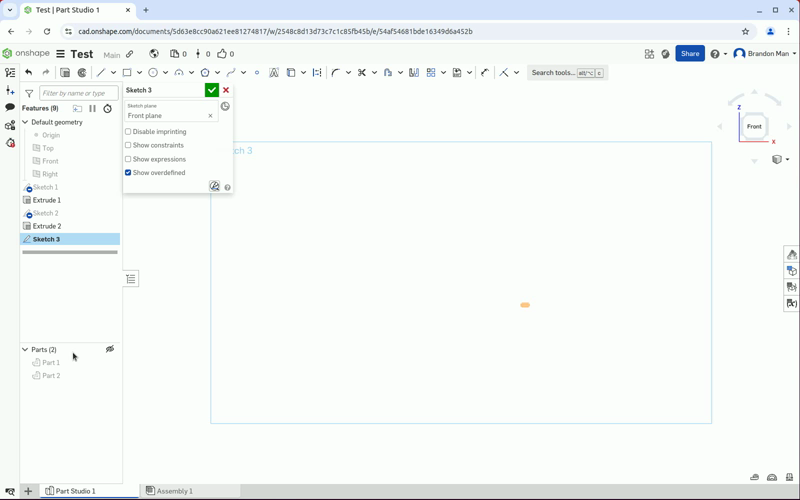
key_down(shift)
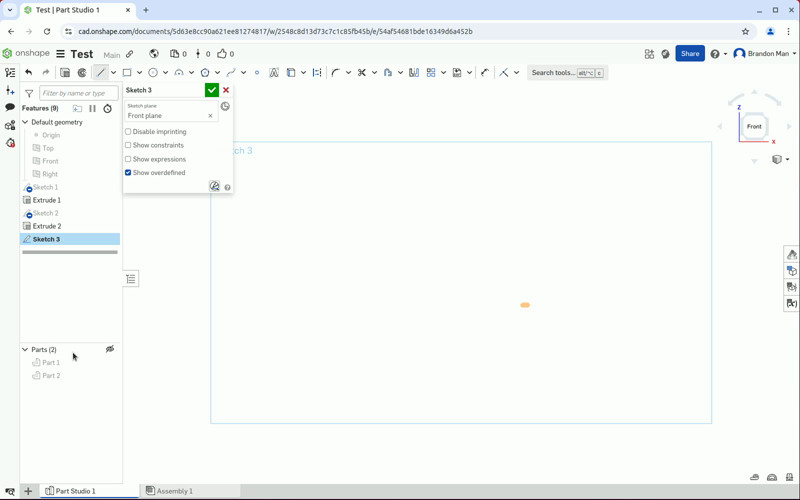
mouse_move(501, 266)
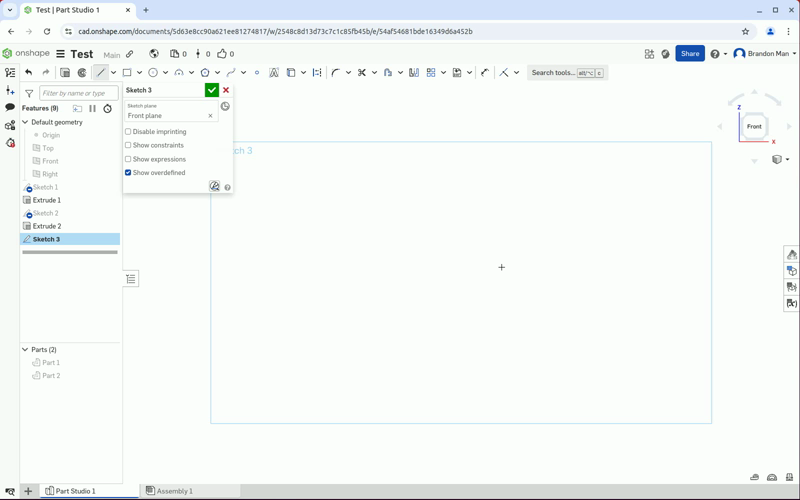
click(501, 266)
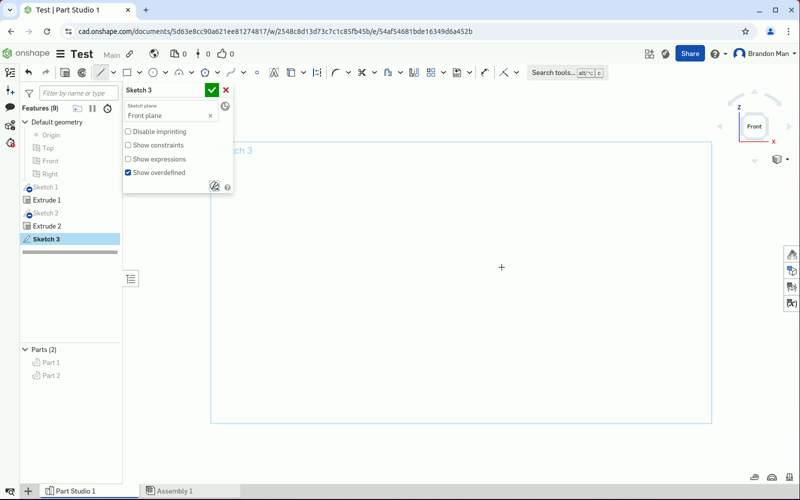
key_up(shift)
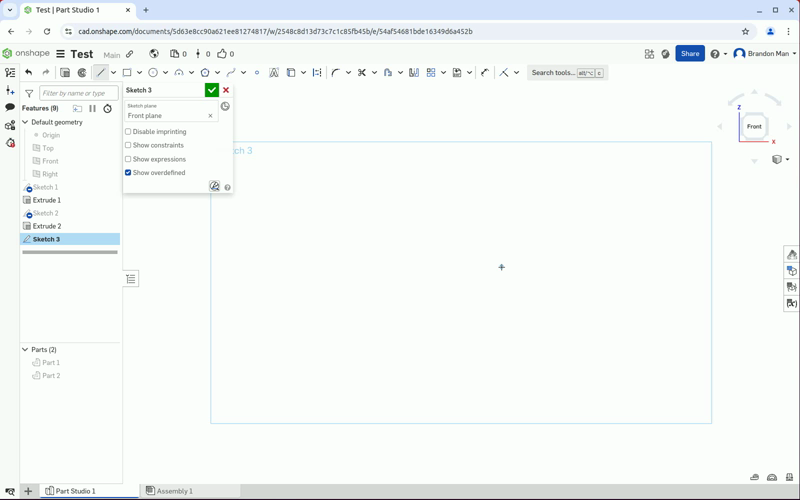
key_down(shift)
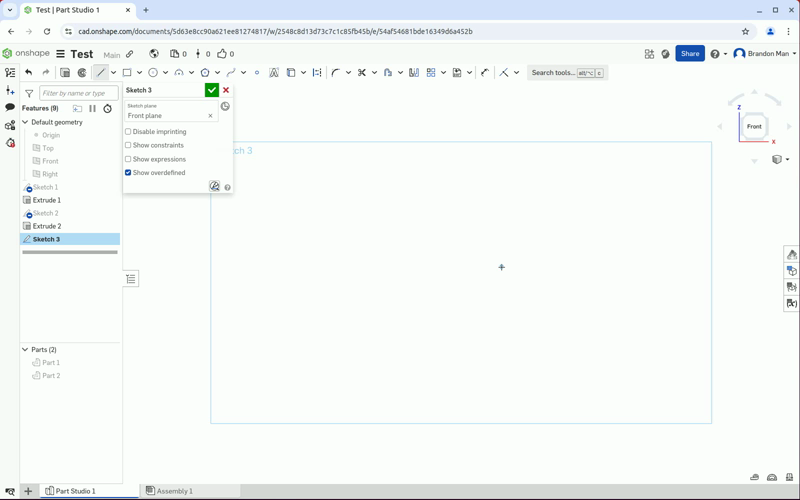
mouse_move(531, 266)
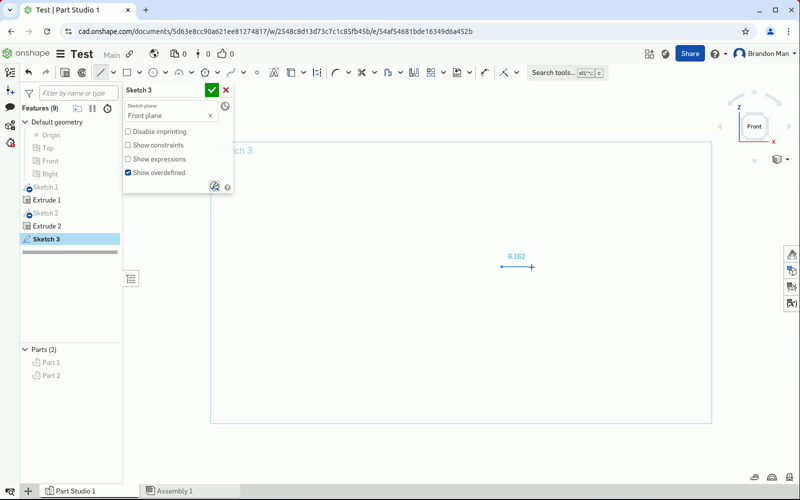
mouse_move(508, 266)
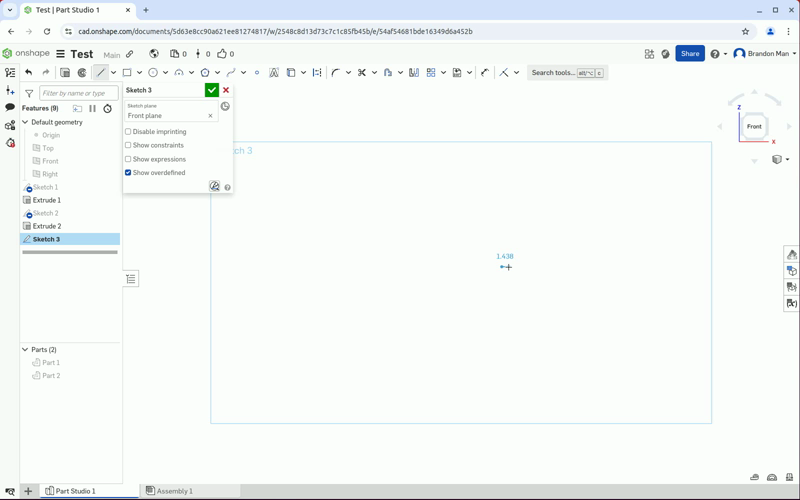
scroll(6)
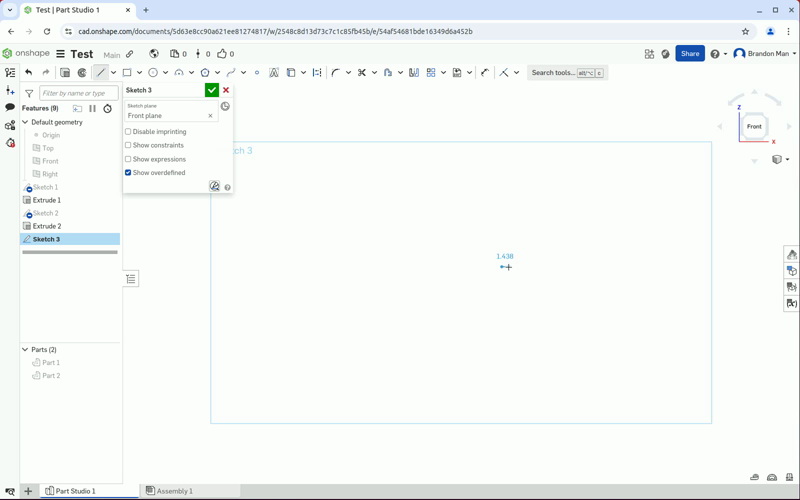
scroll(6)
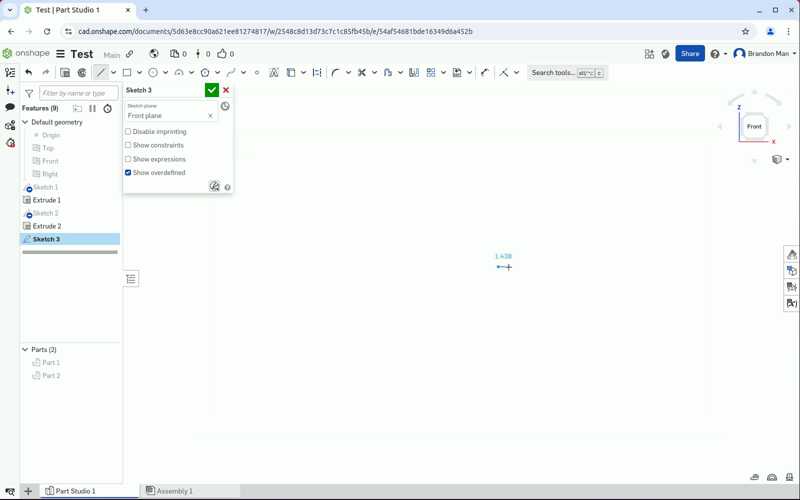
scroll(6)
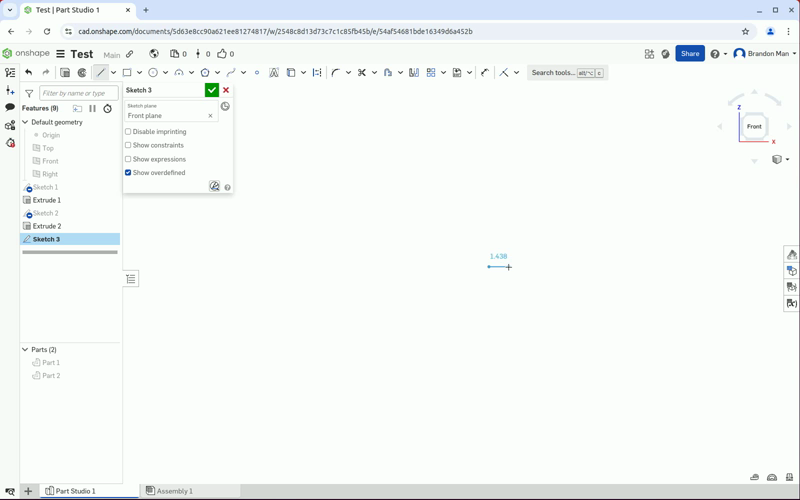
scroll(6)
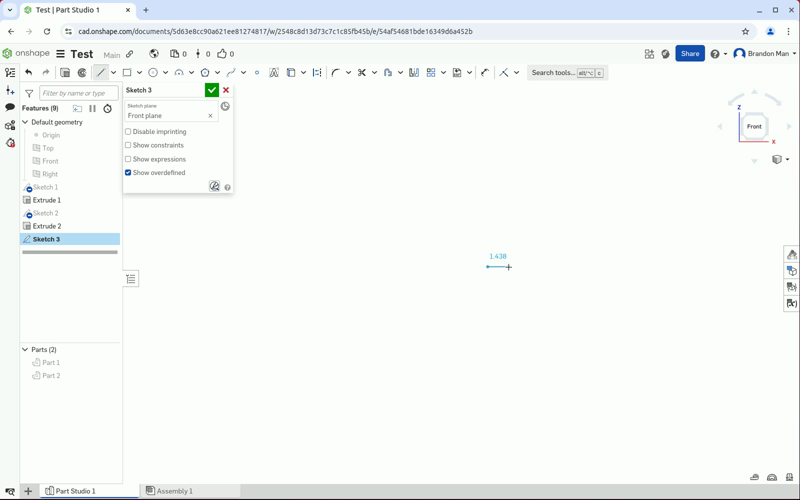
scroll(6)
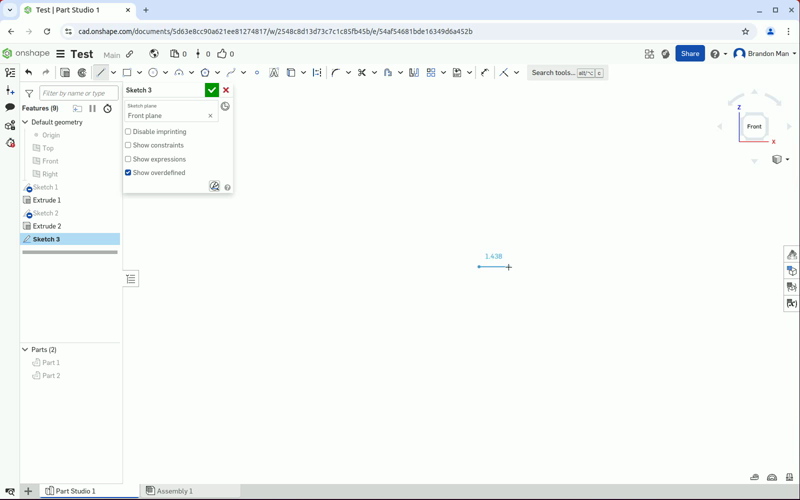
scroll(6)
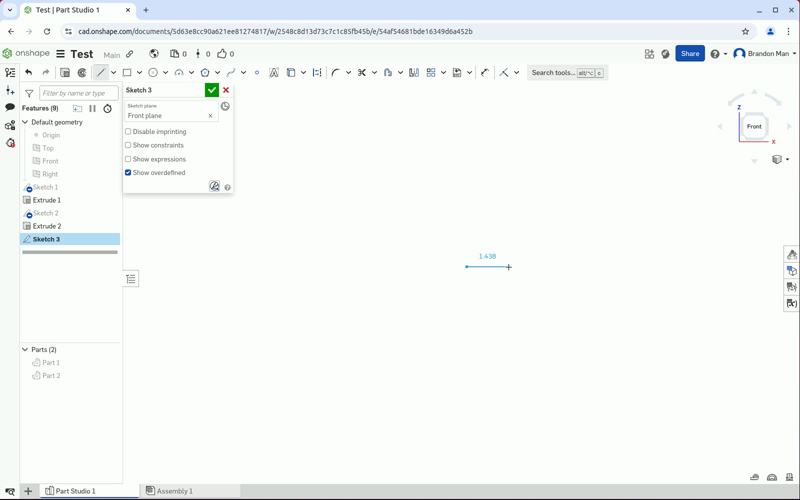
scroll(6)
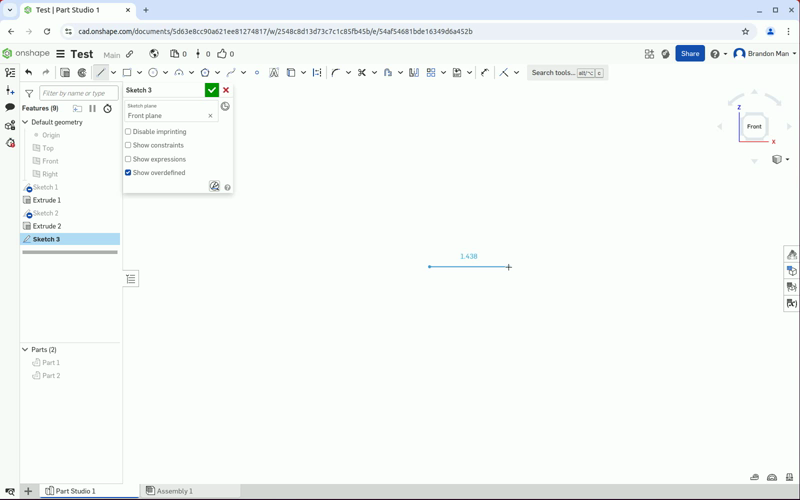
click(508, 266)
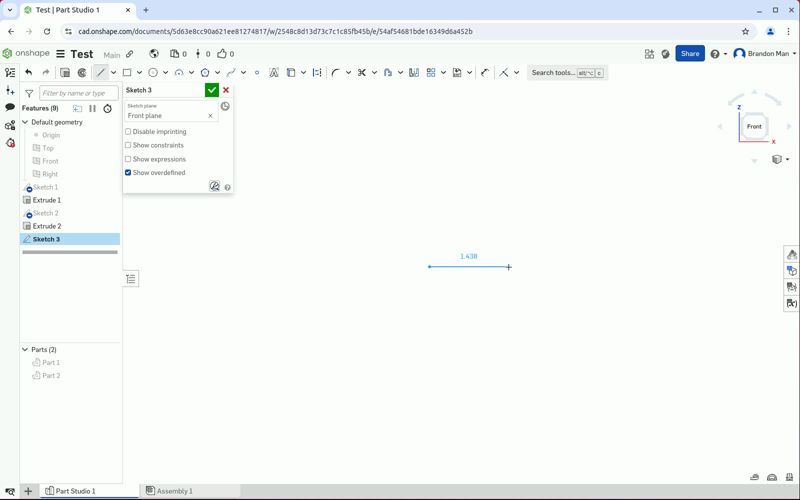
scroll(-6)
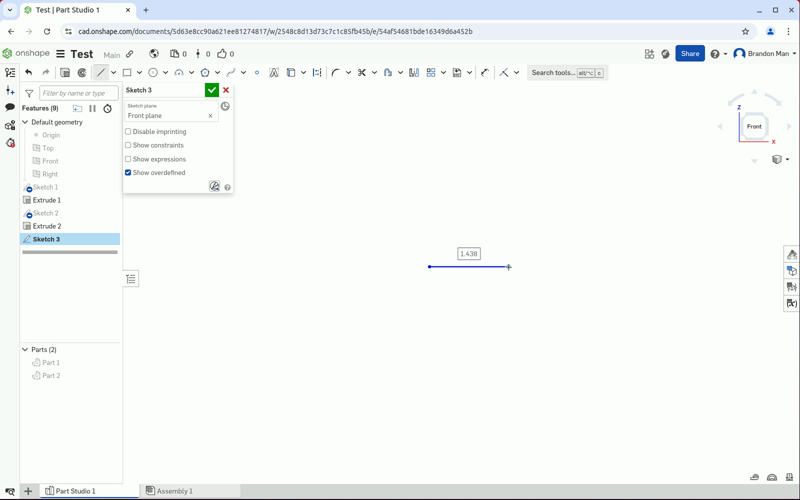
scroll(-6)
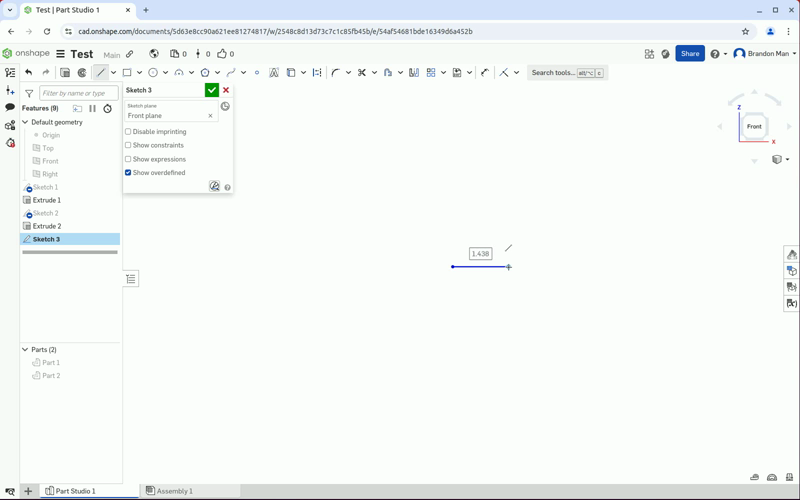
scroll(-6)
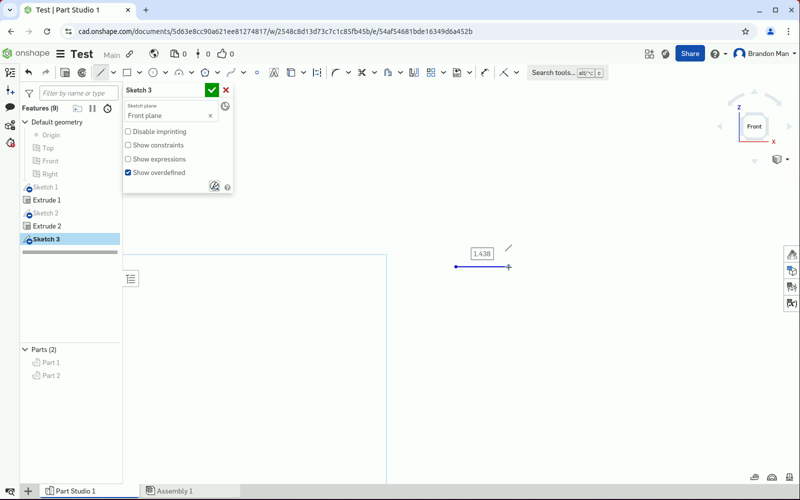
scroll(-6)
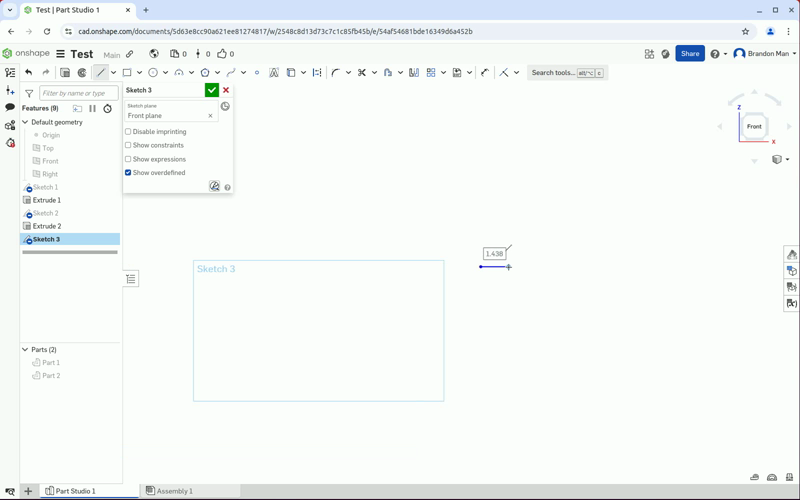
scroll(-6)
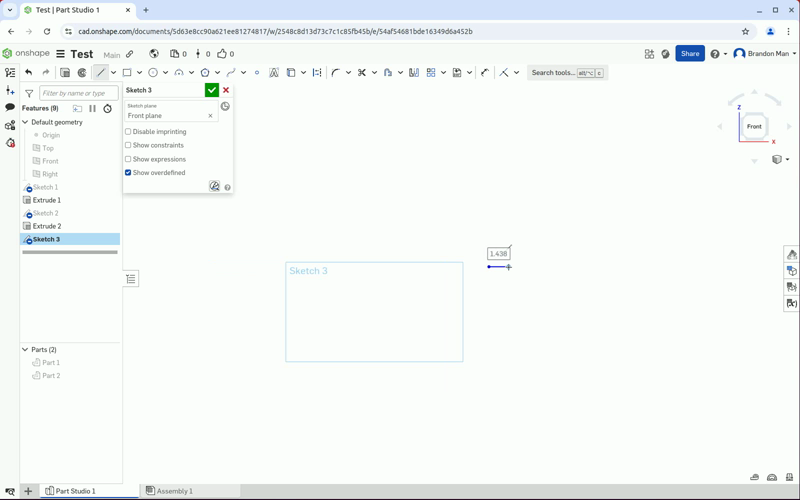
scroll(-6)
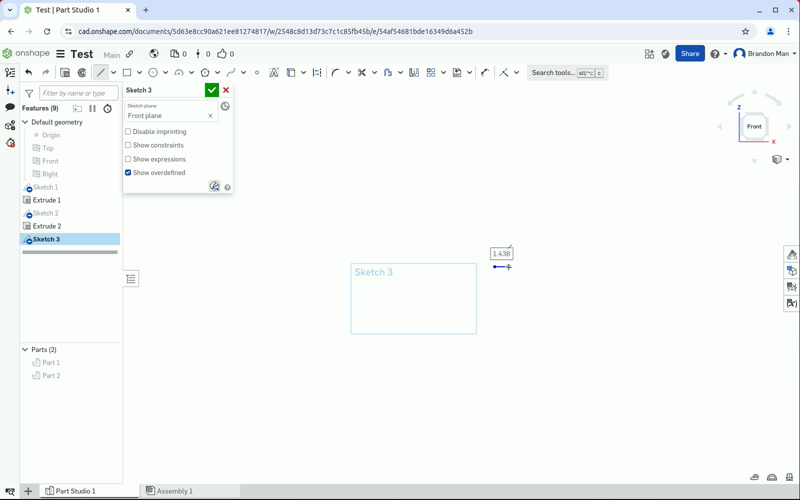
scroll(-6)
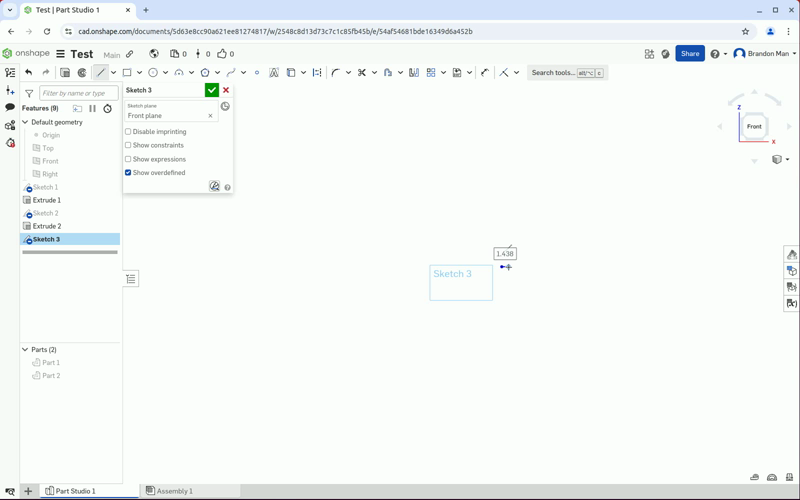
key_up(shift)
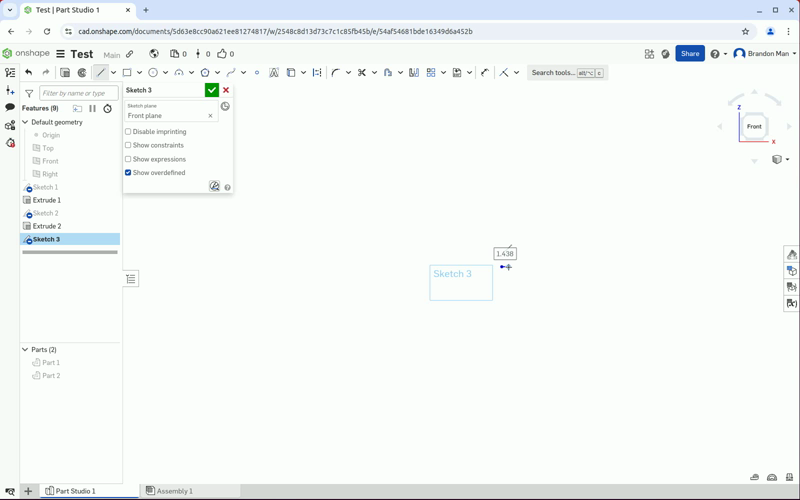
key_down(shift)
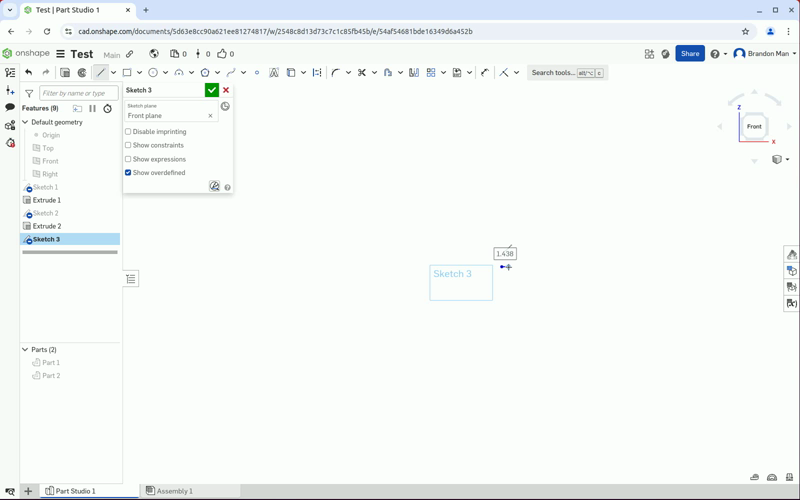
mouse_move(538, 266)
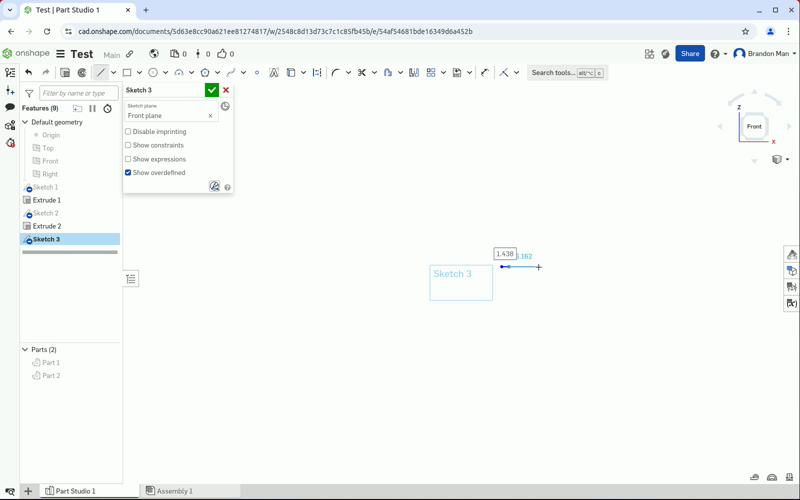
mouse_move(508, 264)
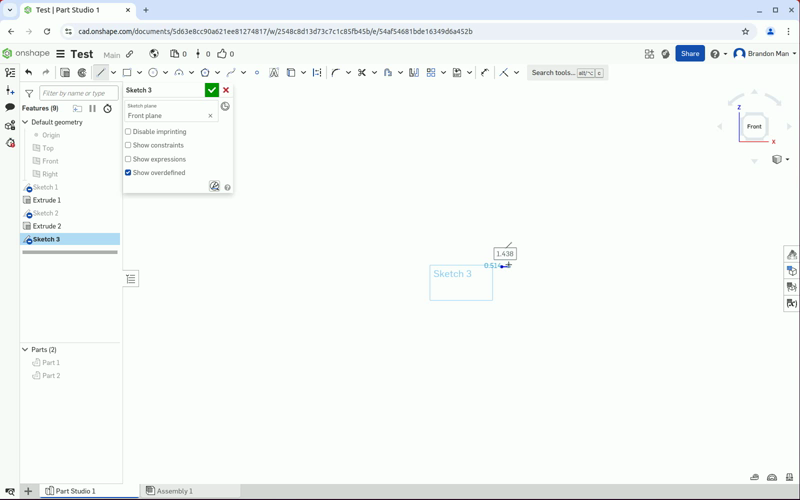
scroll(6)
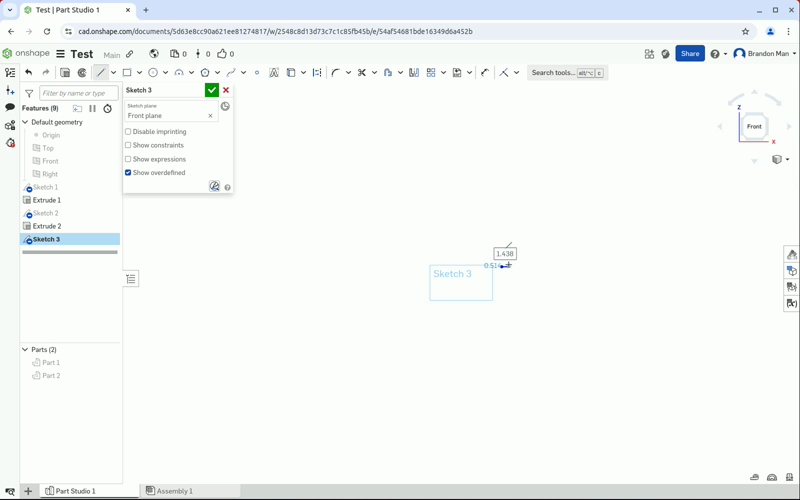
scroll(6)
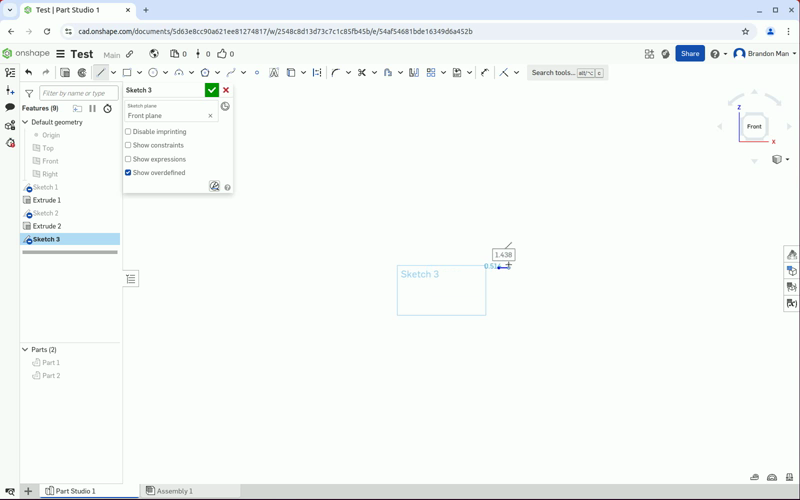
scroll(6)
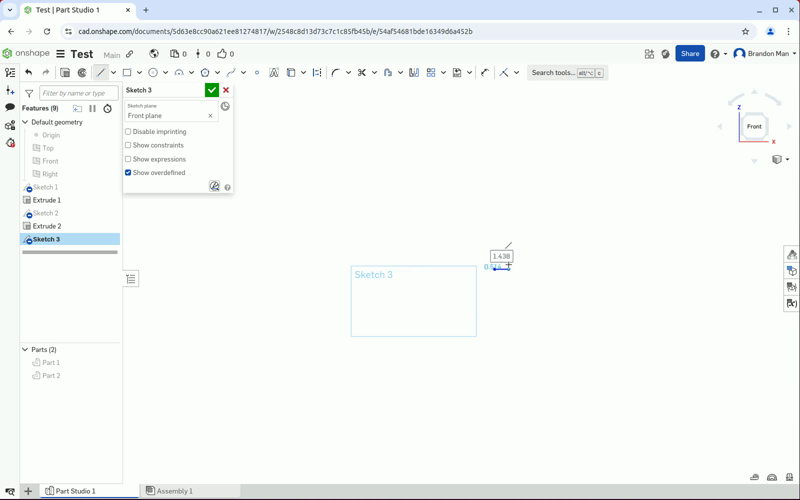
scroll(6)
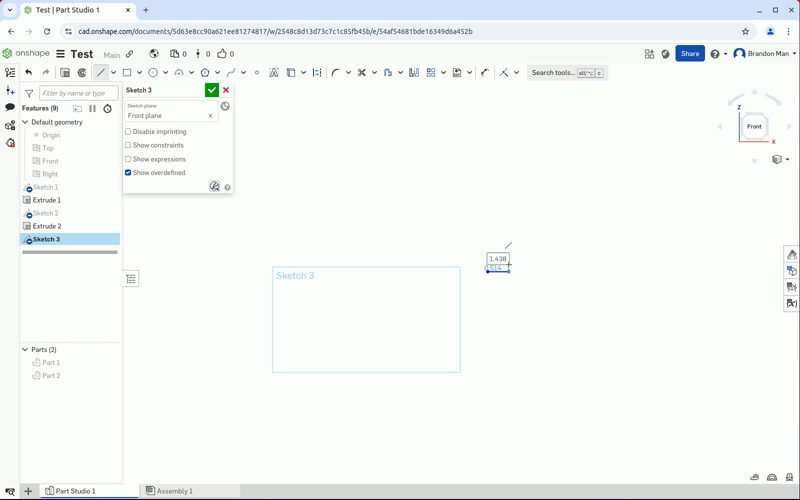
scroll(6)
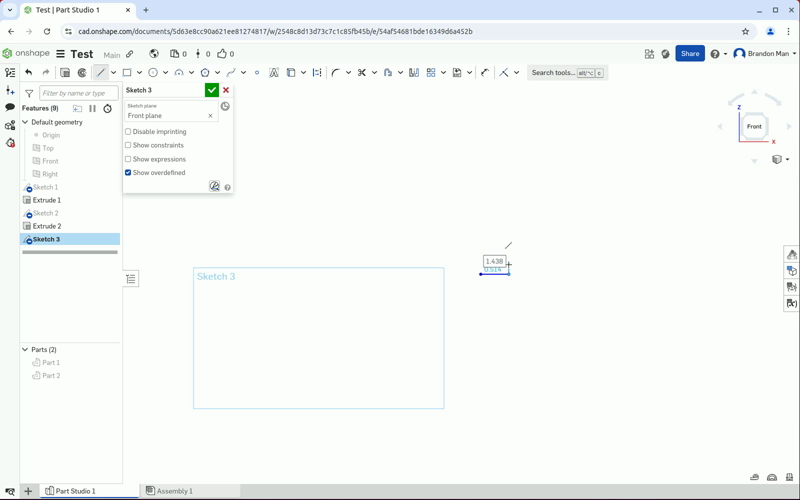
scroll(6)
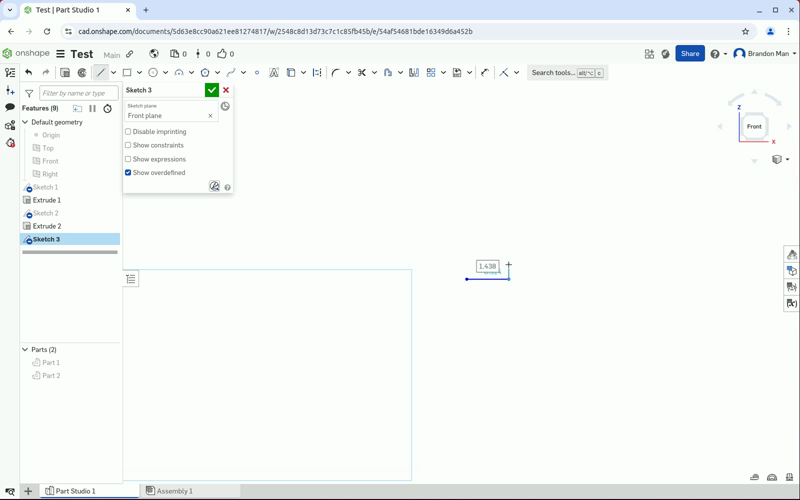
scroll(6)
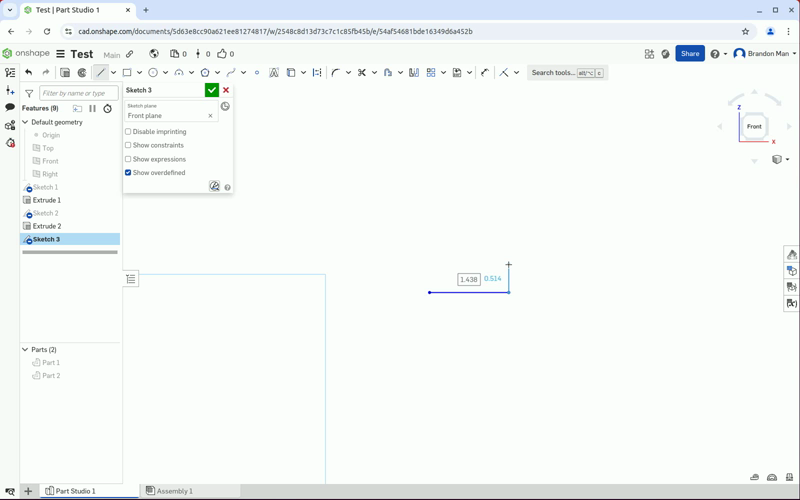
click(508, 264)
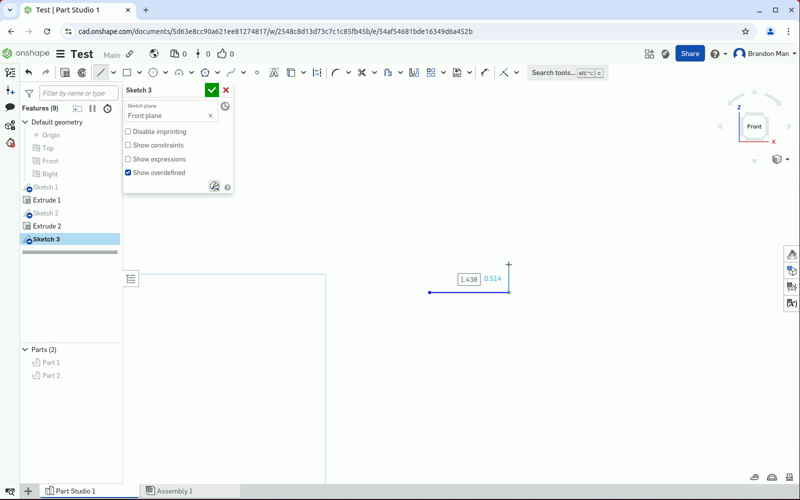
scroll(-6)
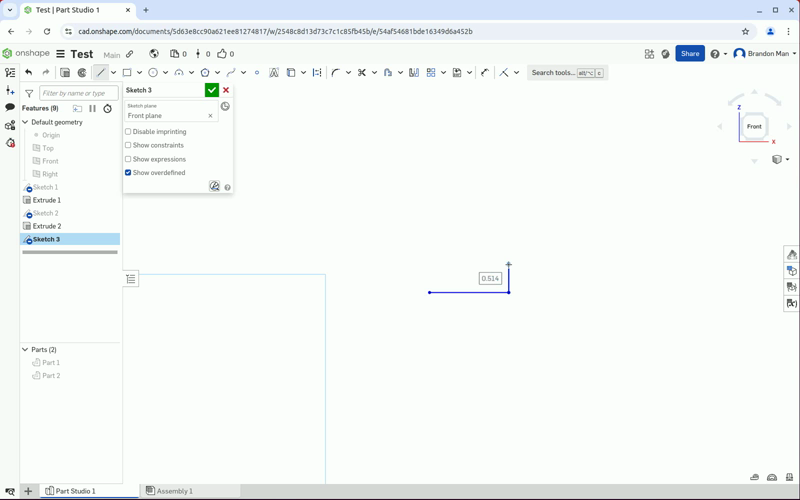
scroll(-6)
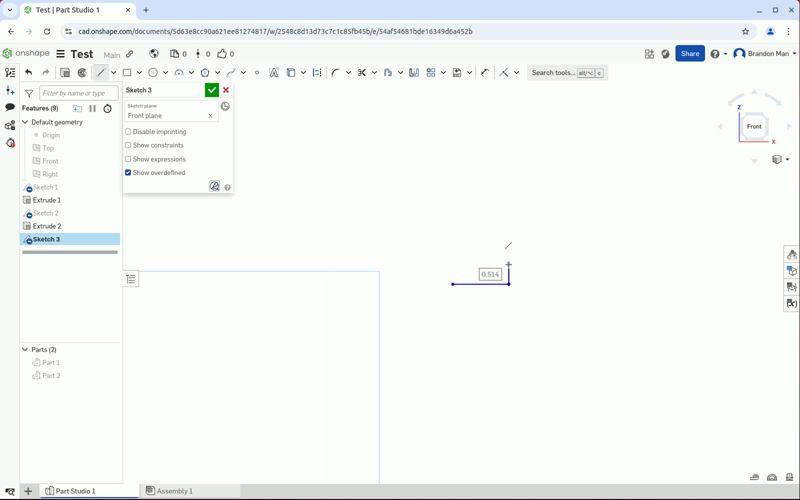
scroll(-6)
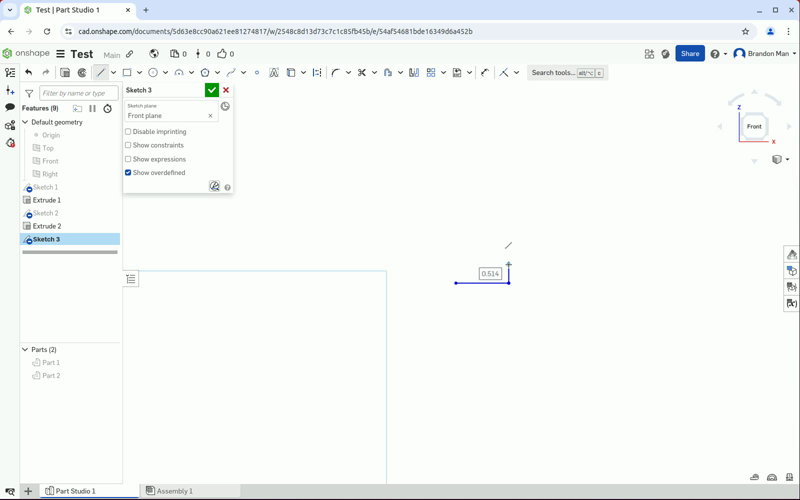
scroll(-6)
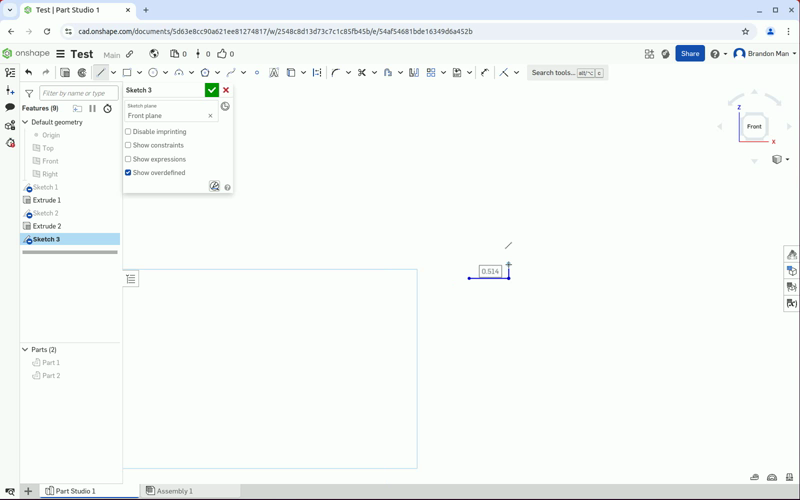
scroll(-6)
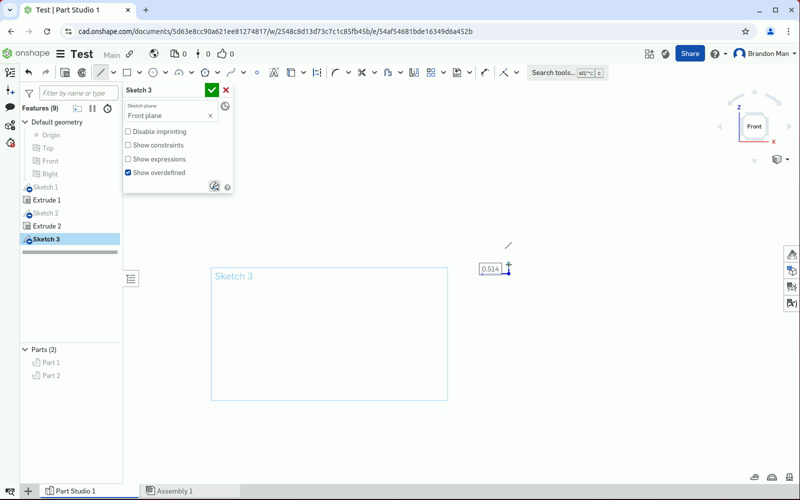
scroll(-6)
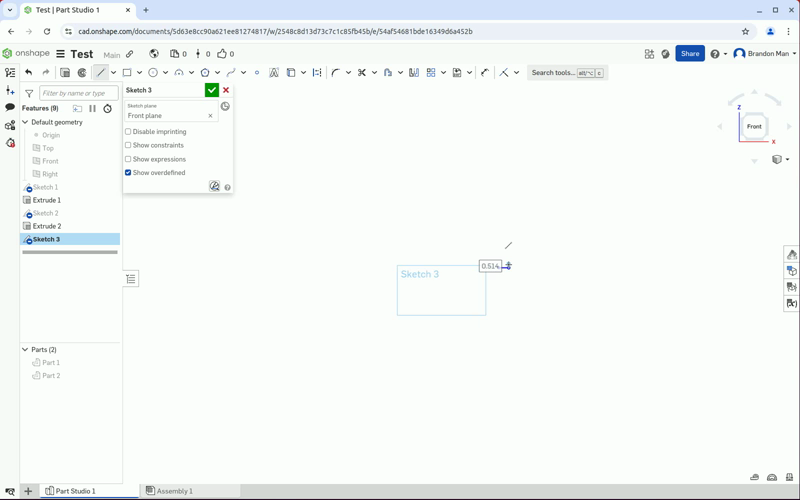
scroll(-6)
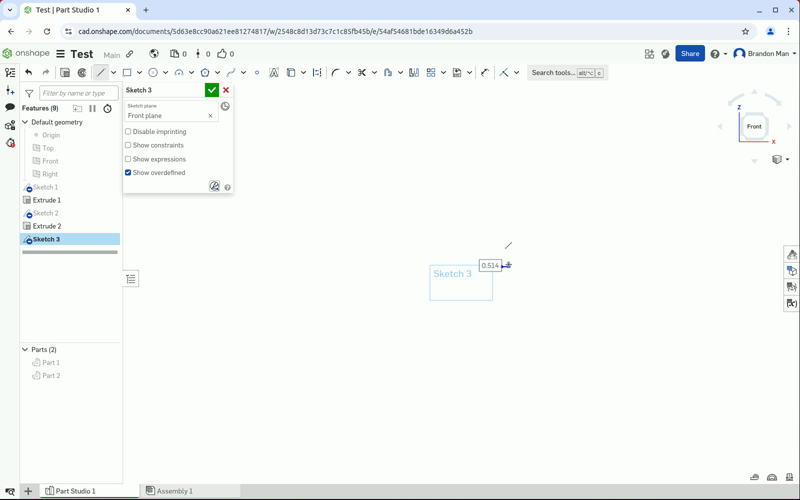
key_up(shift)
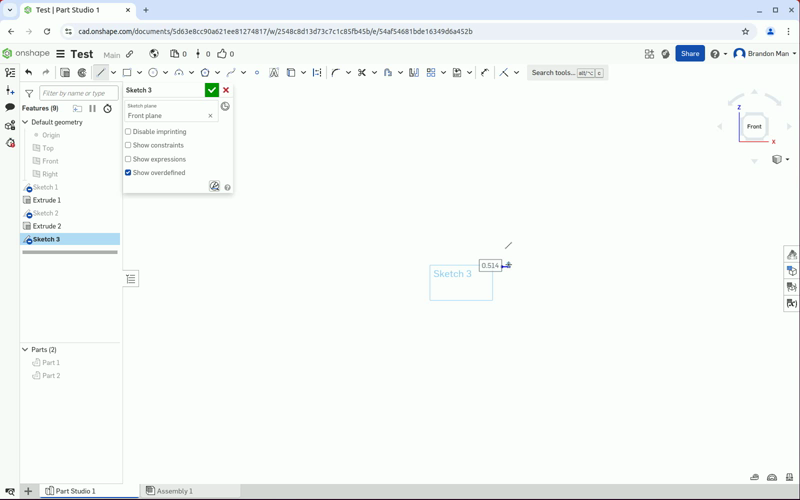
key_down(shift)
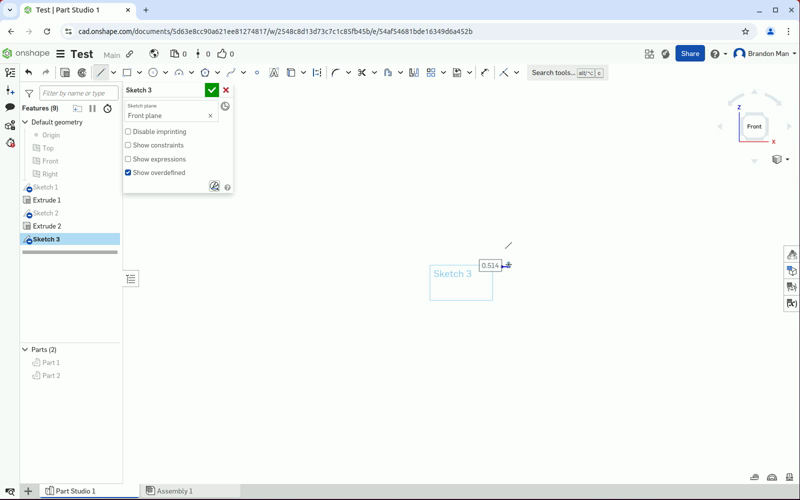
mouse_move(538, 264)
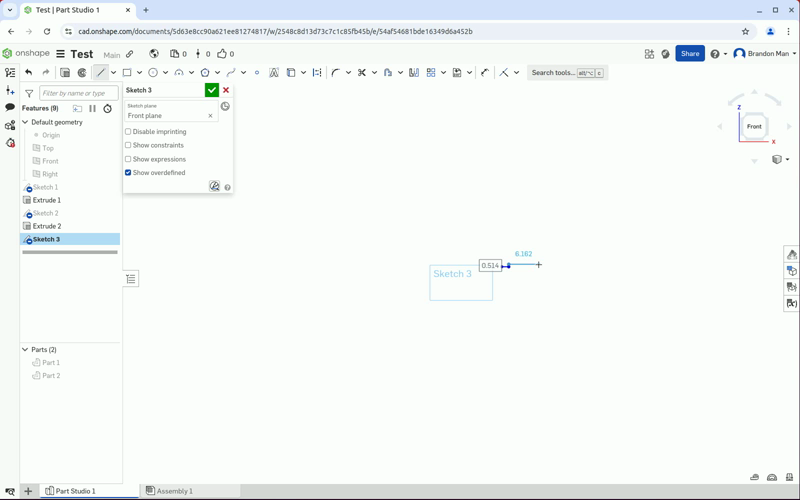
mouse_move(501, 264)
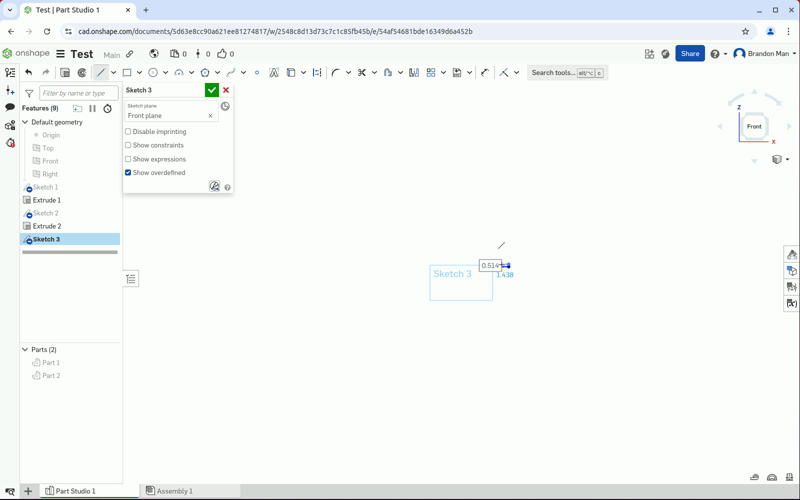
scroll(6)
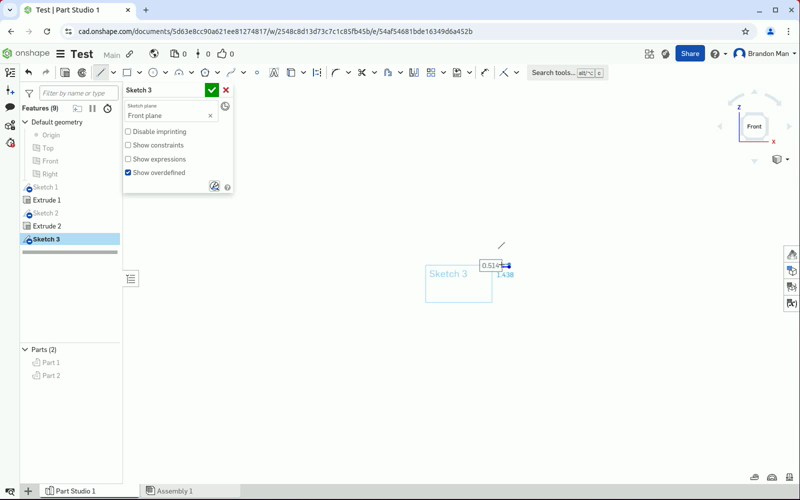
scroll(6)
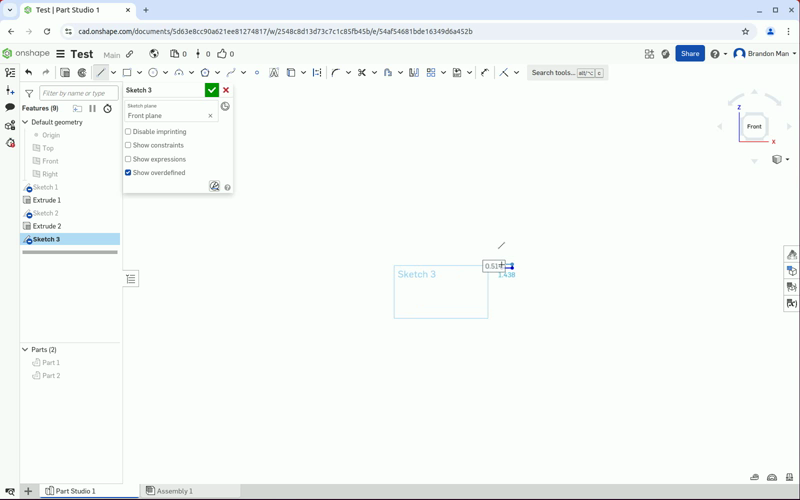
scroll(6)
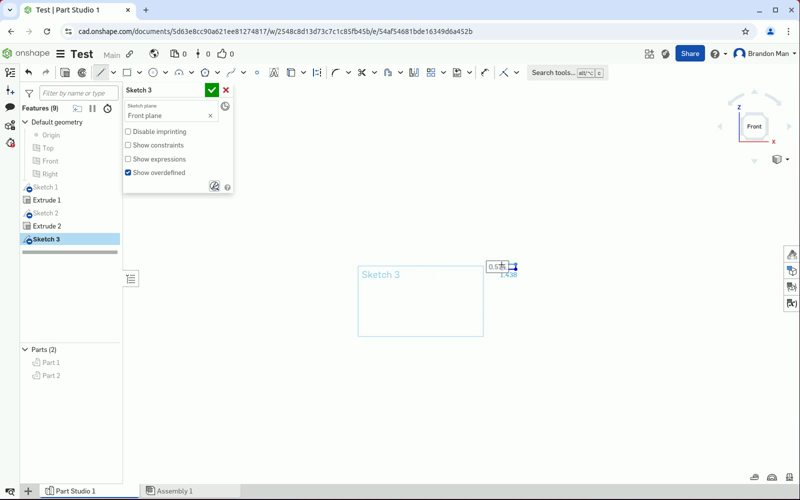
scroll(6)
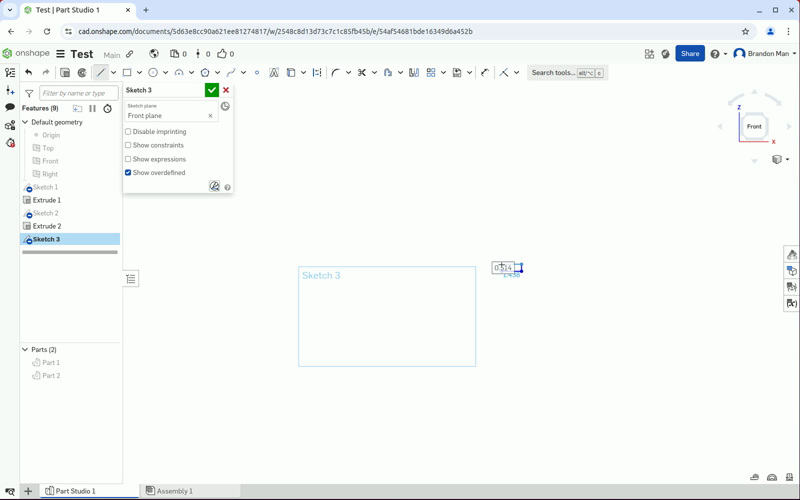
scroll(6)
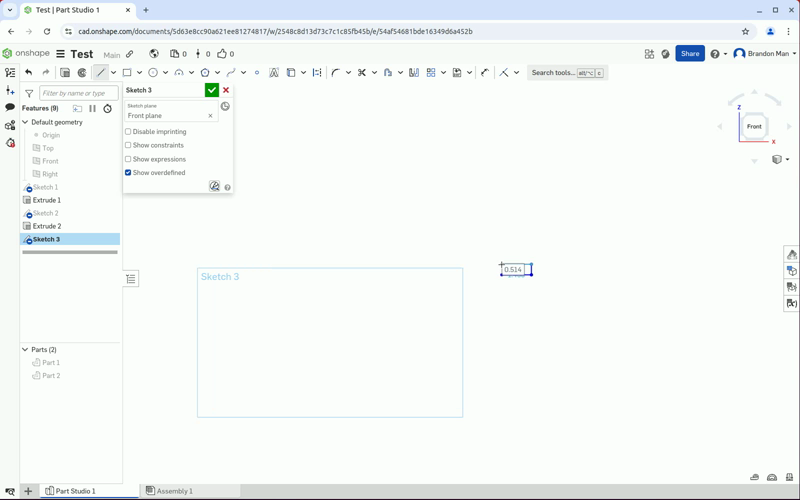
scroll(6)
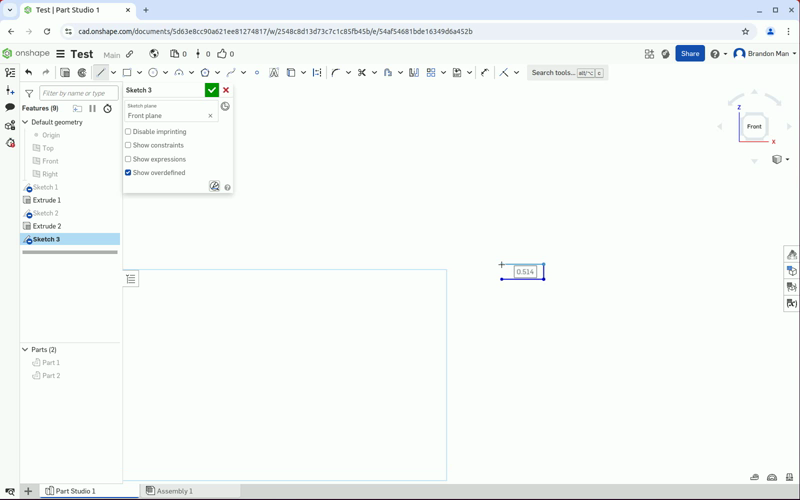
scroll(6)
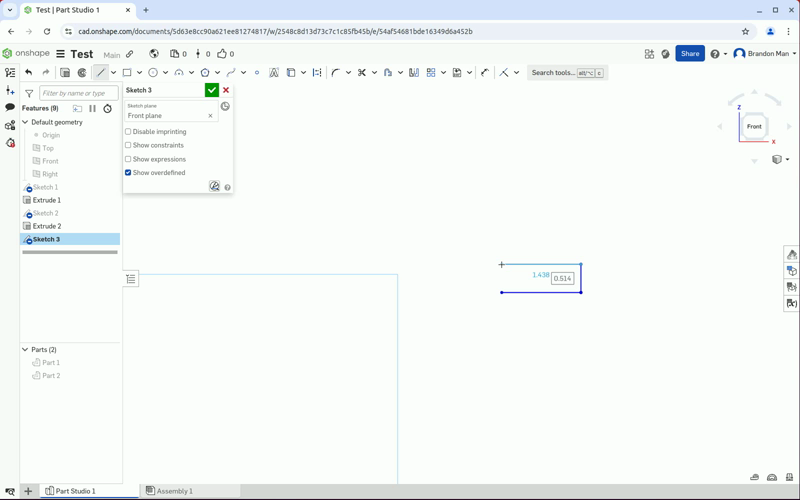
click(501, 264)
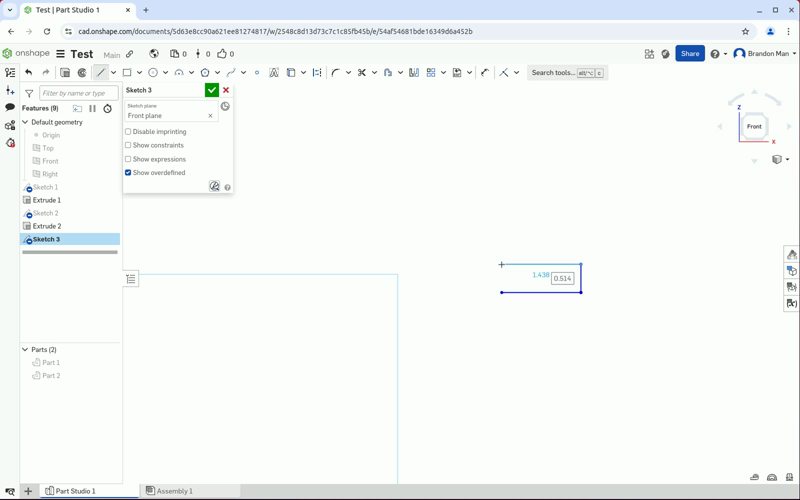
scroll(-6)
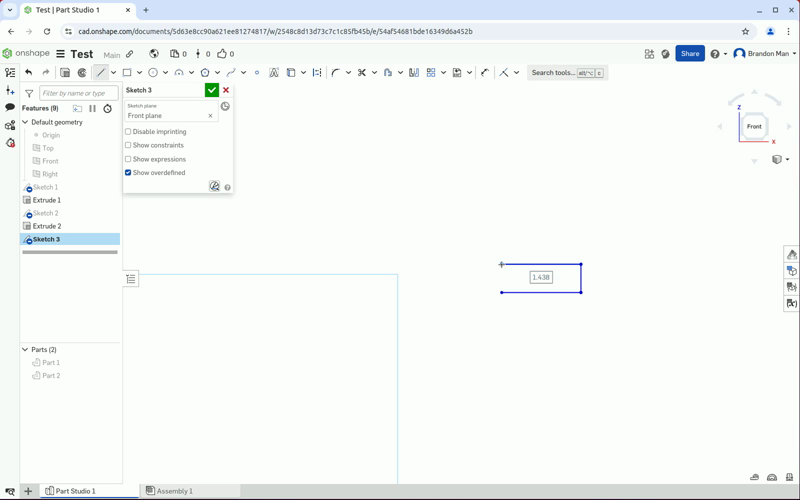
scroll(-6)
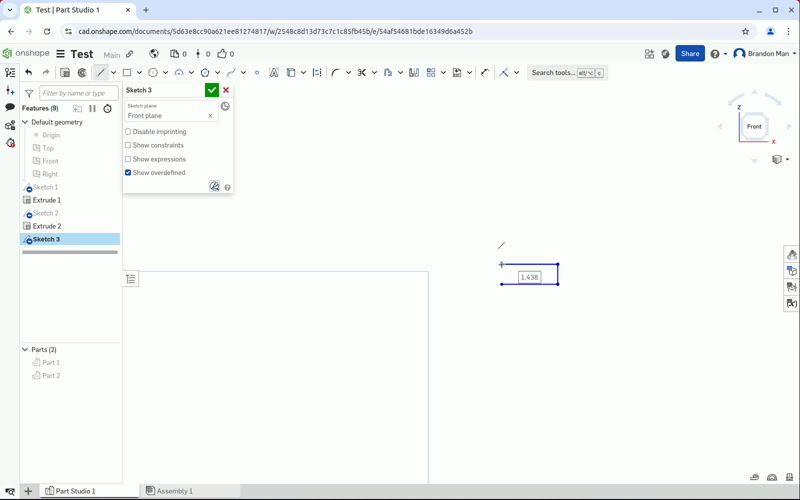
scroll(-6)
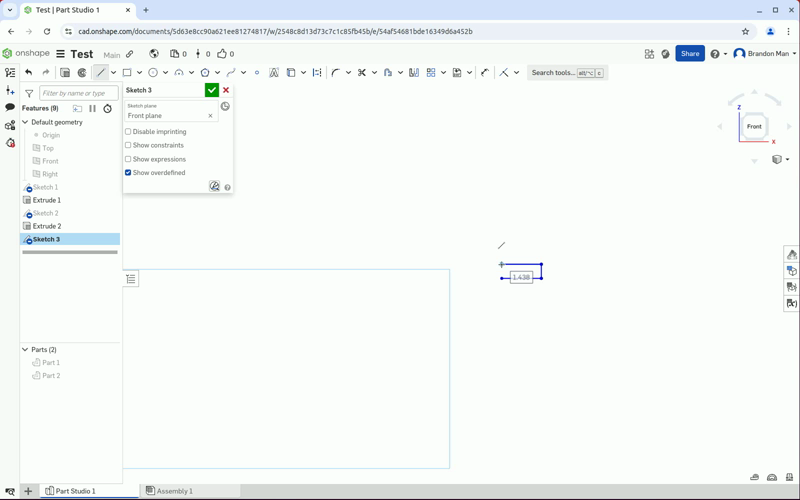
scroll(-6)
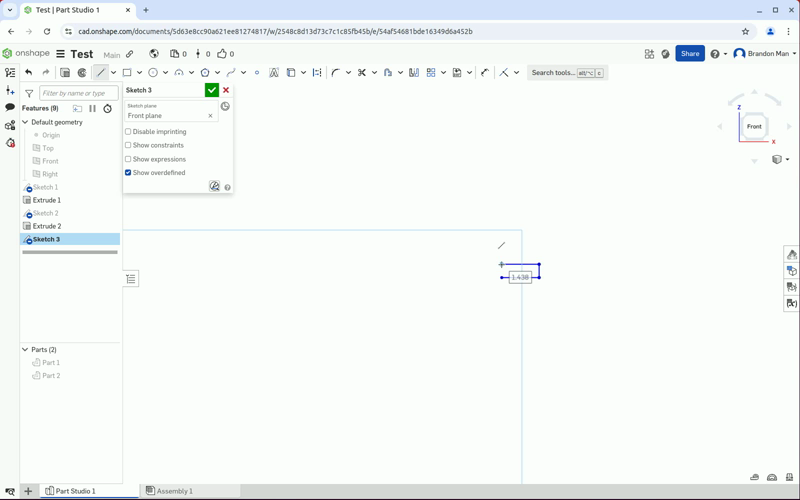
scroll(-6)
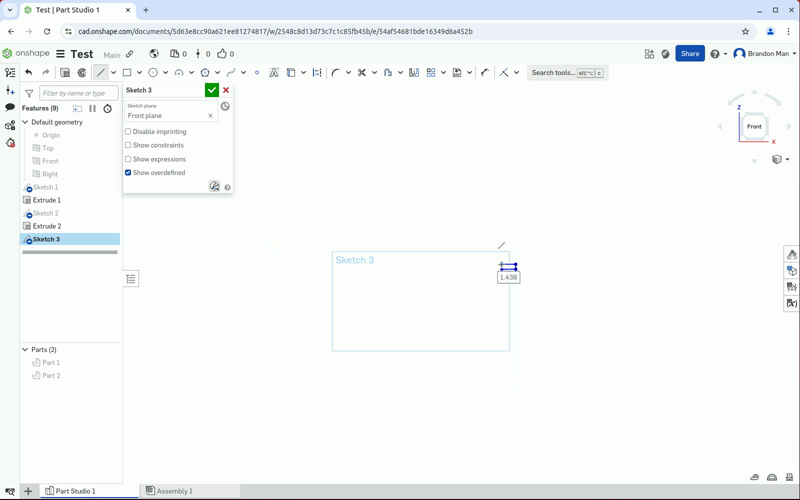
scroll(-6)
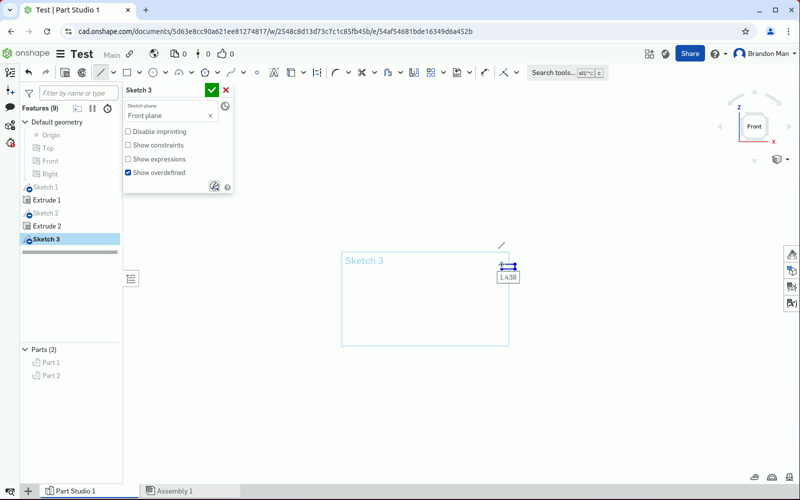
scroll(-6)
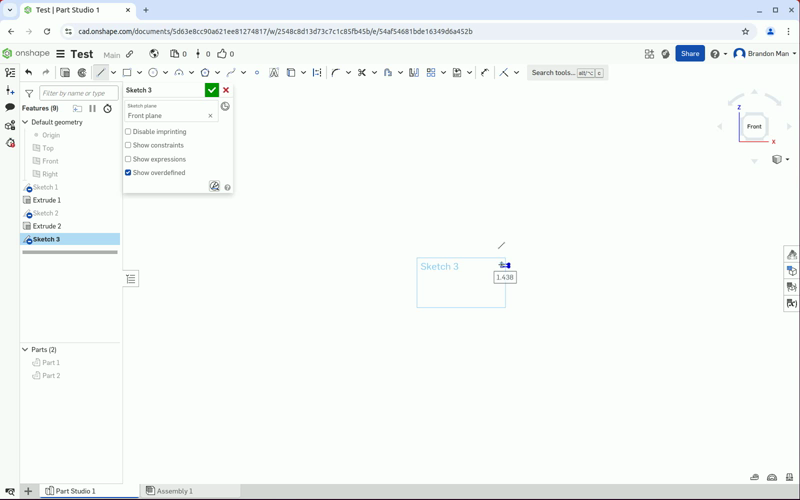
key_up(shift)
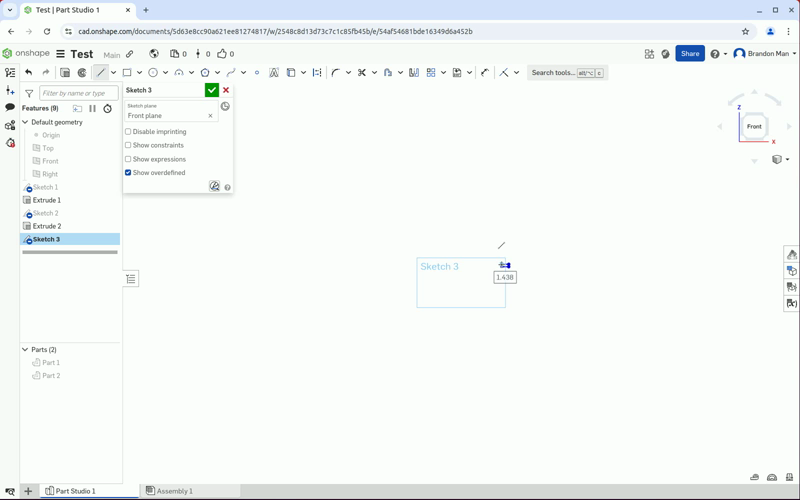
mouse_move(531, 264)
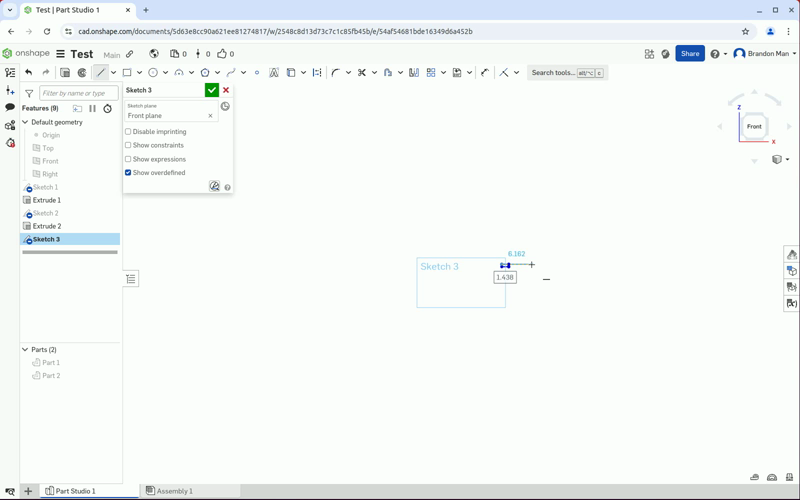
key_down(shift)
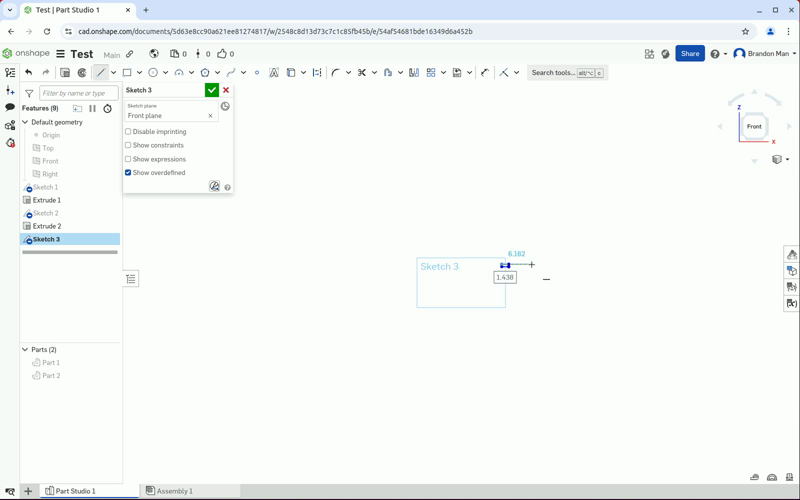
mouse_move(501, 266)
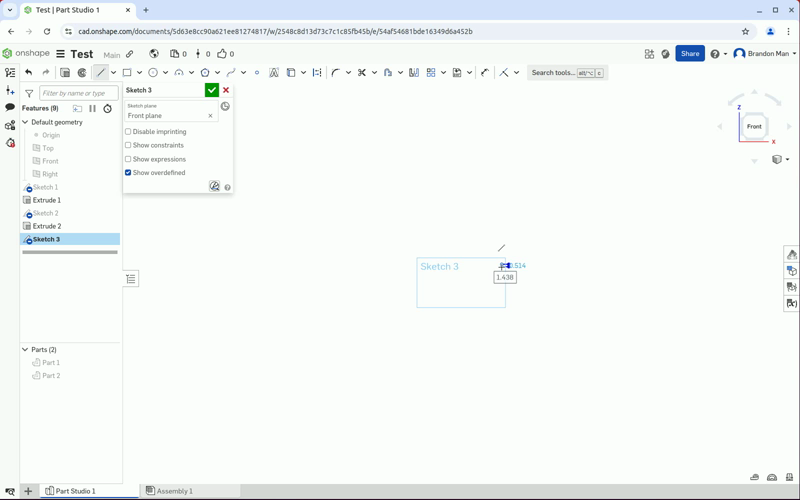
scroll(6)
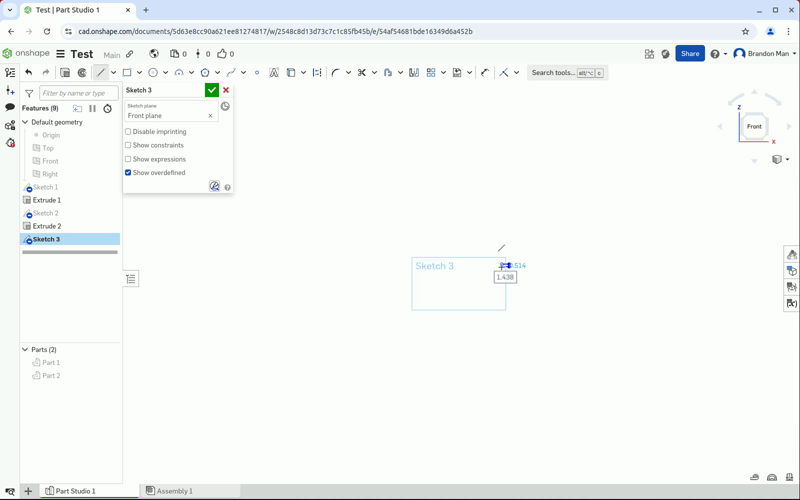
scroll(6)
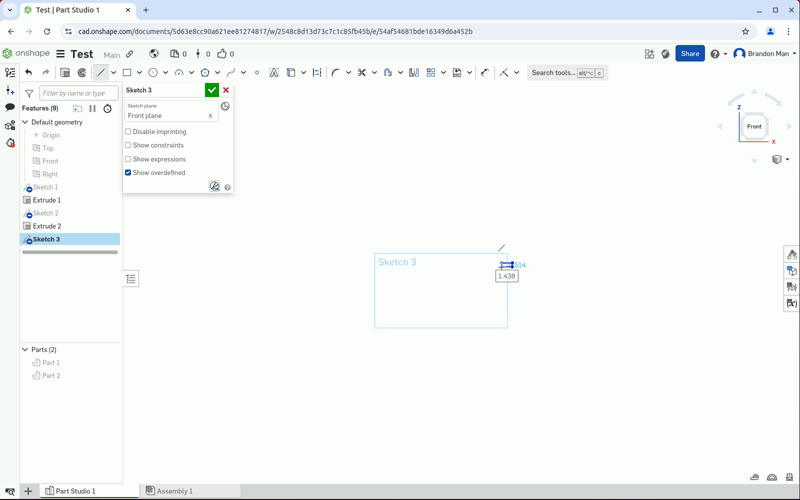
scroll(6)
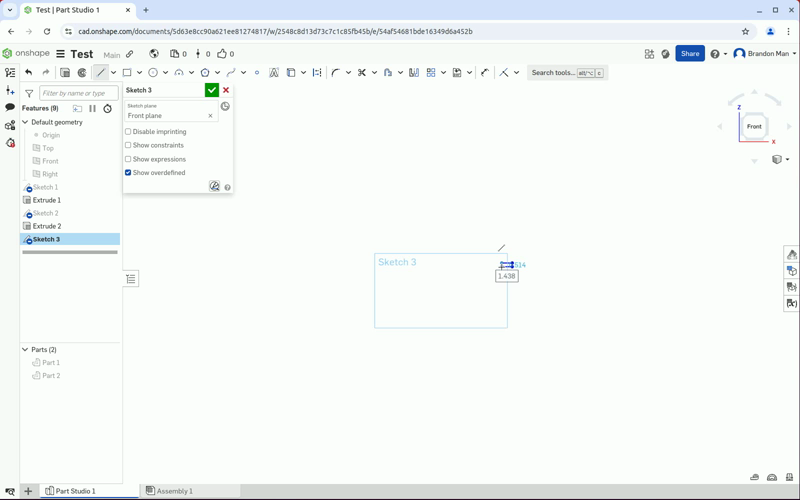
scroll(6)
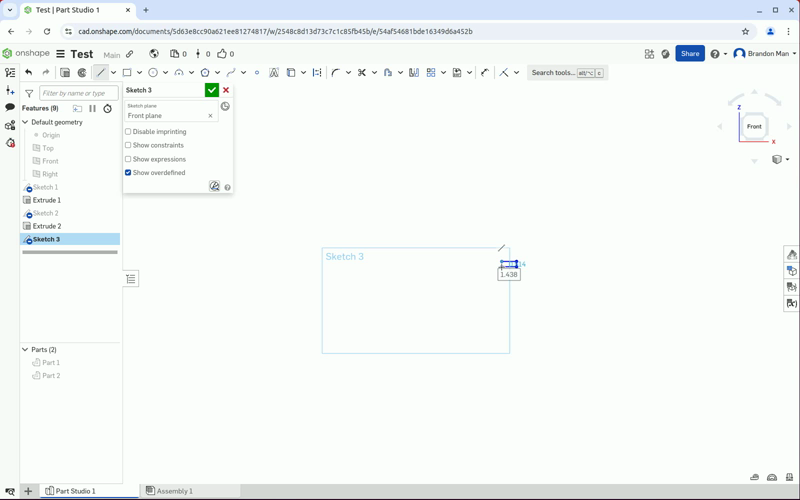
scroll(6)
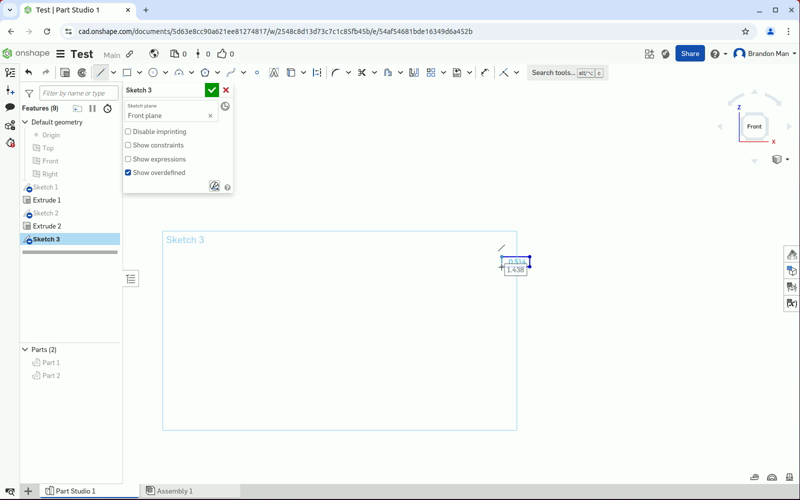
scroll(6)
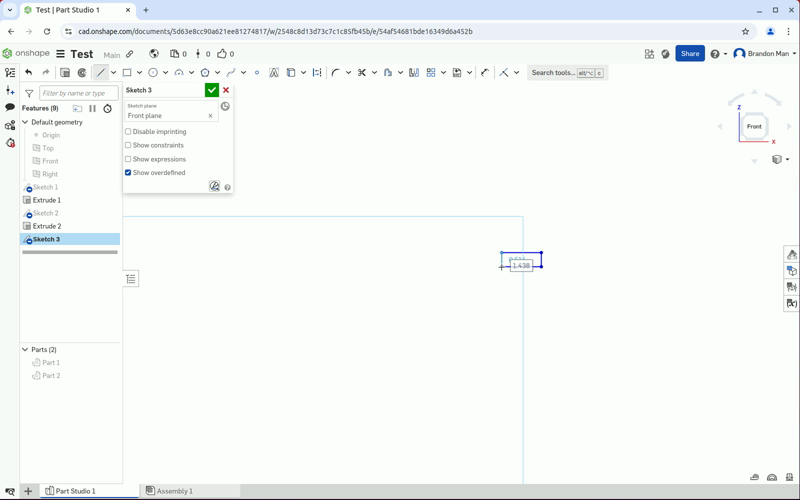
scroll(6)
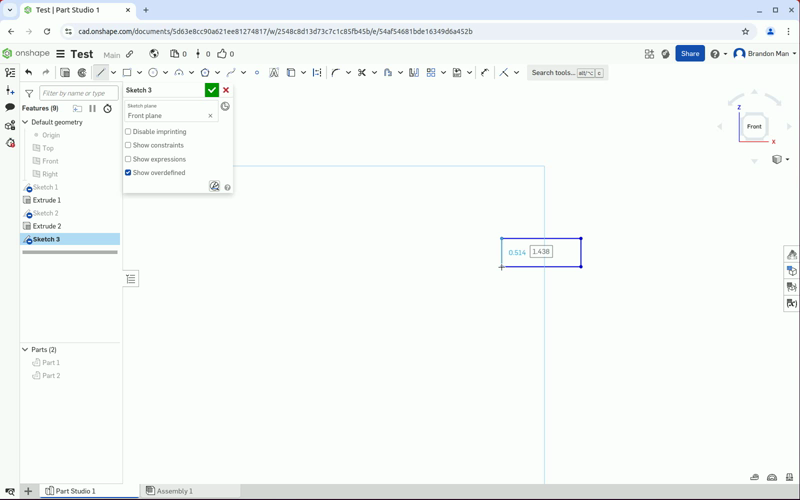
key_up(shift)
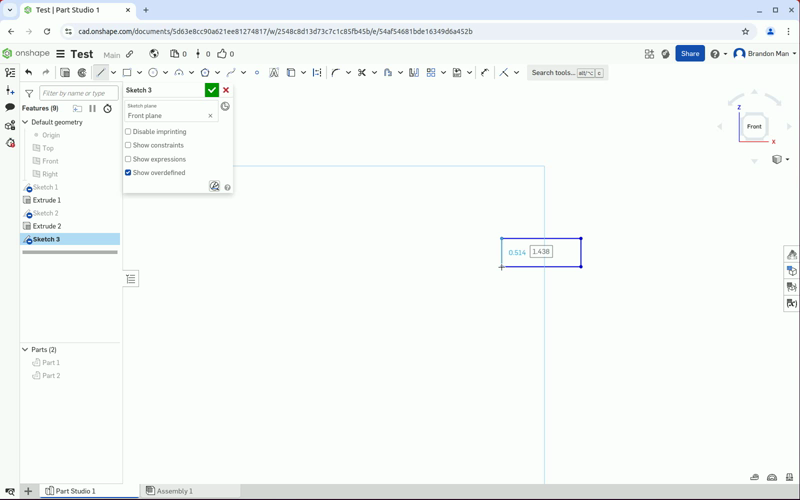
click(501, 266)
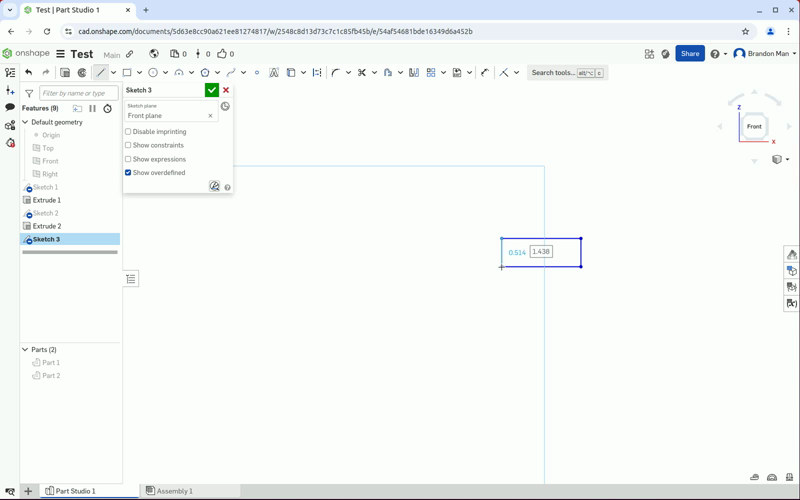
scroll(-6)
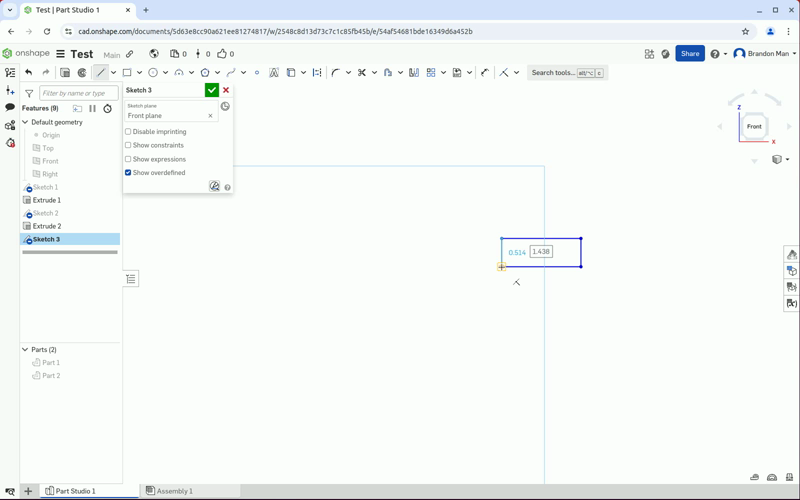
scroll(-6)
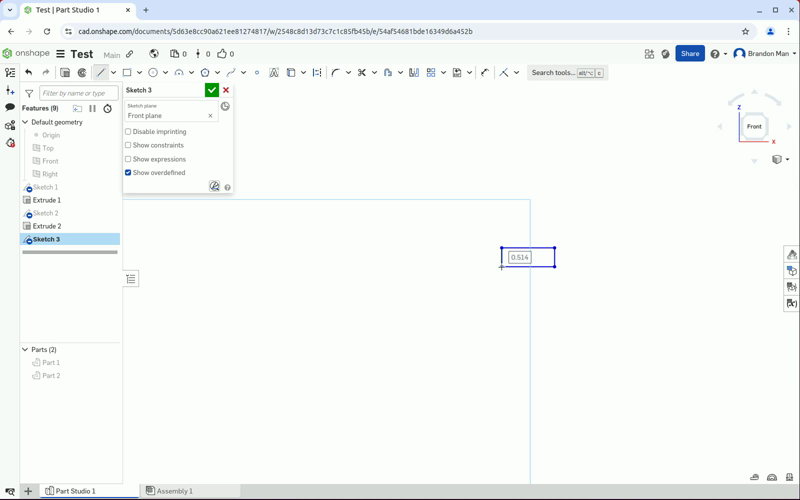
scroll(-6)
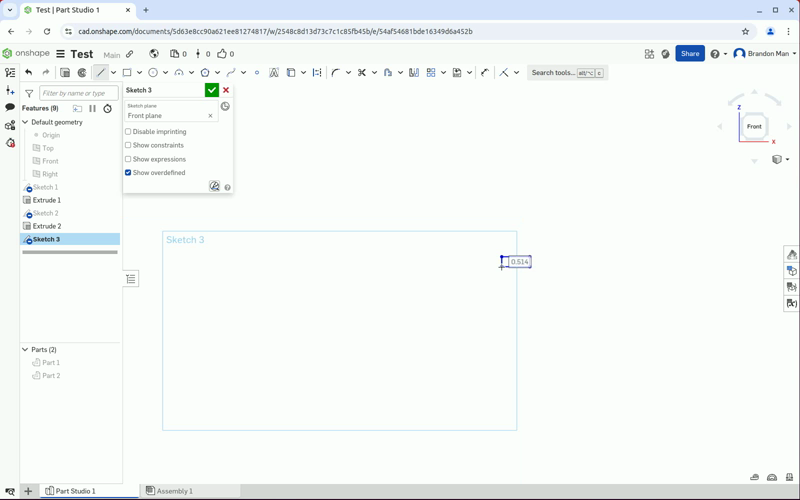
scroll(-6)
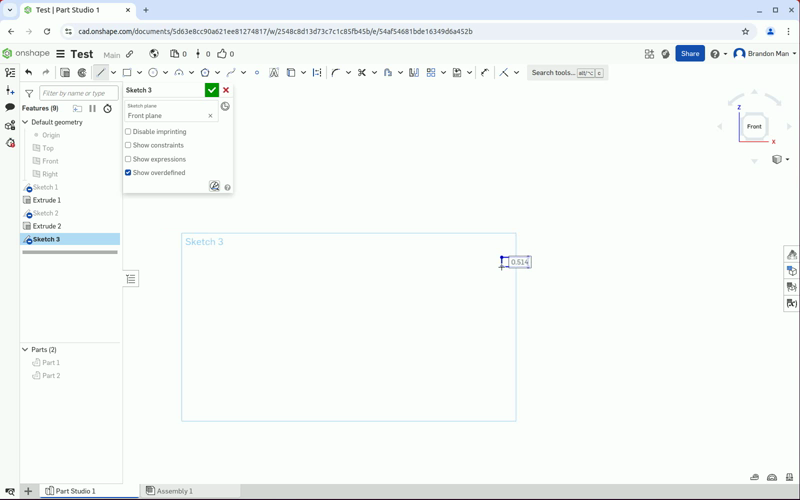
scroll(-6)
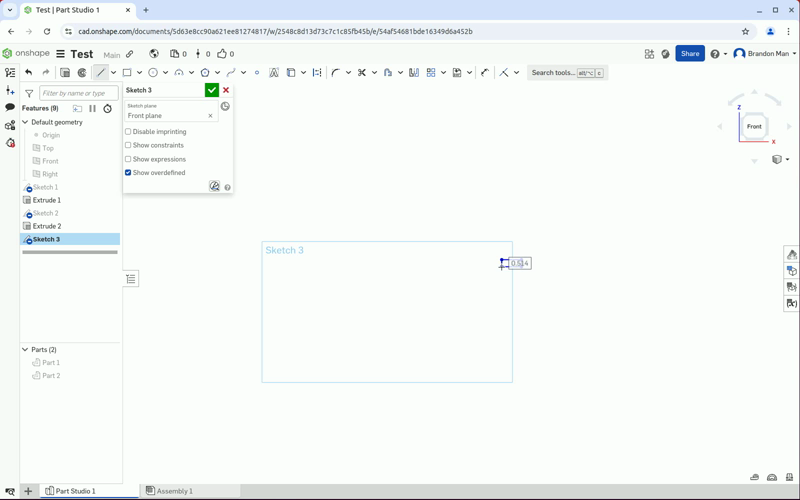
scroll(-6)
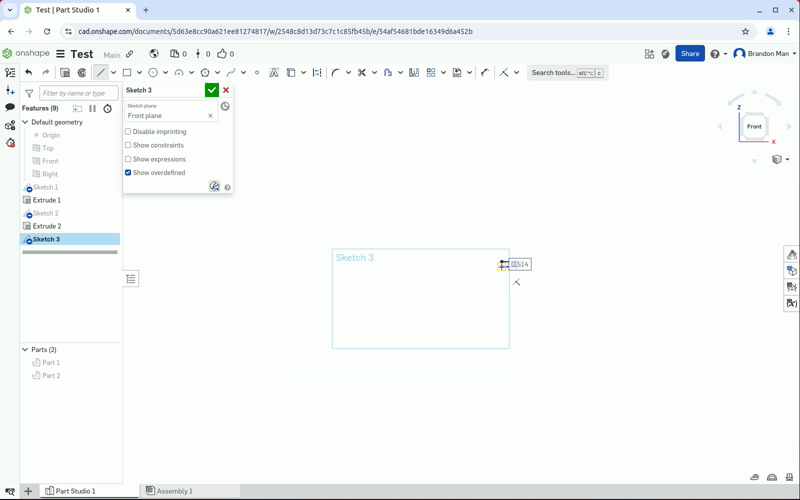
scroll(-6)
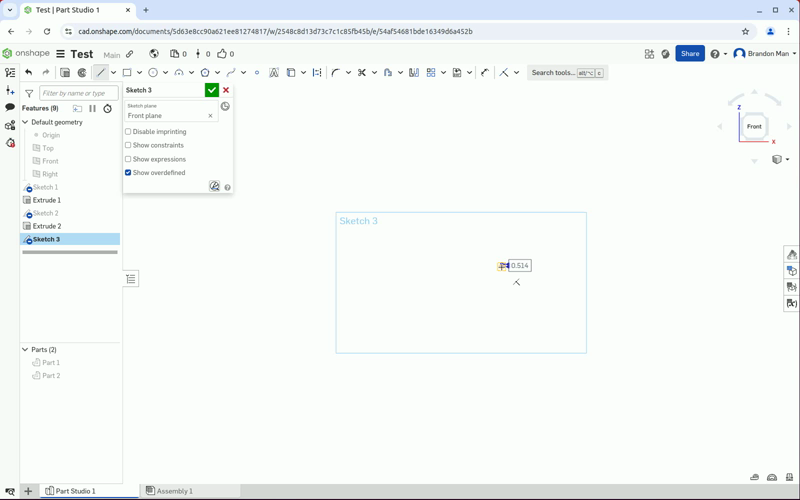
key(esc)
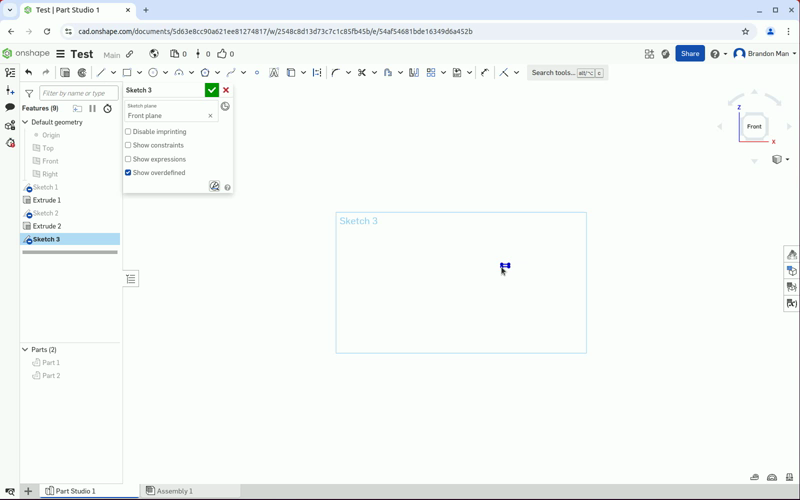
mouse_move(508, 265)
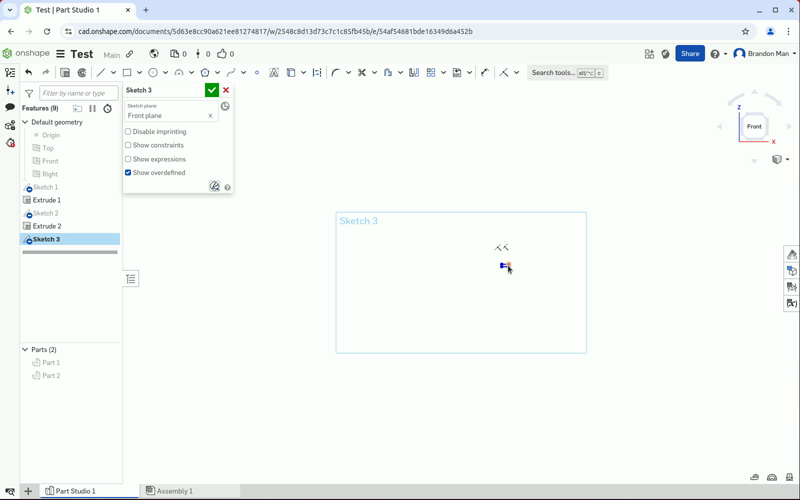
scroll(6)
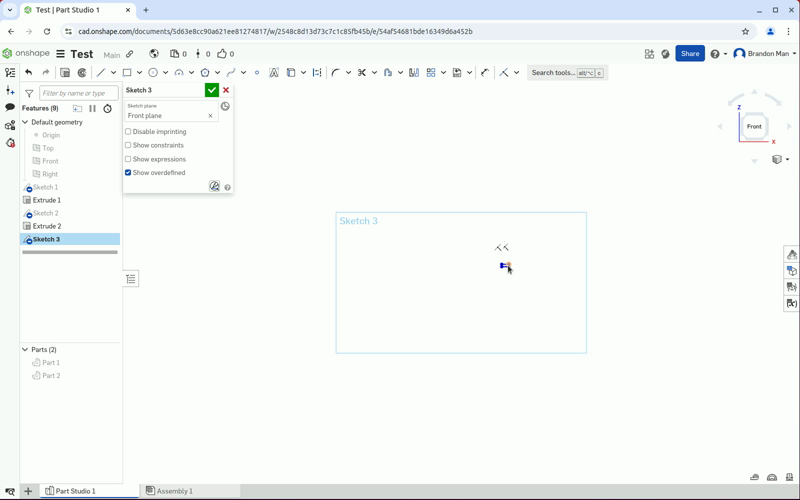
scroll(6)
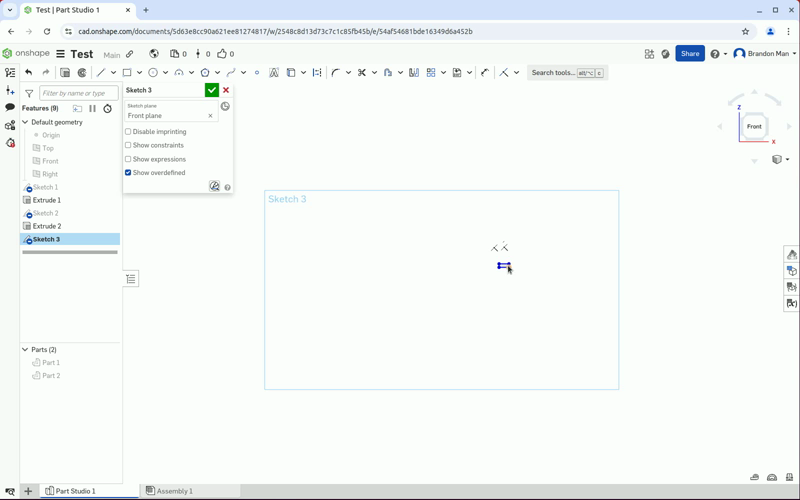
scroll(6)
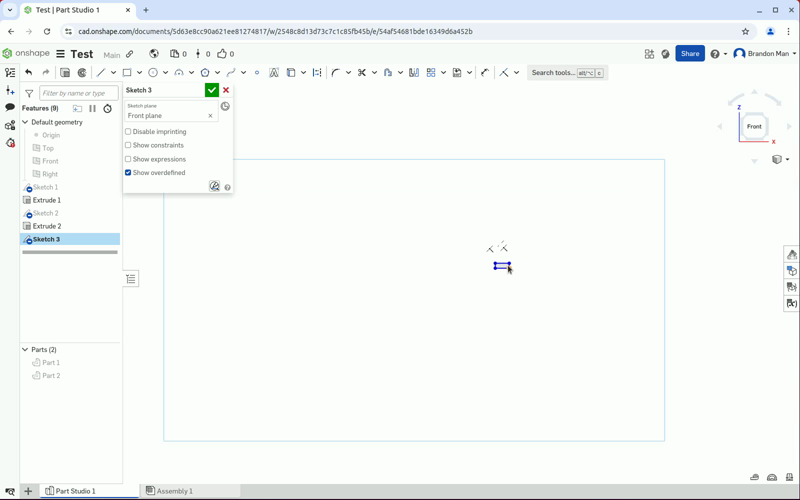
scroll(6)
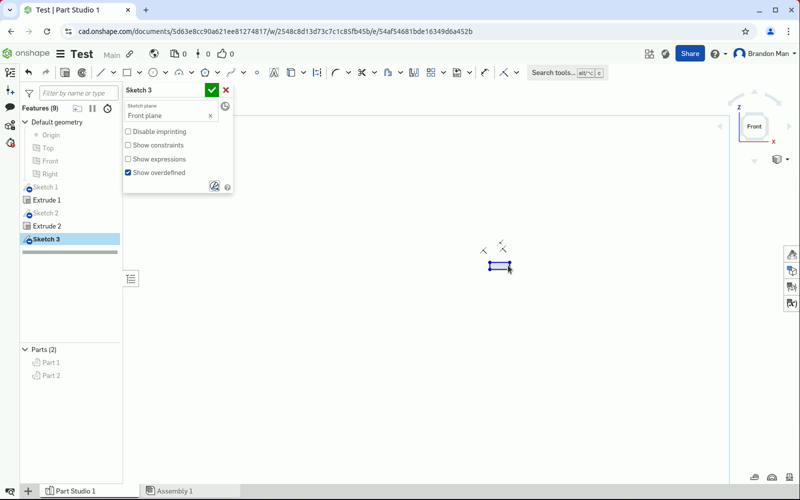
scroll(6)
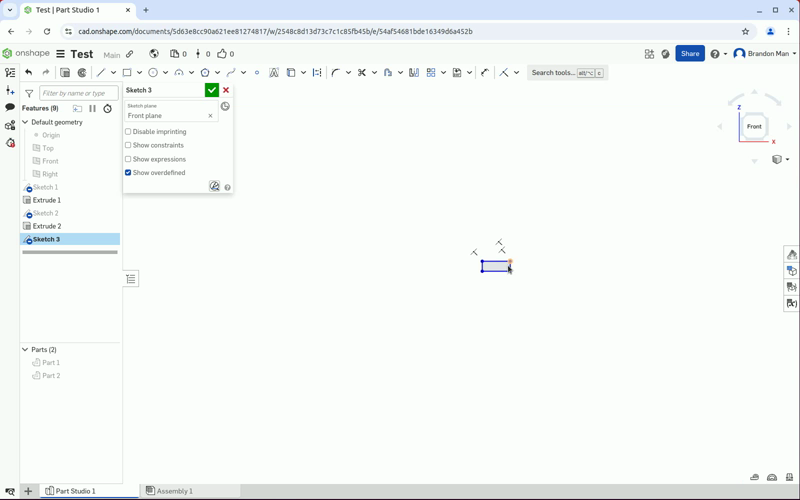
scroll(6)
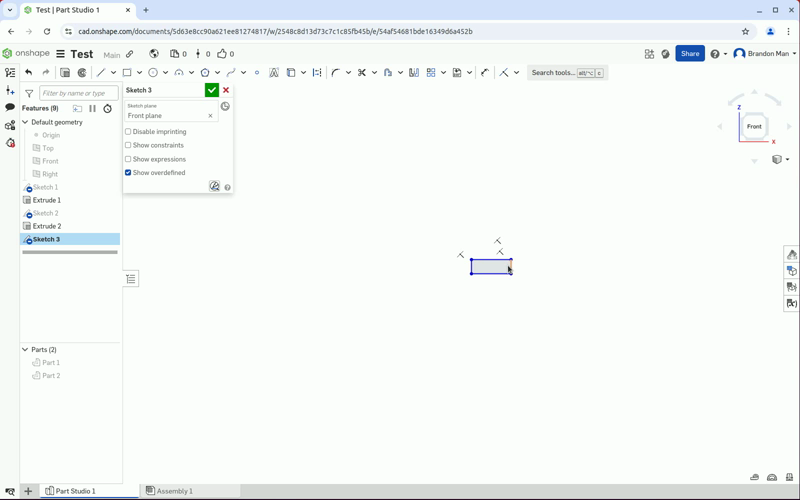
scroll(6)
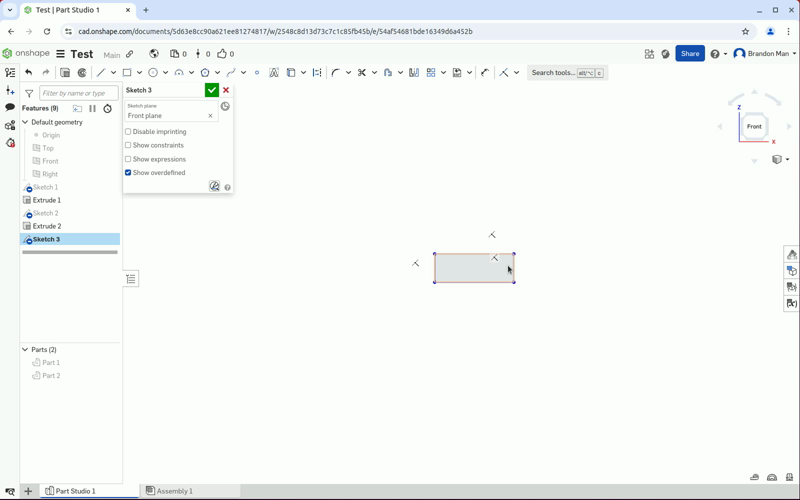
click(508, 265)
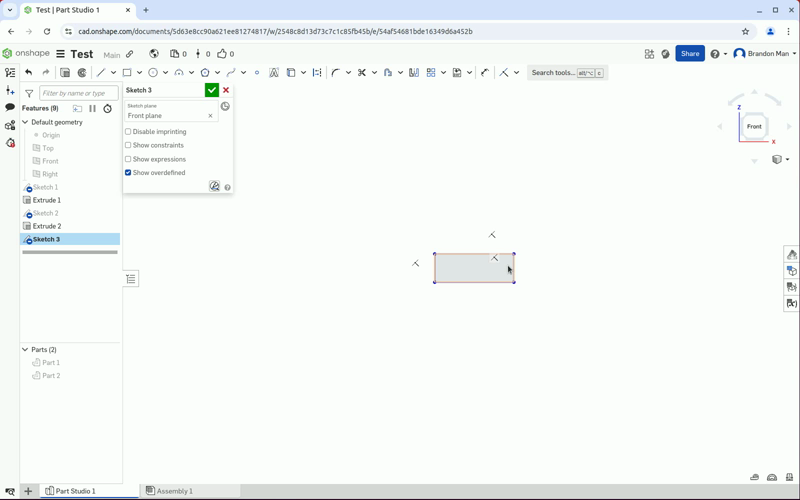
scroll(-6)
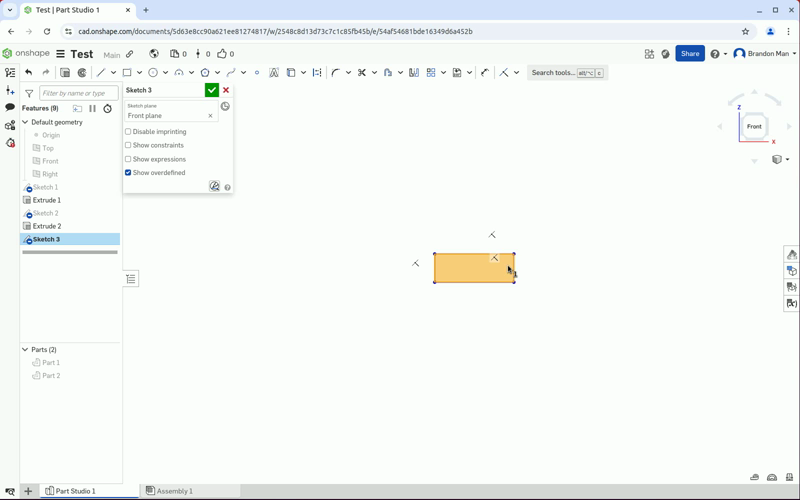
scroll(-6)
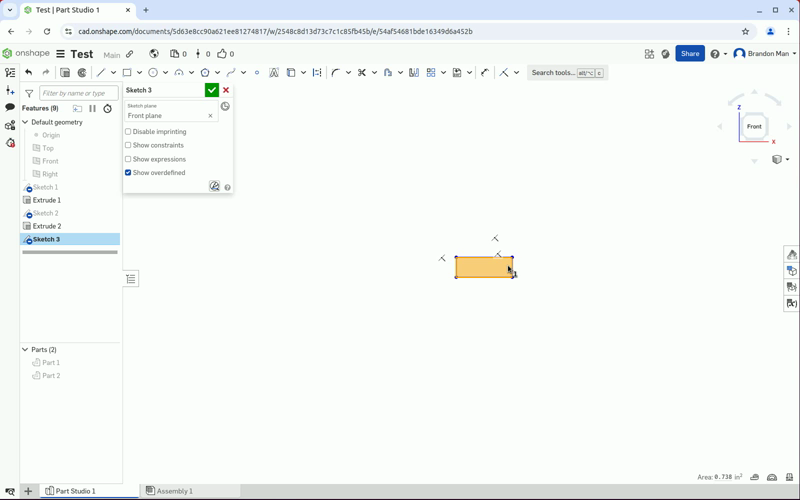
scroll(-6)
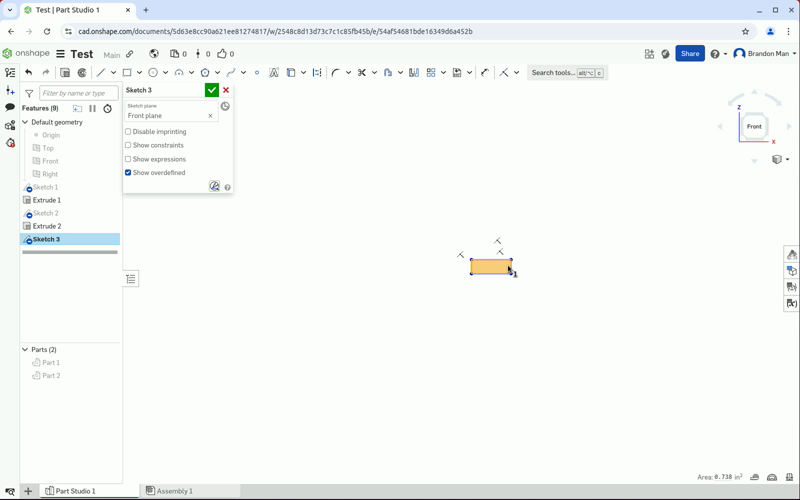
scroll(-6)
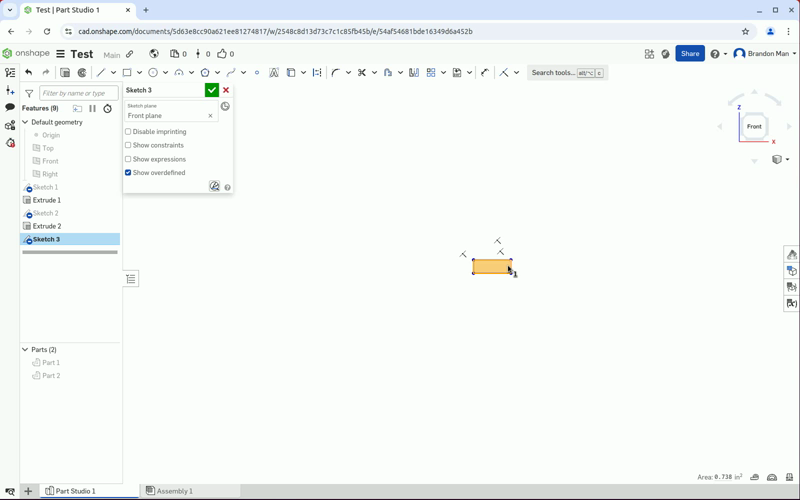
scroll(-6)
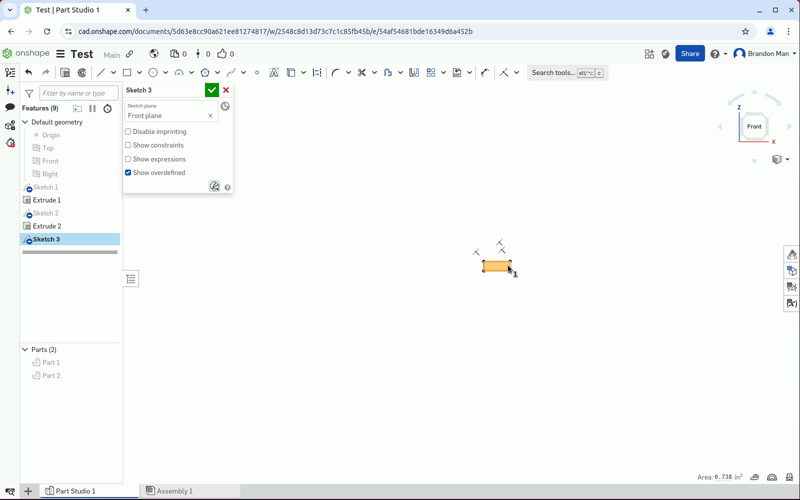
scroll(-6)
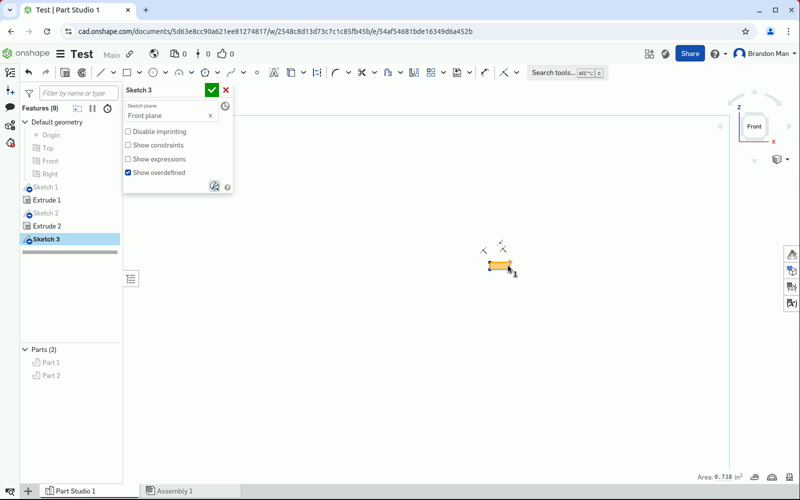
scroll(-6)
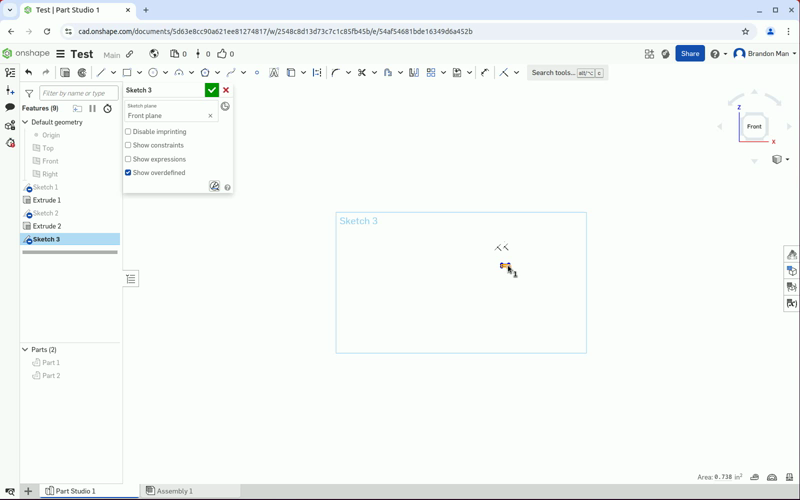
mouse_move(73, 352)
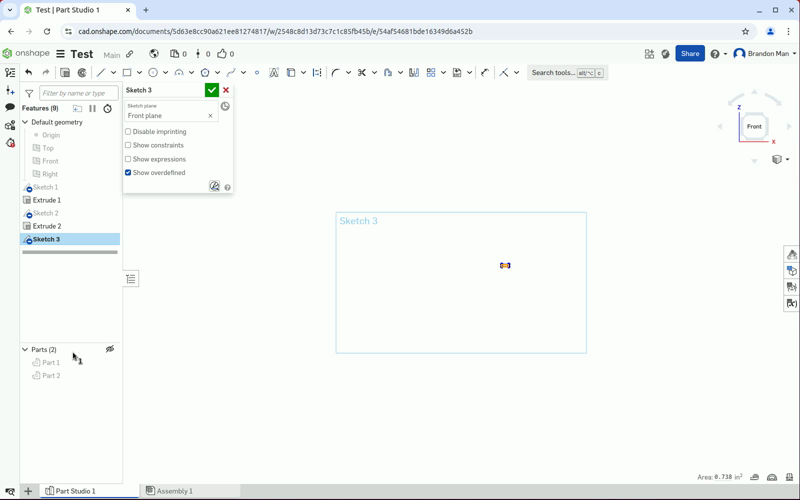
key(shift+y)
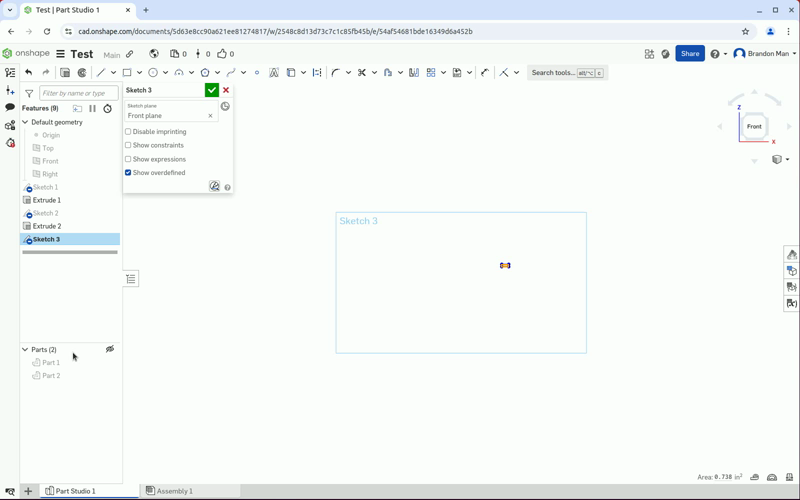
key(shift+e)
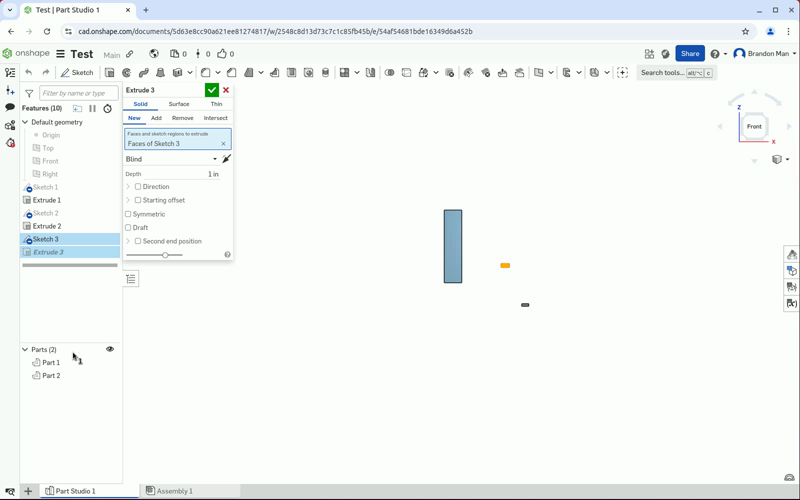
mouse_move(143, 106)
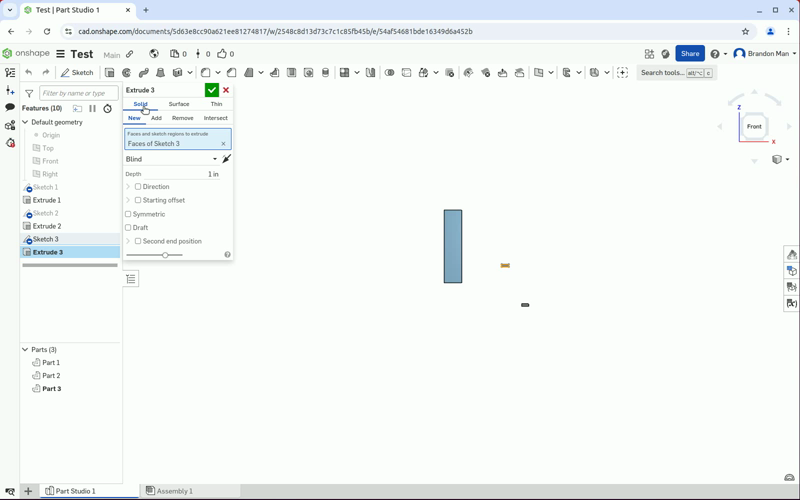
click(143, 106)
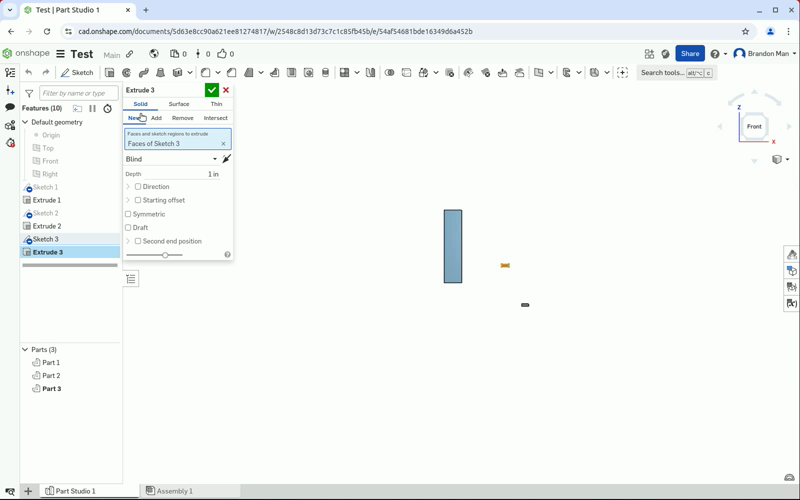
mouse_move(137, 120)
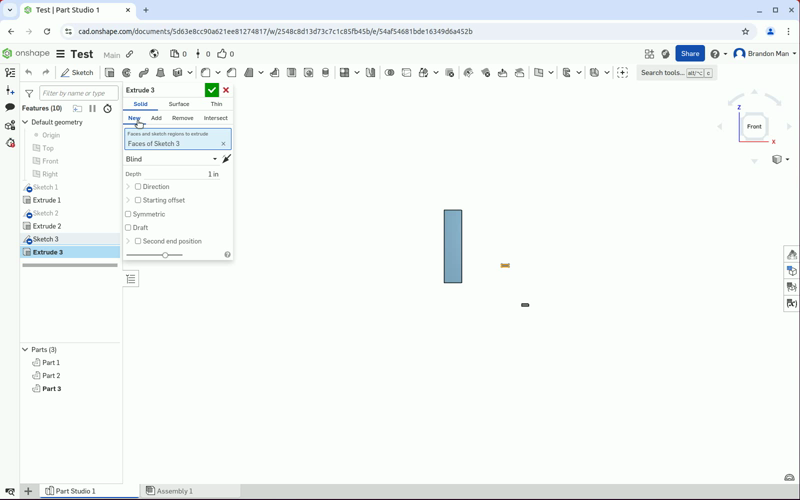
click(137, 120)
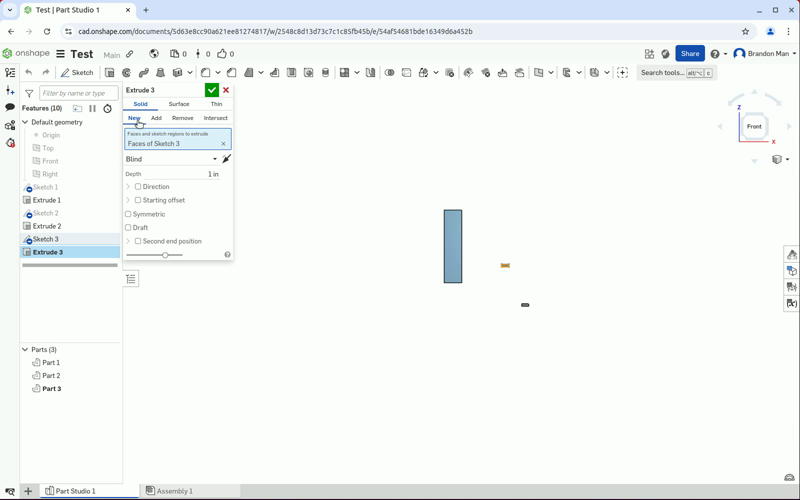
key(tab, 4)
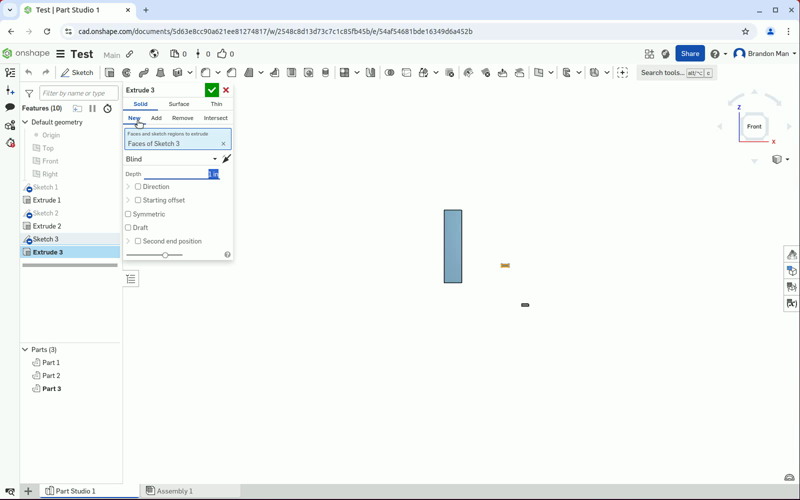
text(23.108)
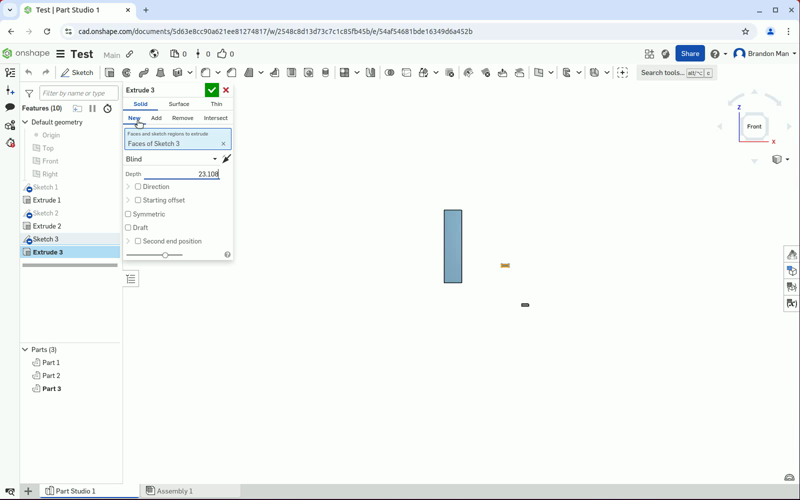
key(enter)
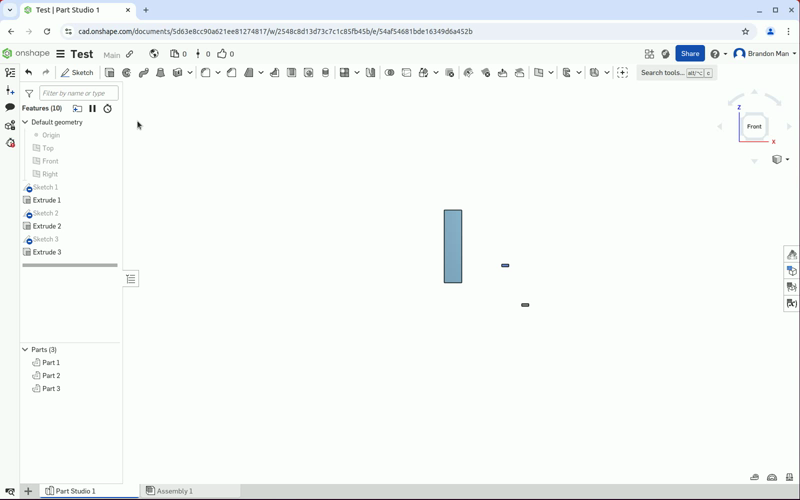
key(shift+h)
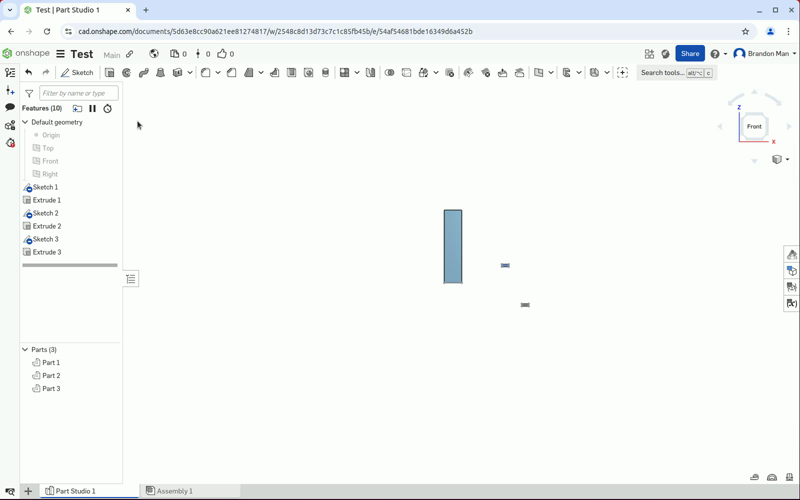
key(shift+h)
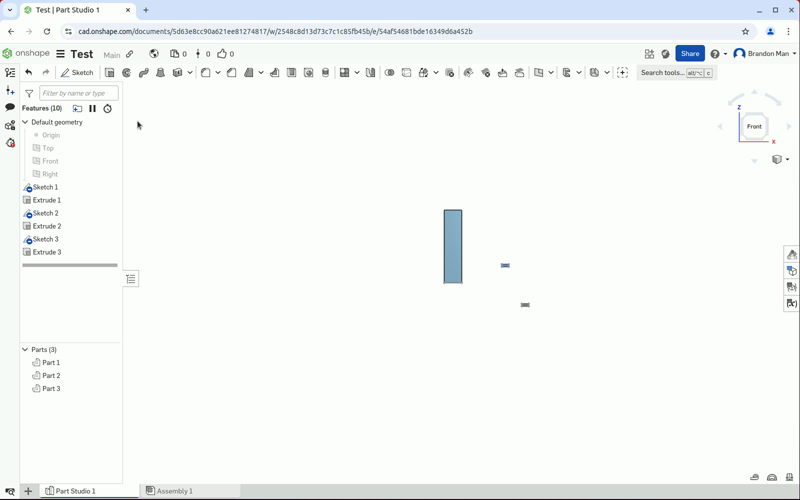
key(shift+7)
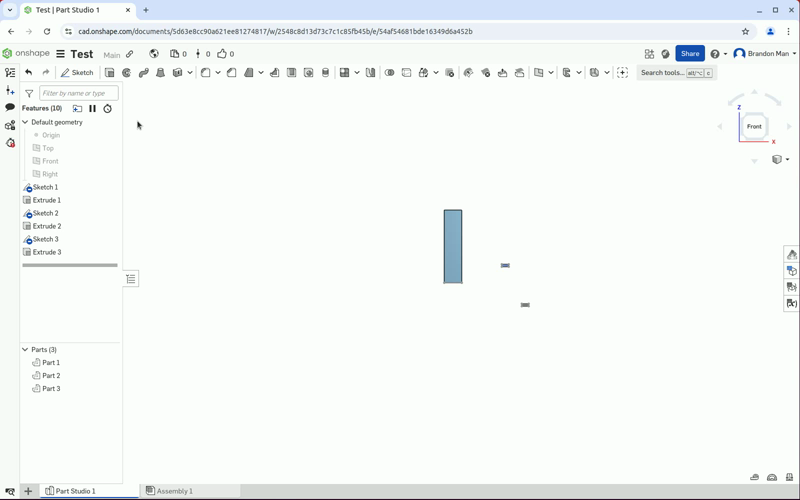
key(left, 2)
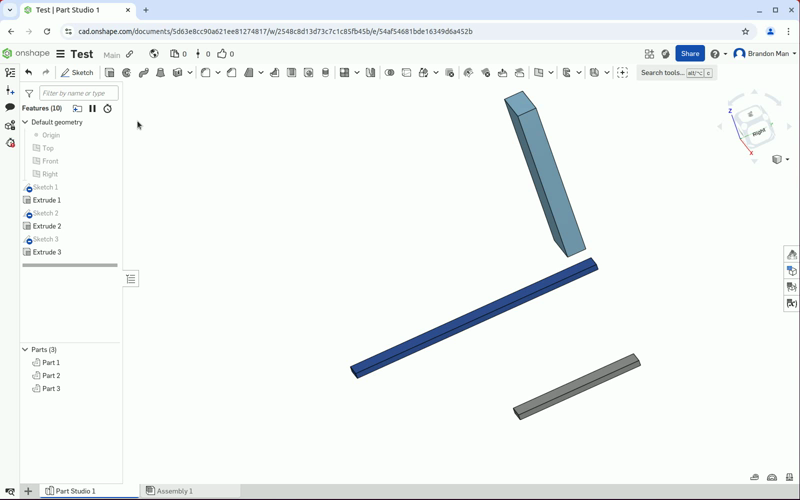
key(down, 2)
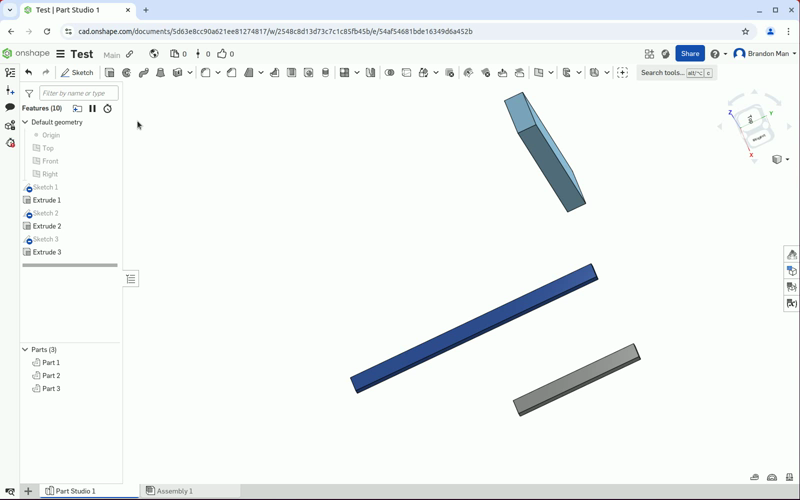
key(up, 2)
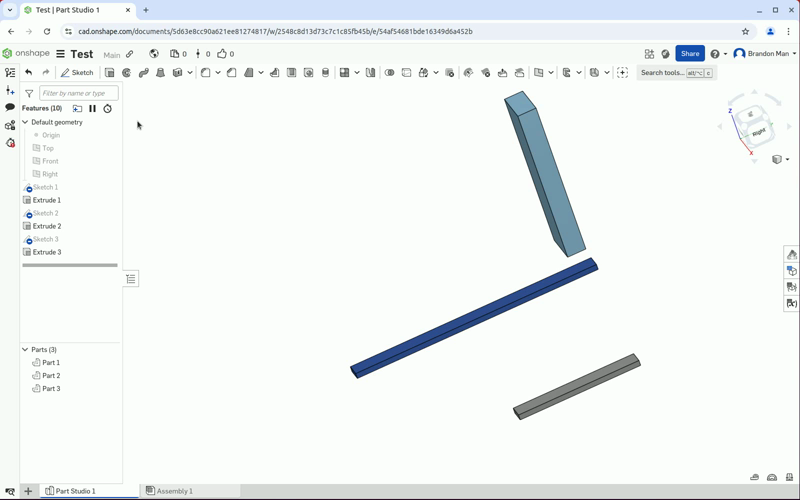
key(right, 2)
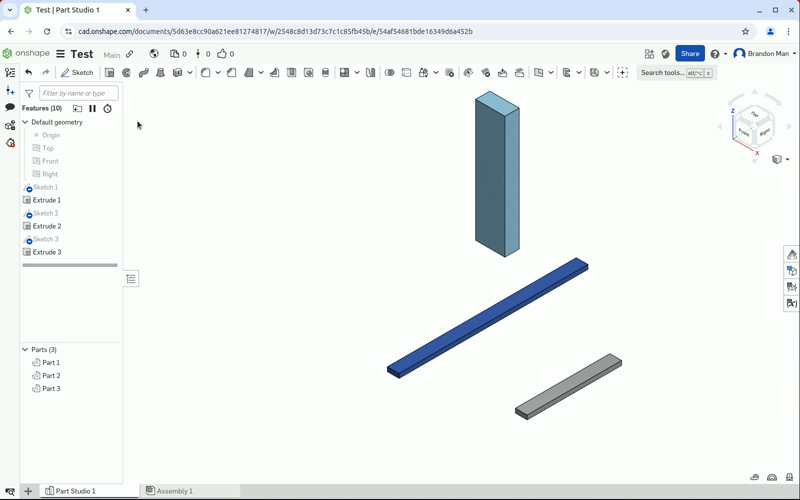
mouse_move(73, 189)
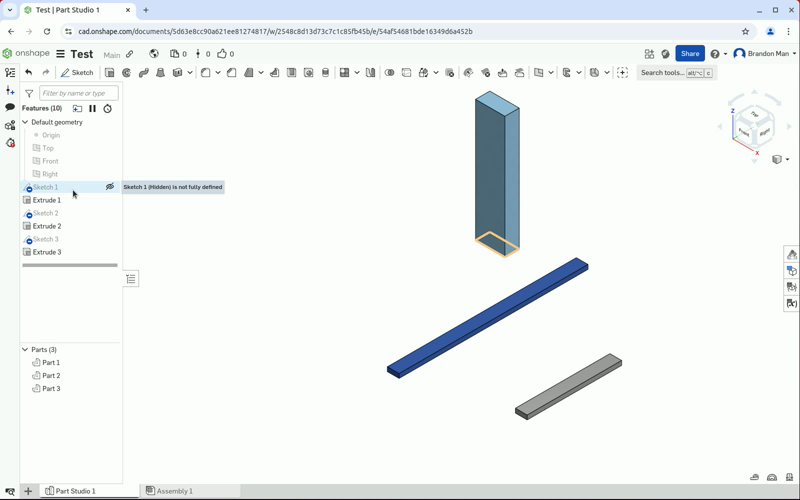
click(73, 189)